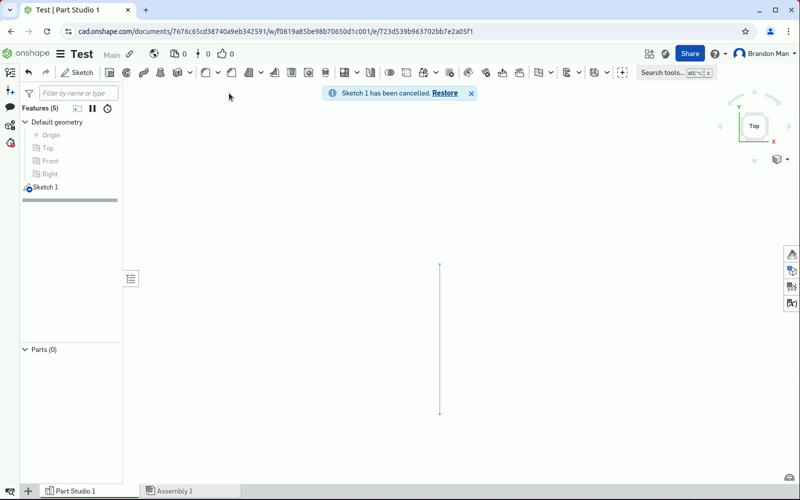
key(shift+h)
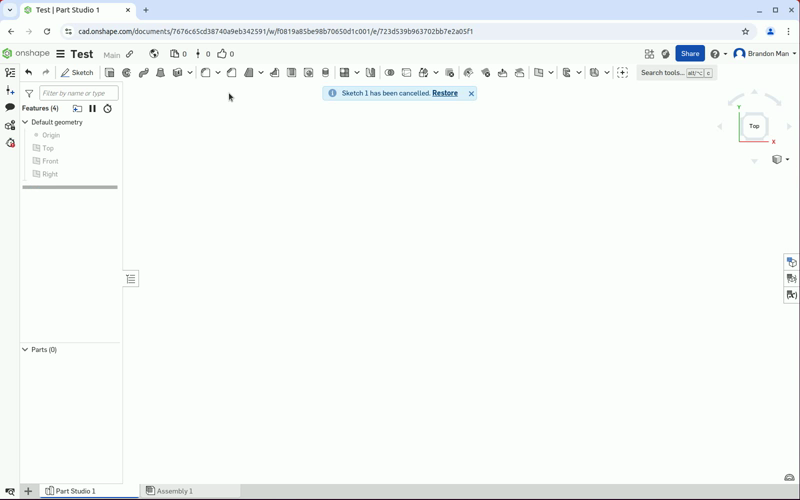
mouse_move(73, 352)
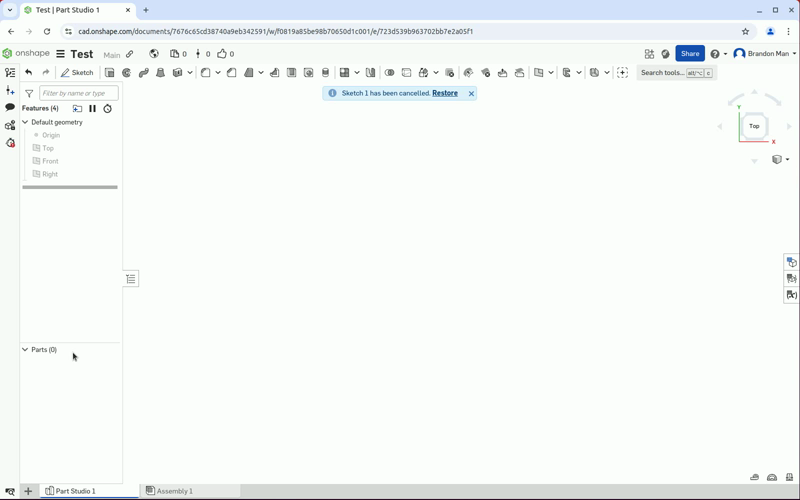
key(y)
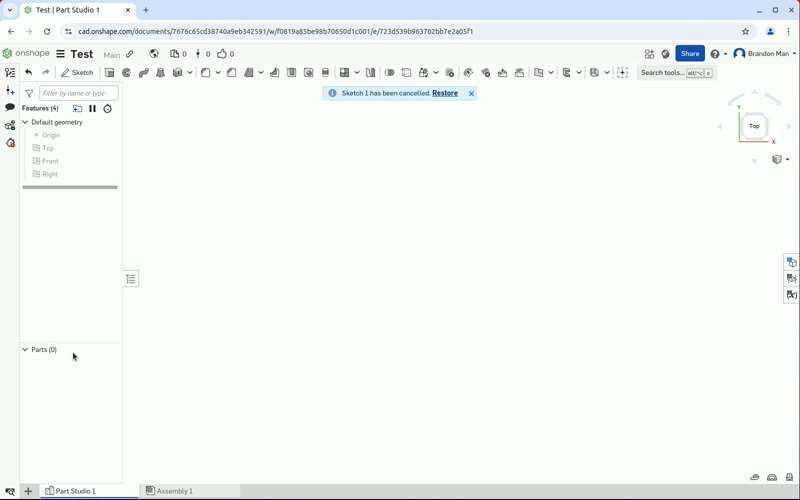
key(shift+p)
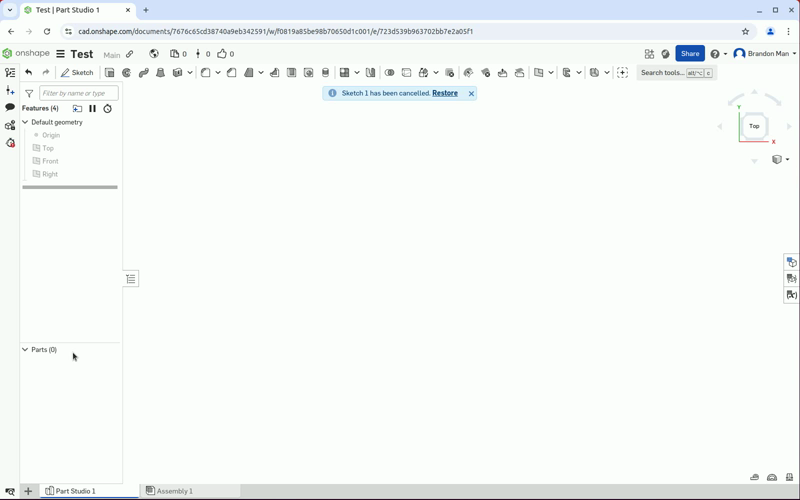
key(space)
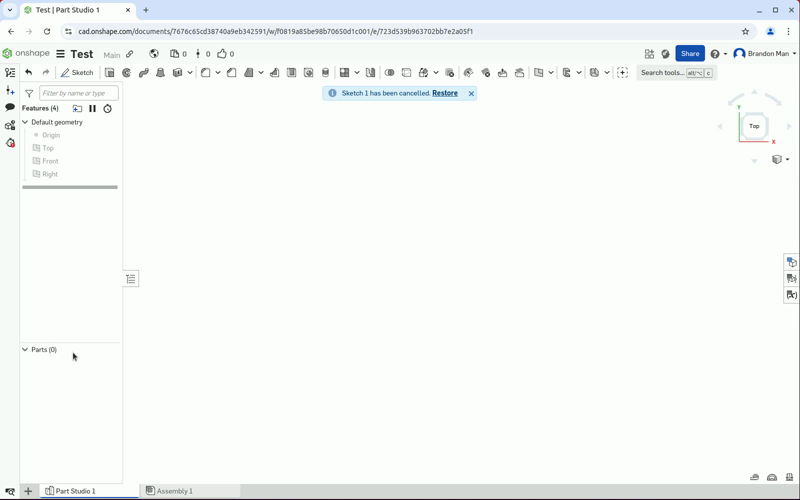
key_down(shift)
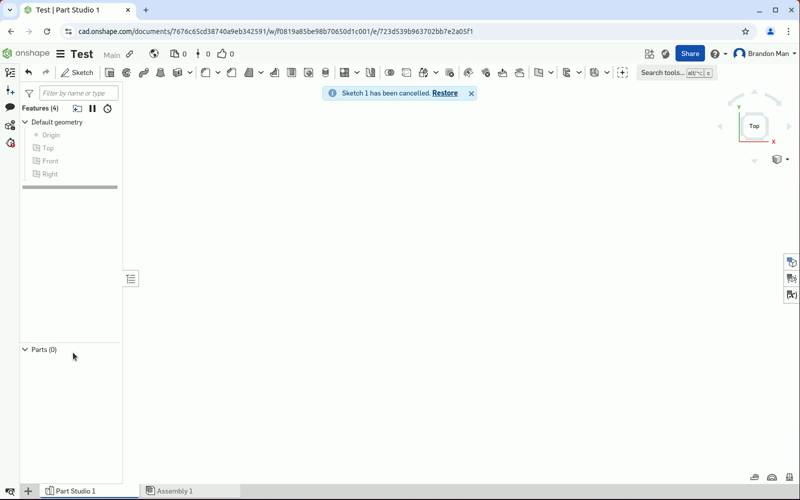
key(up)
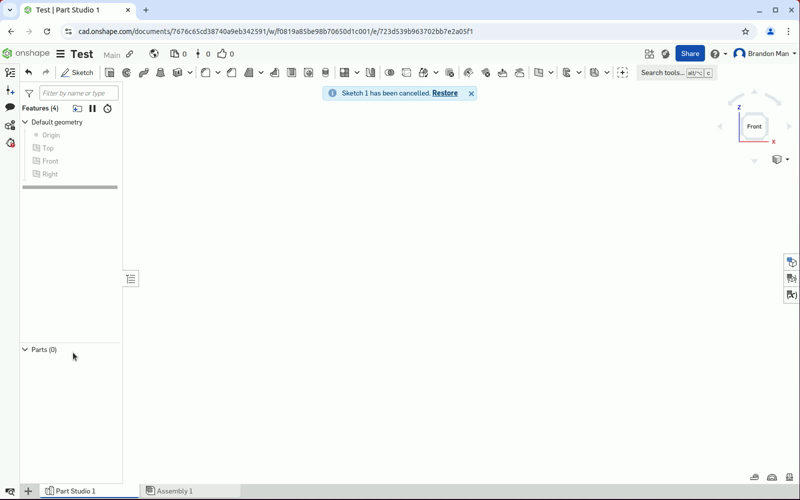
key_up(shift)
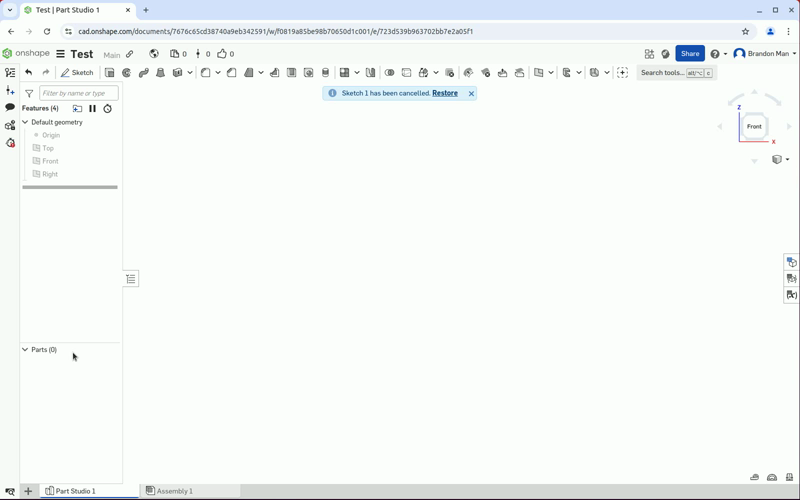
mouse_move(73, 352)
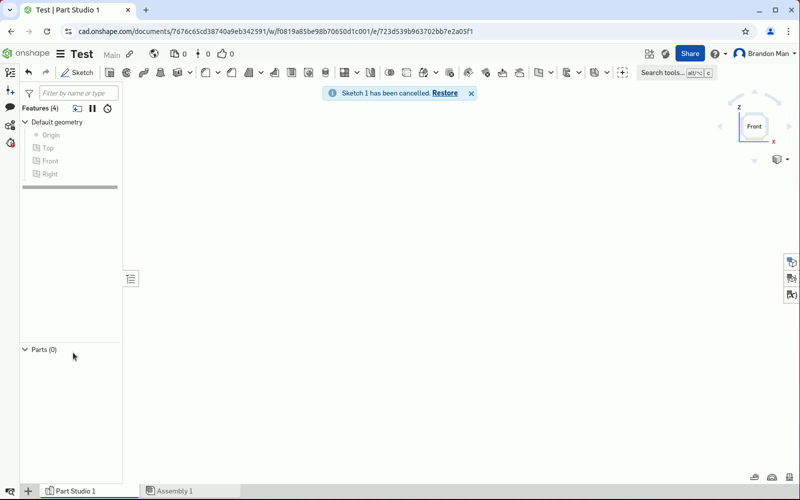
key(shift+y)
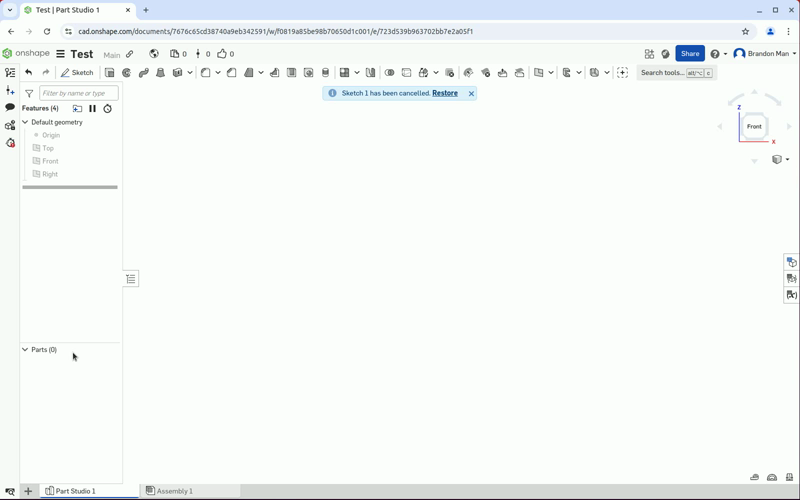
key(shift+s)
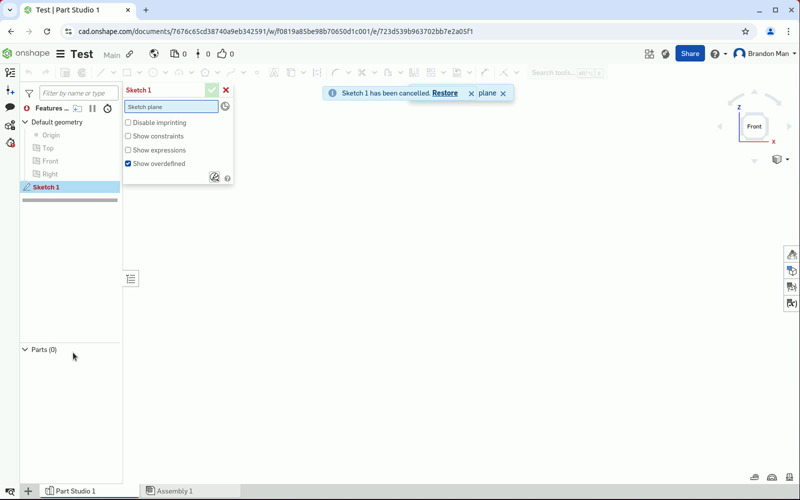
mouse_move(73, 163)
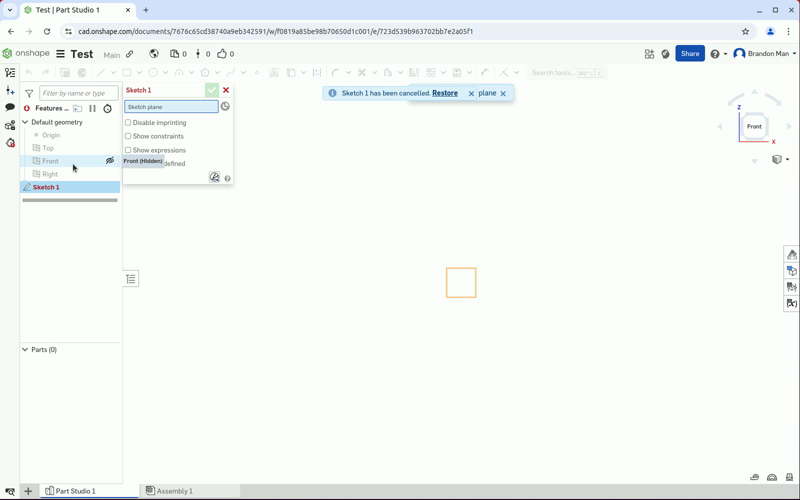
click(73, 163)
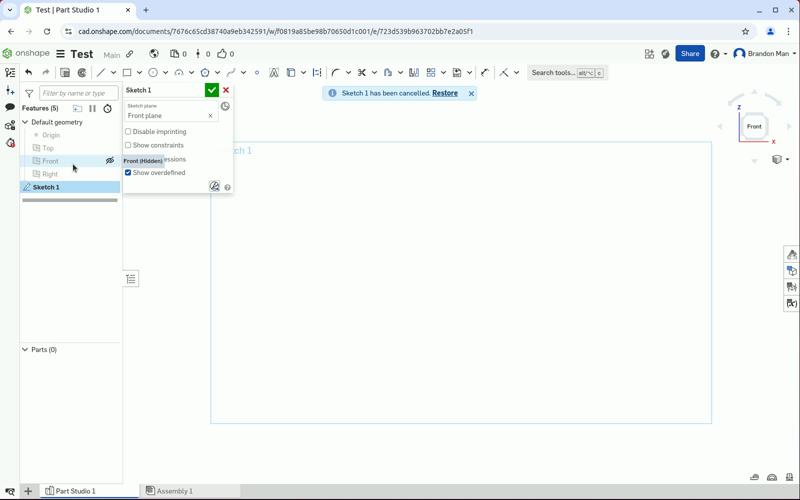
mouse_move(73, 352)
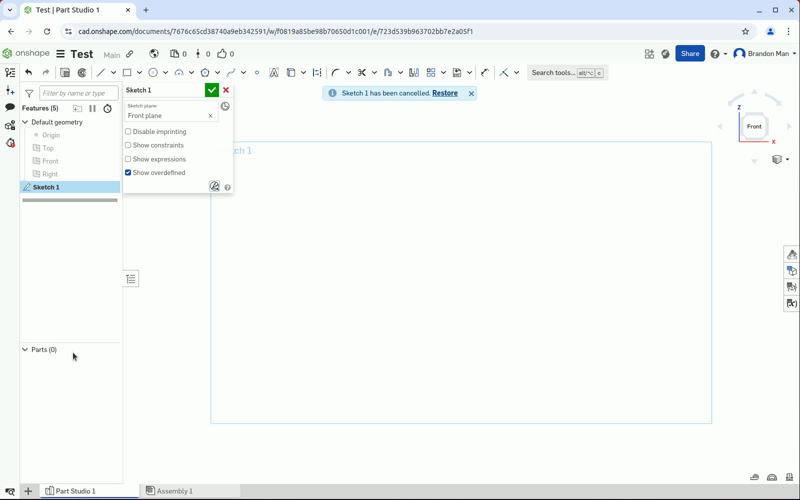
key(y)
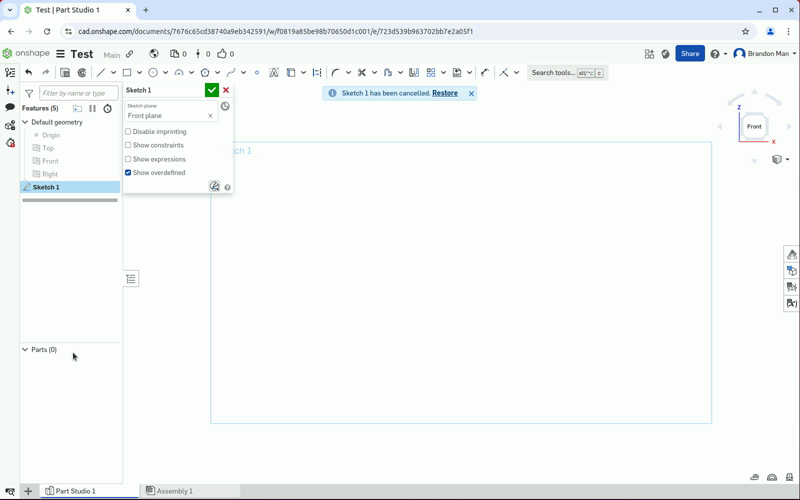
key(l)
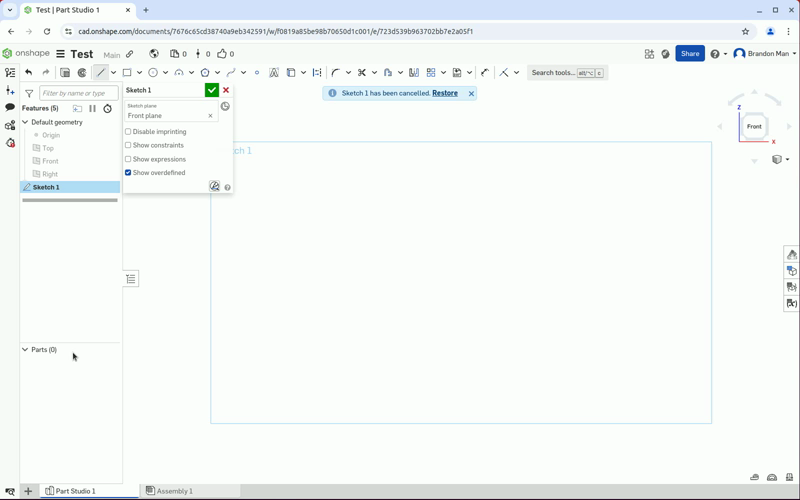
key_down(shift)
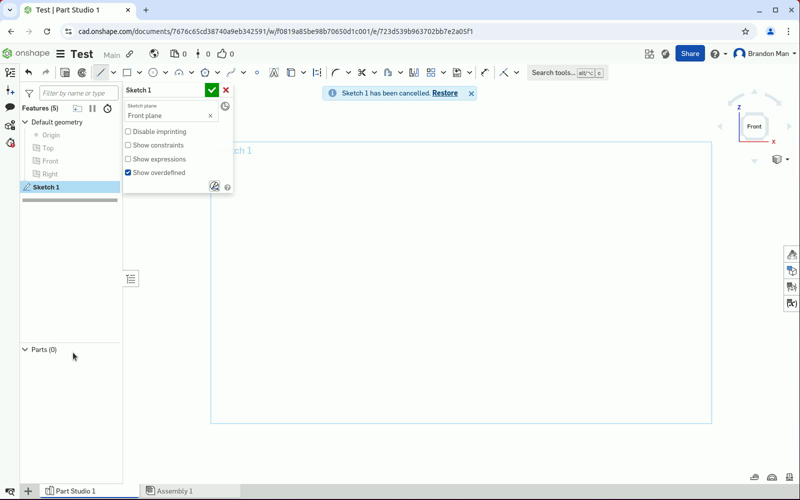
mouse_move(392, 282)
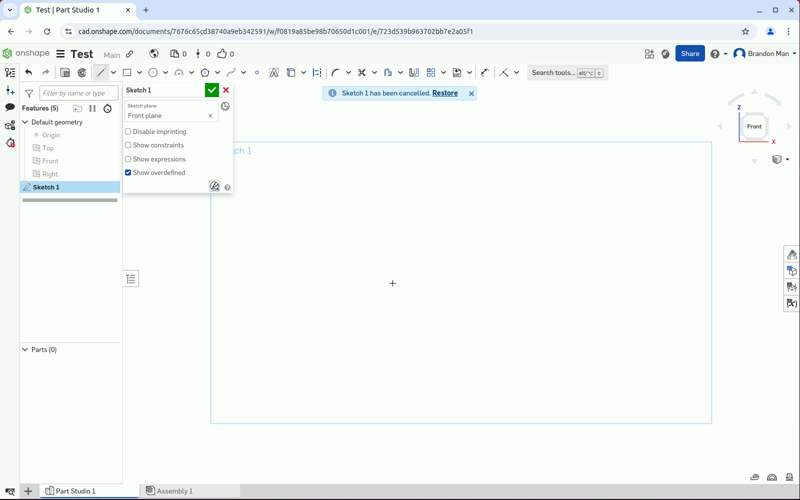
click(392, 282)
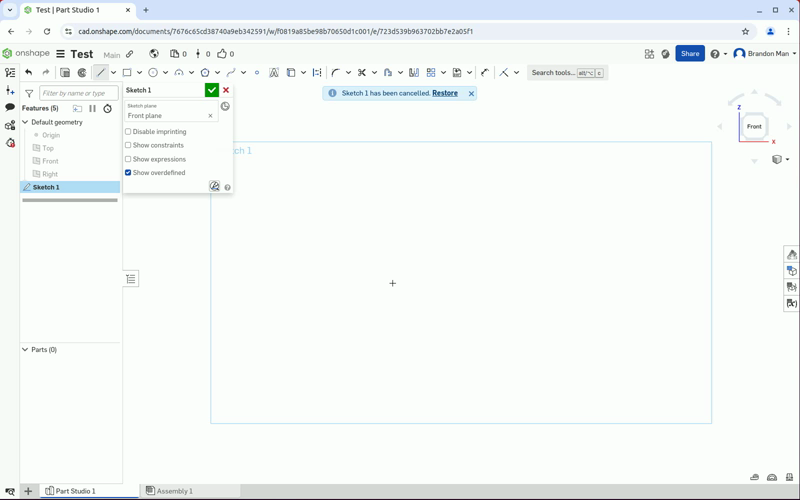
key_up(shift)
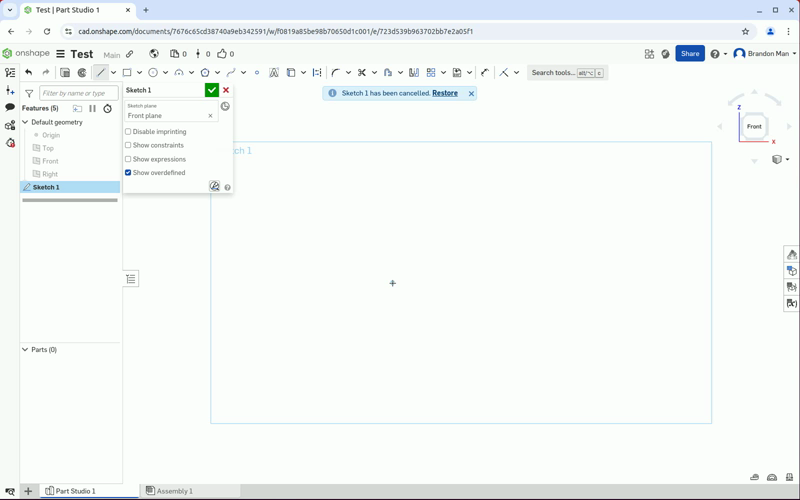
key_down(shift)
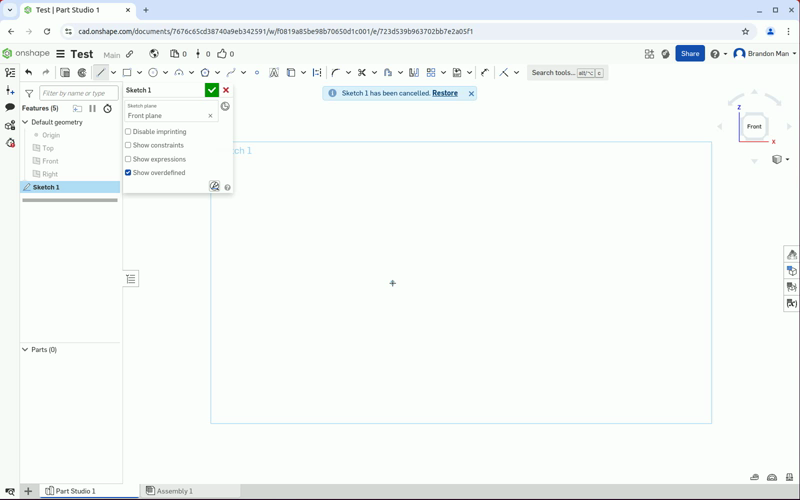
mouse_move(527, 282)
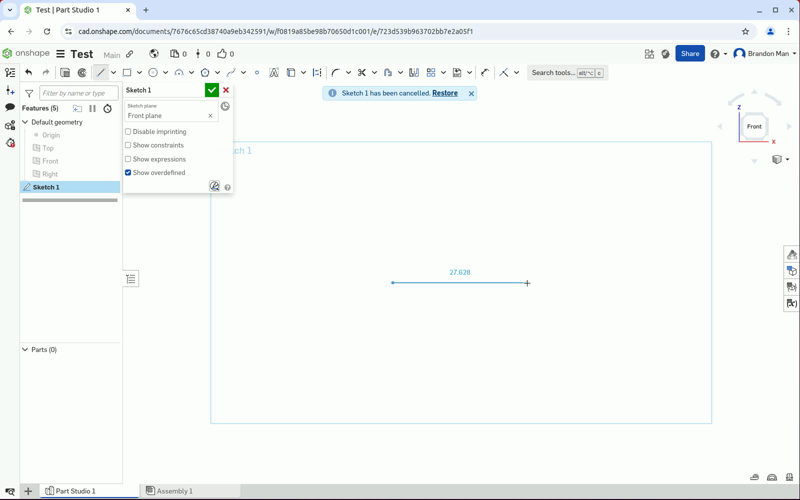
click(527, 282)
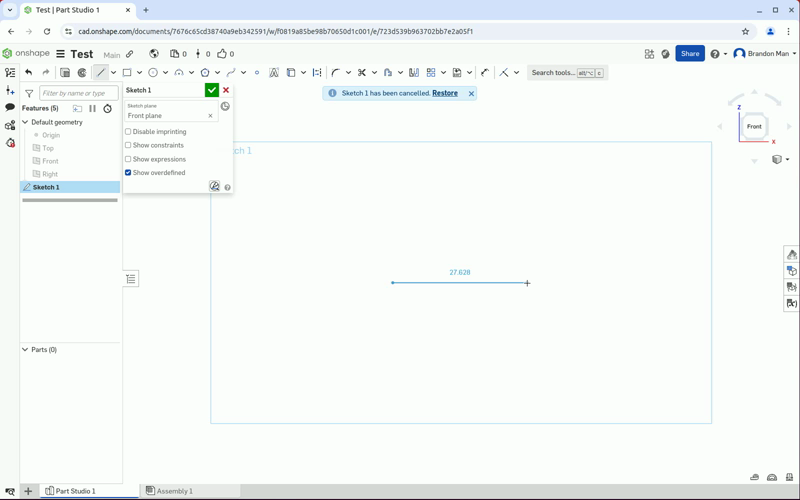
key_up(shift)
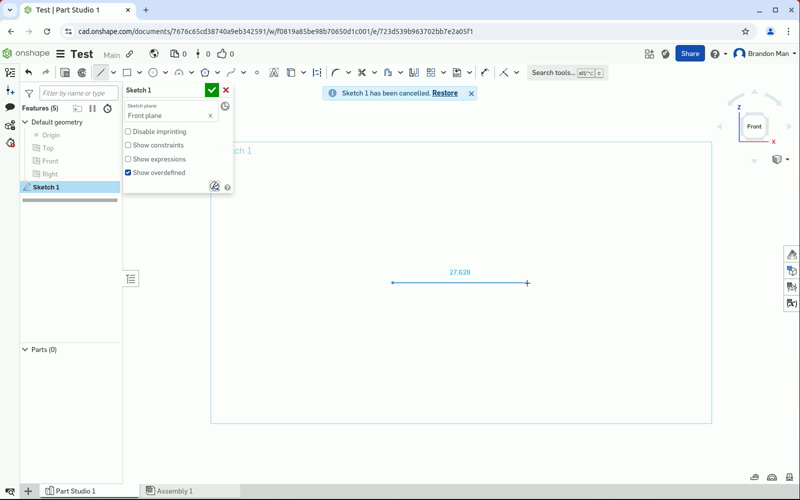
key_down(shift)
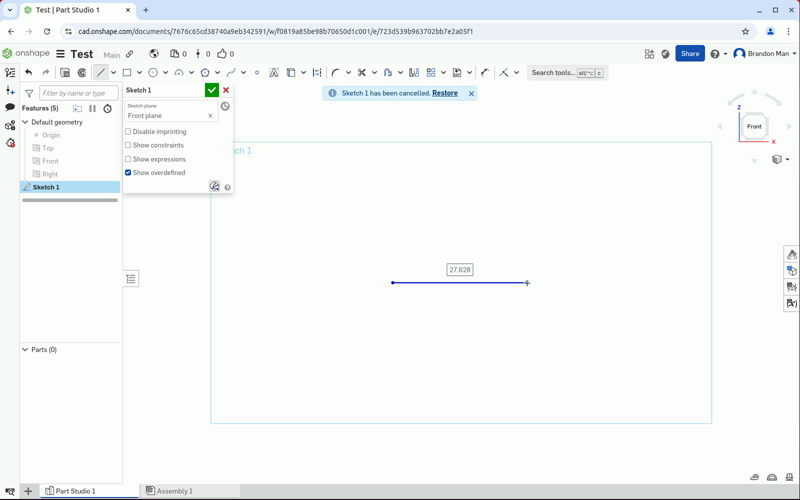
mouse_move(557, 282)
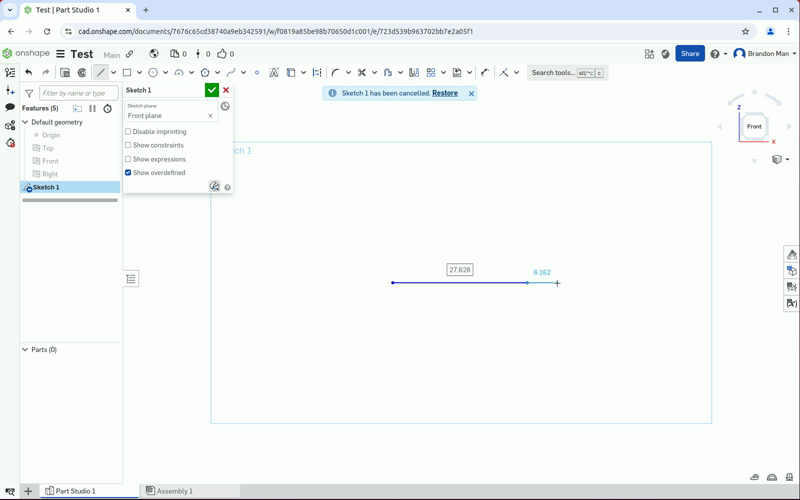
mouse_move(527, 267)
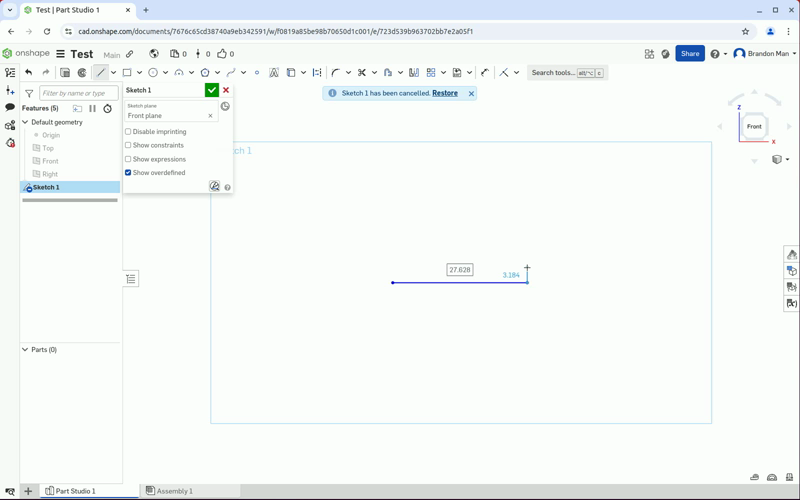
click(527, 267)
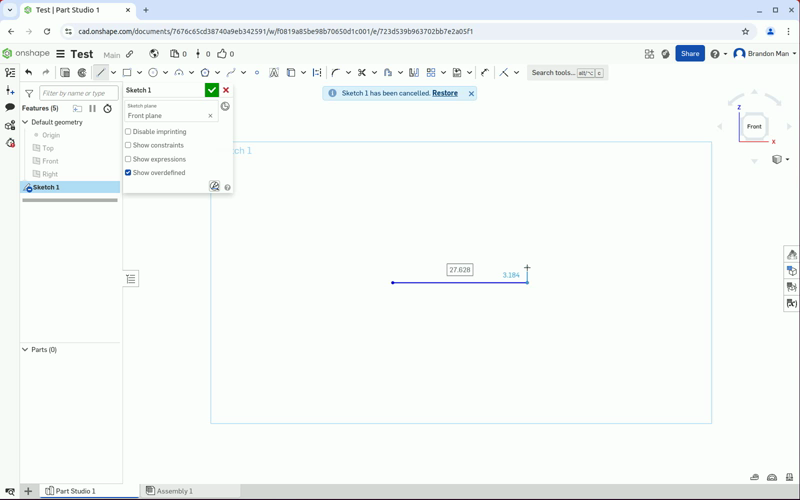
key_up(shift)
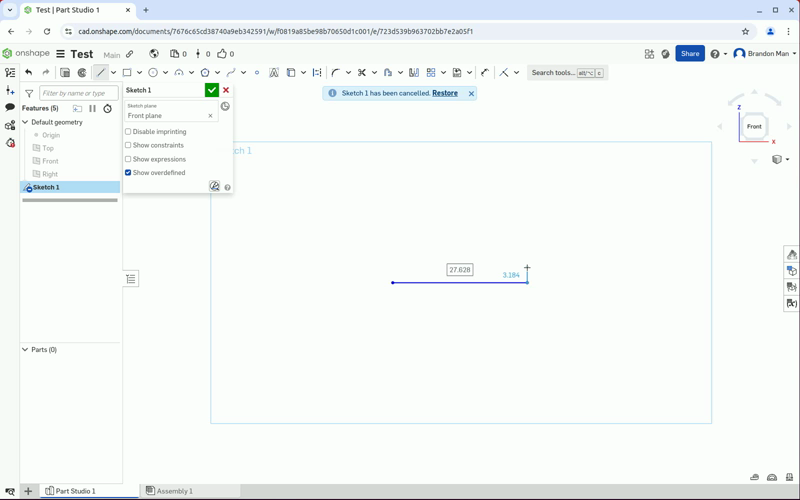
key(esc)
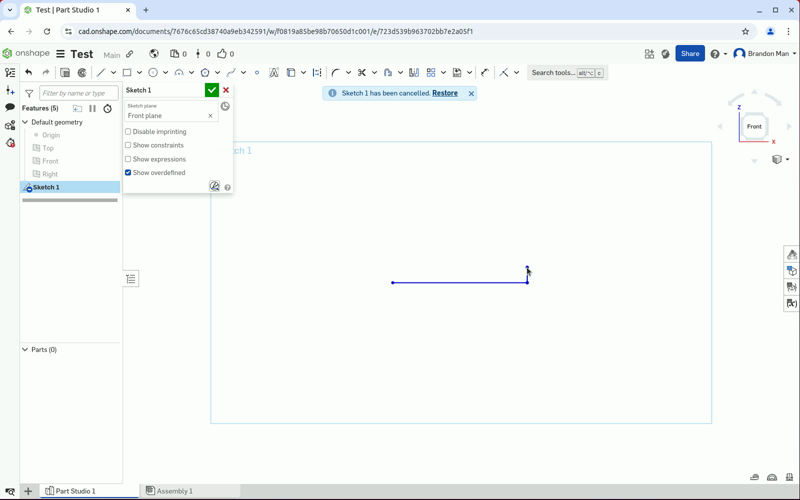
key(a)
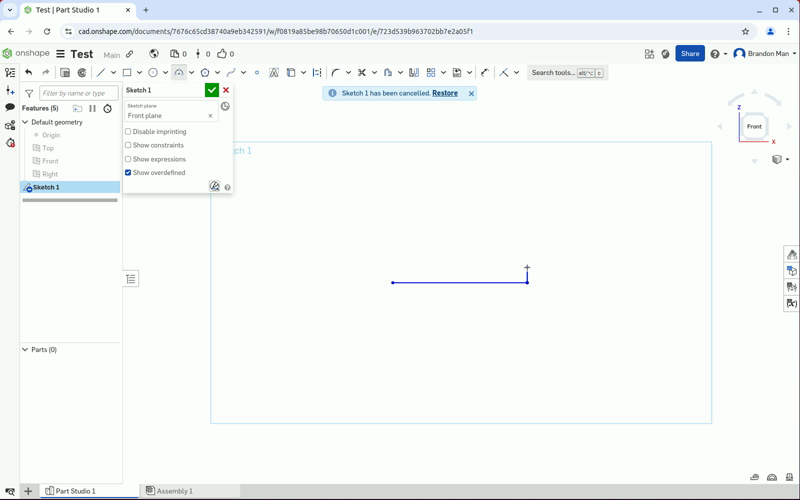
mouse_move(527, 267)
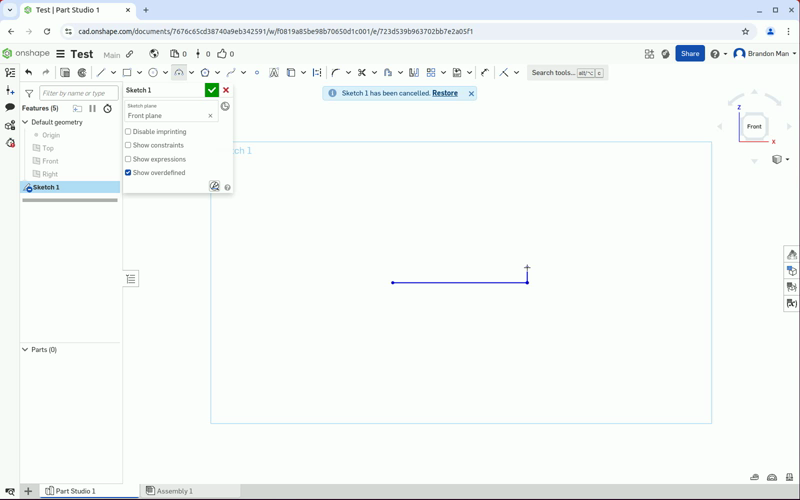
click(527, 267)
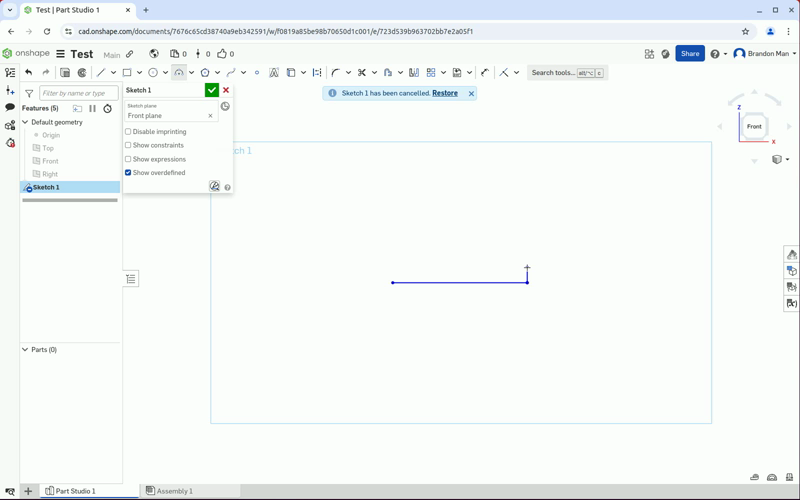
key_down(shift)
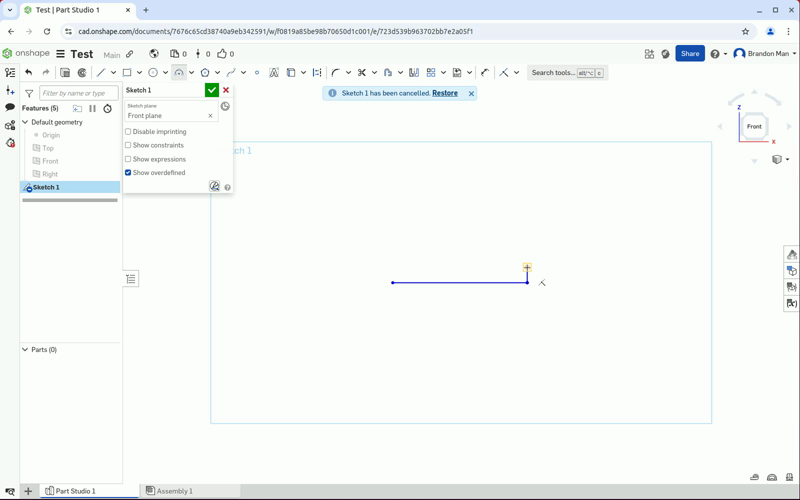
mouse_move(392, 267)
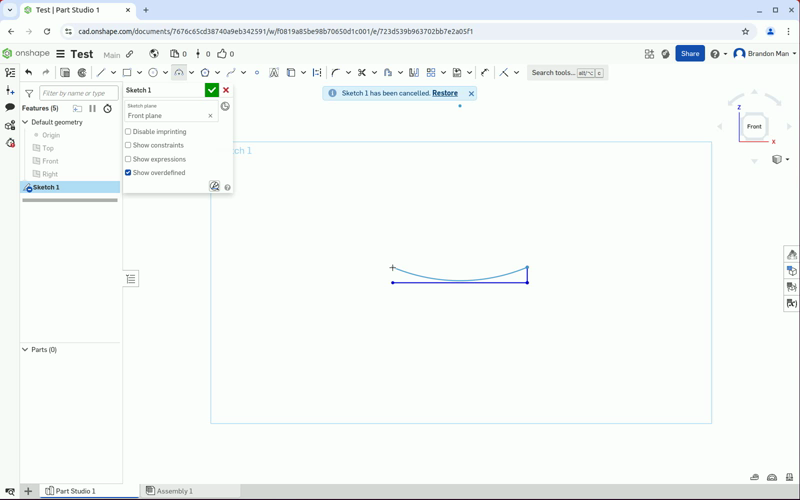
click(392, 267)
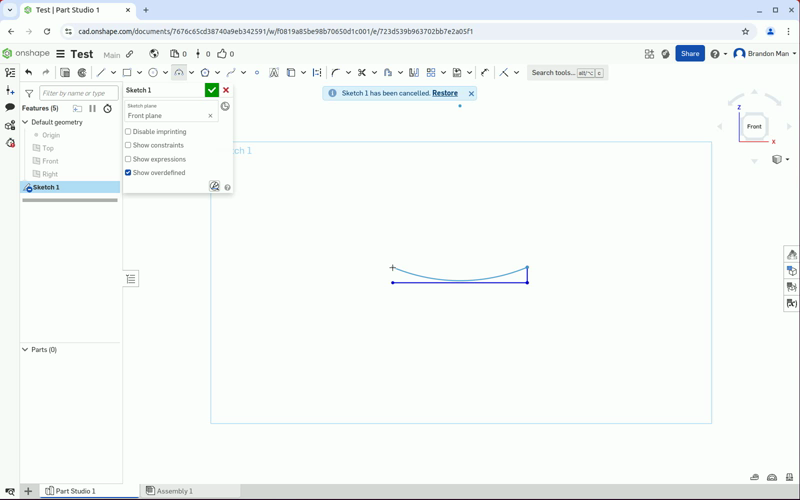
mouse_move(460, 200)
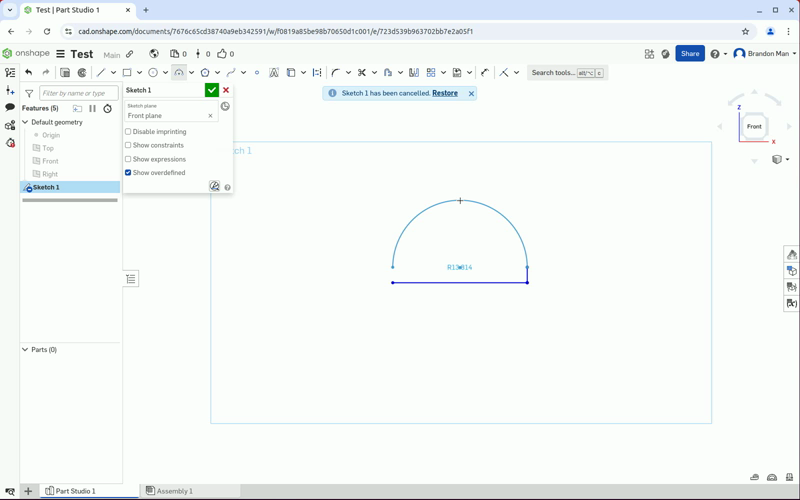
click(460, 200)
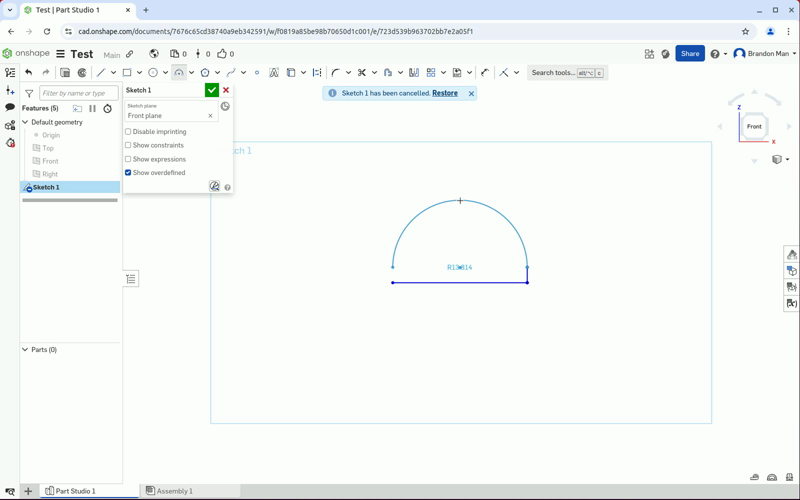
key_up(shift)
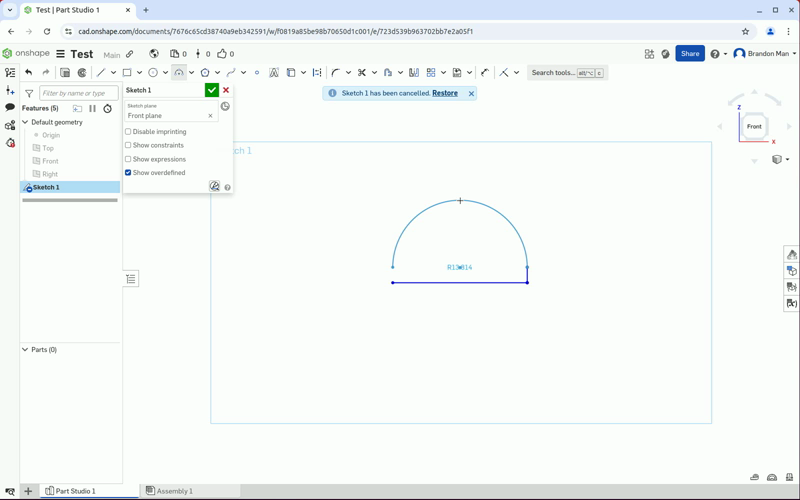
key(esc)
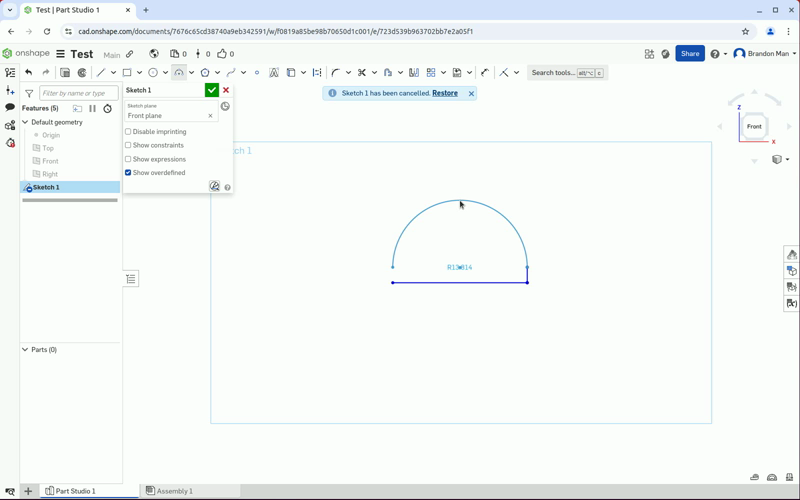
key(l)
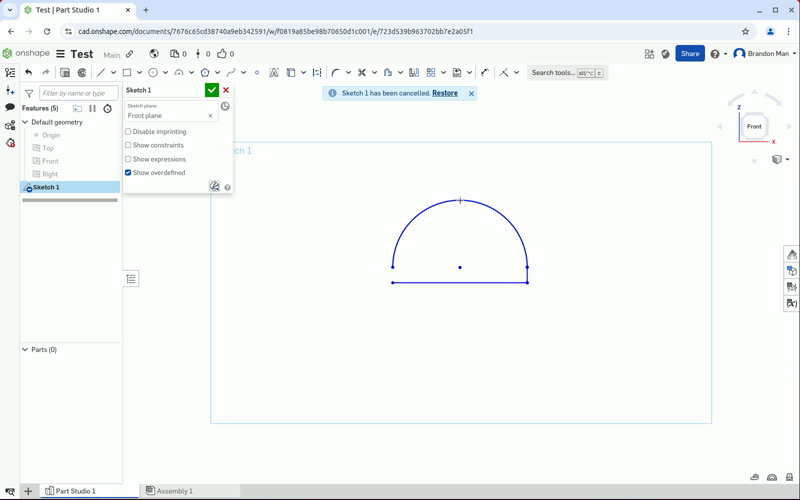
mouse_move(392, 267)
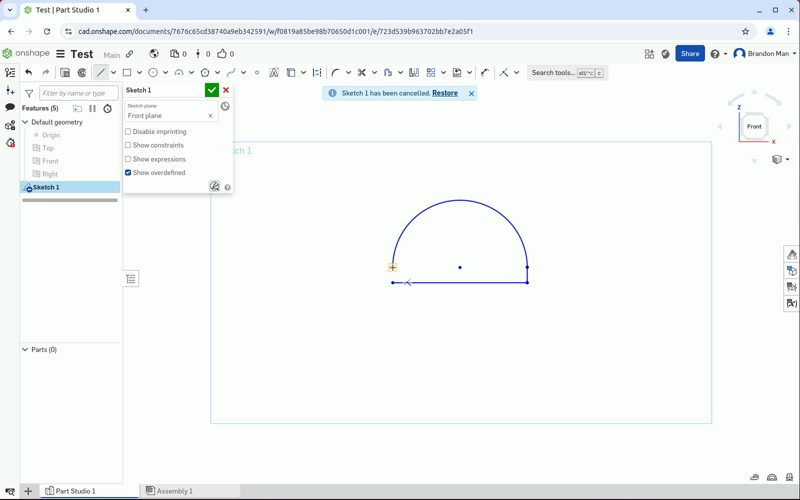
click(392, 267)
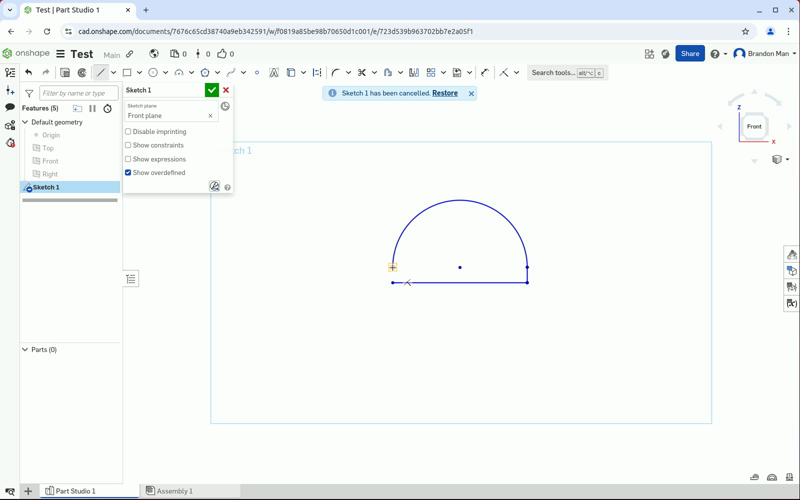
mouse_move(422, 267)
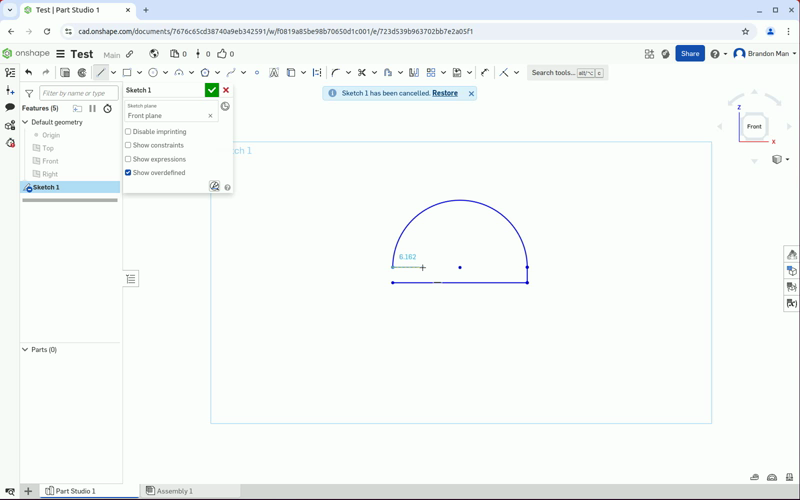
key_down(shift)
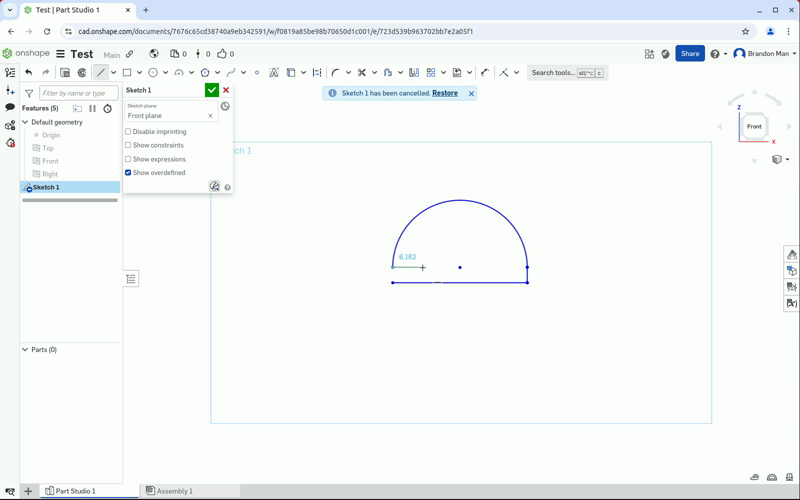
mouse_move(392, 282)
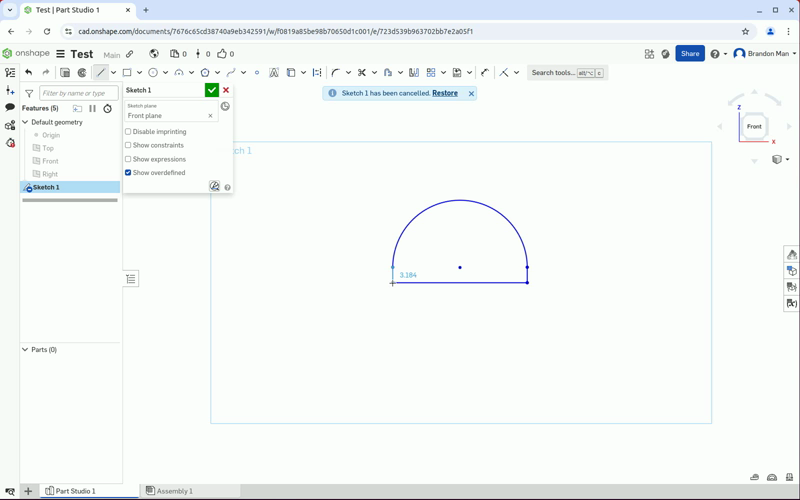
key_up(shift)
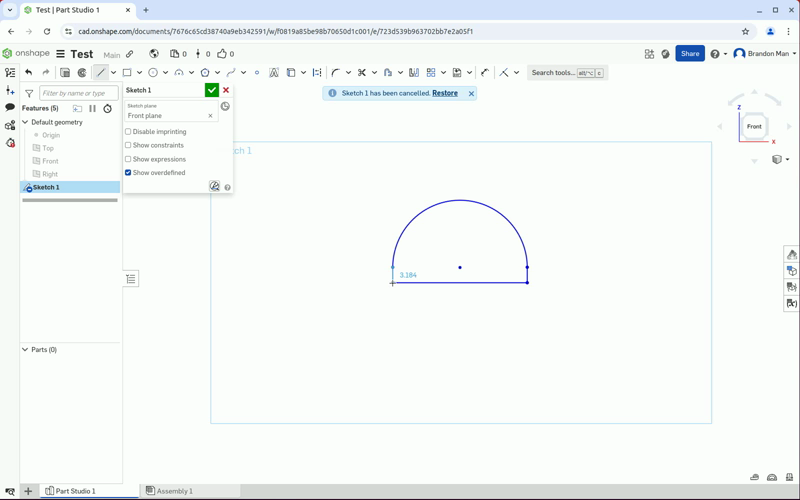
click(392, 282)
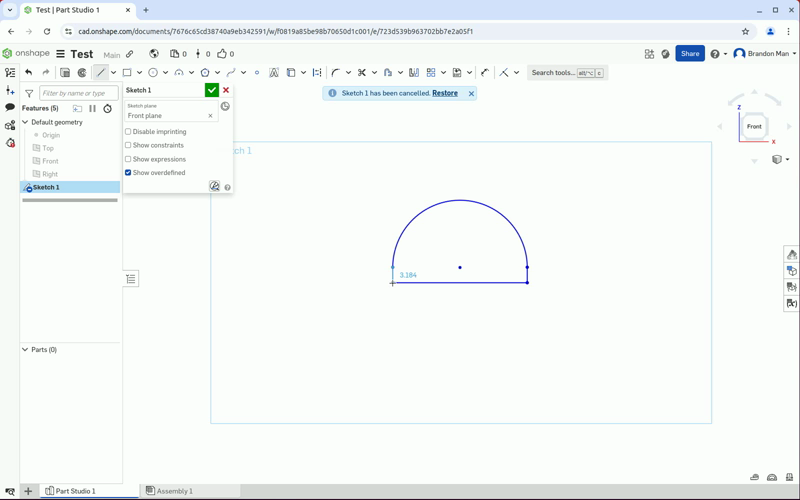
key(esc)
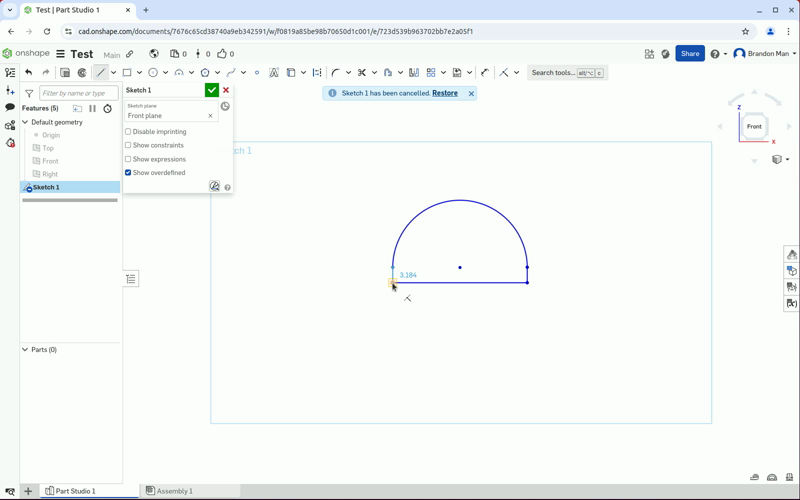
mouse_move(519, 256)
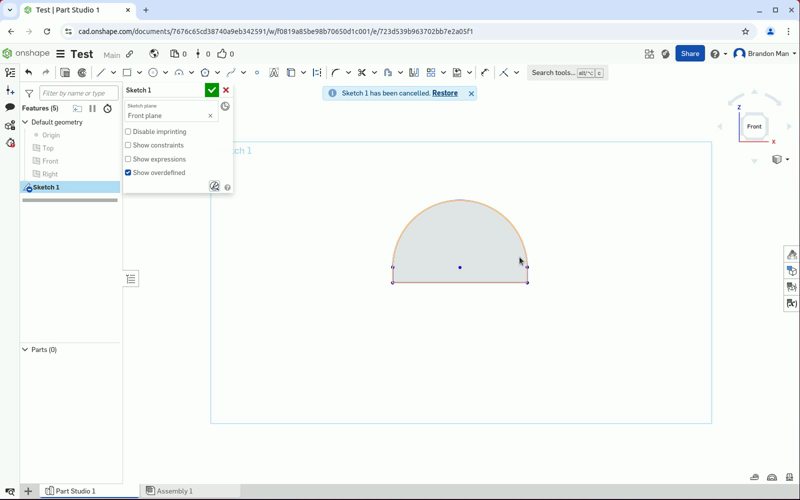
click(519, 256)
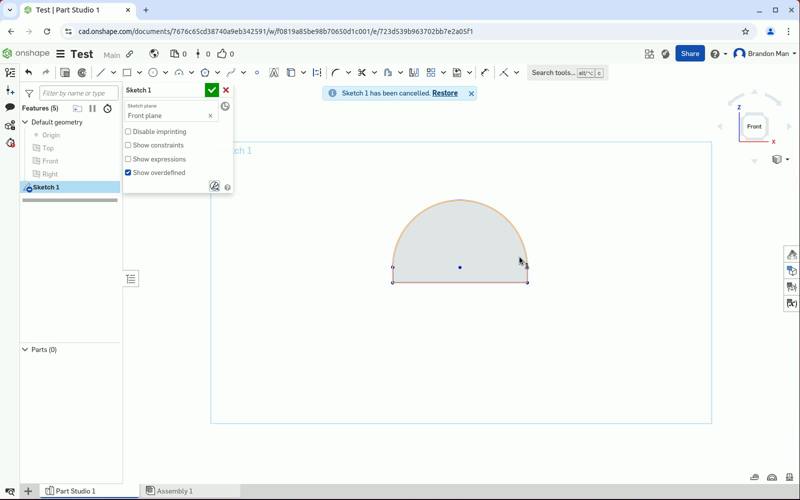
mouse_move(73, 352)
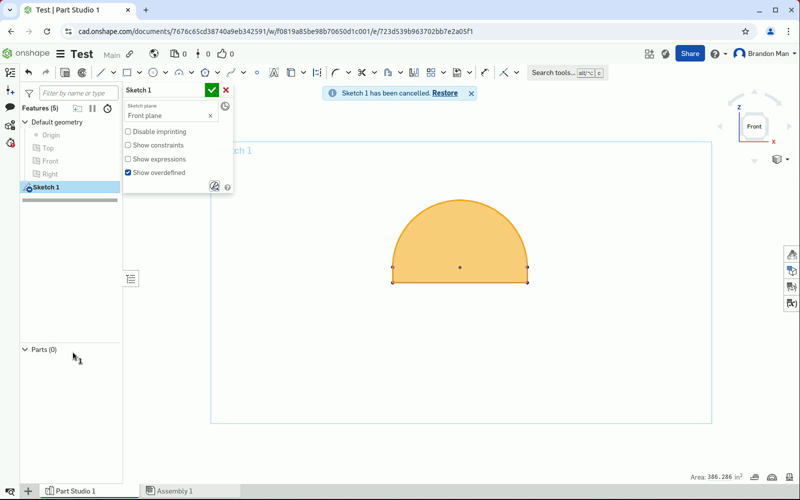
key(shift+y)
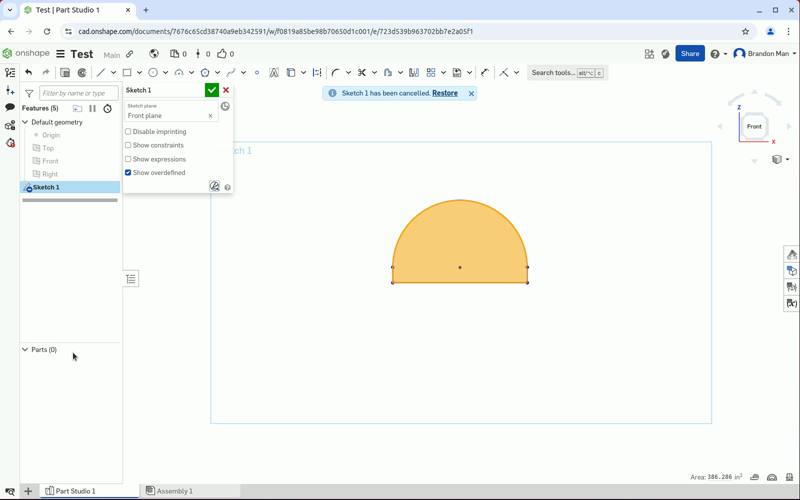
key(shift+e)
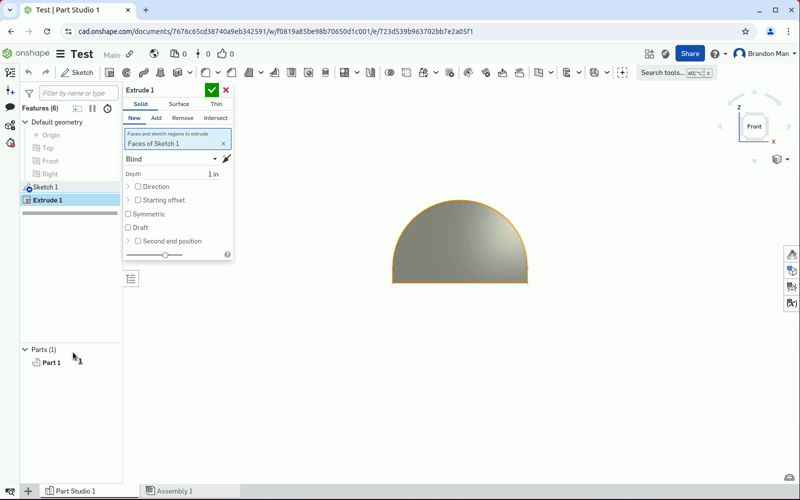
mouse_move(143, 106)
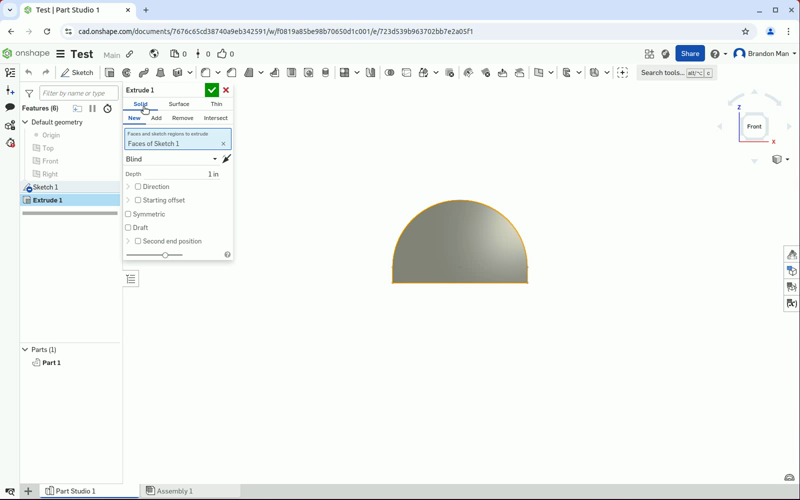
click(143, 106)
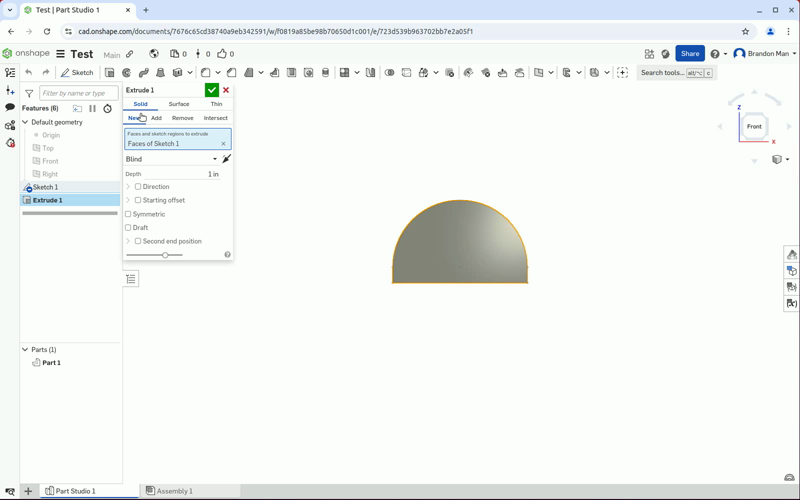
mouse_move(137, 120)
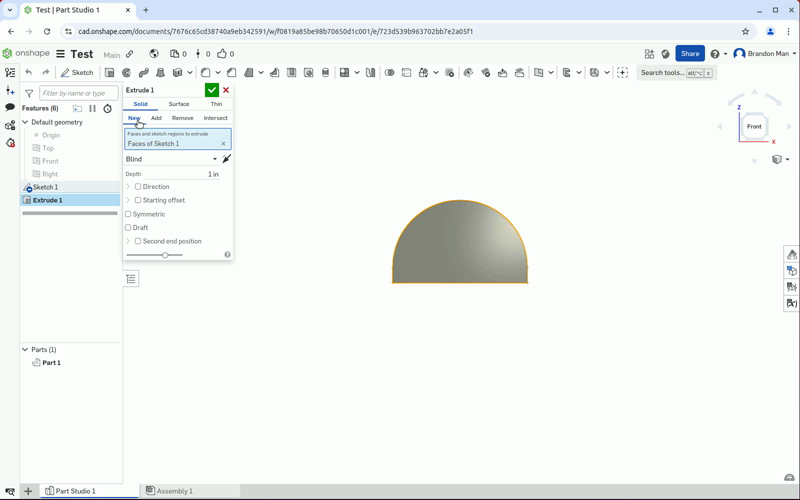
click(137, 120)
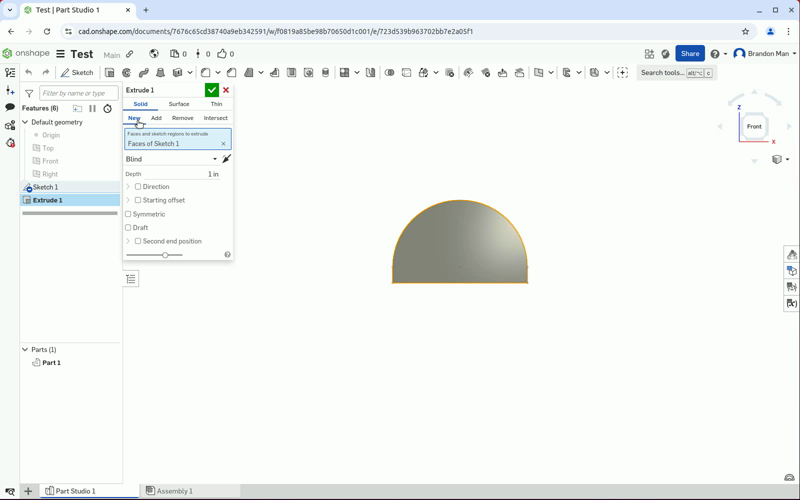
key(tab, 4)
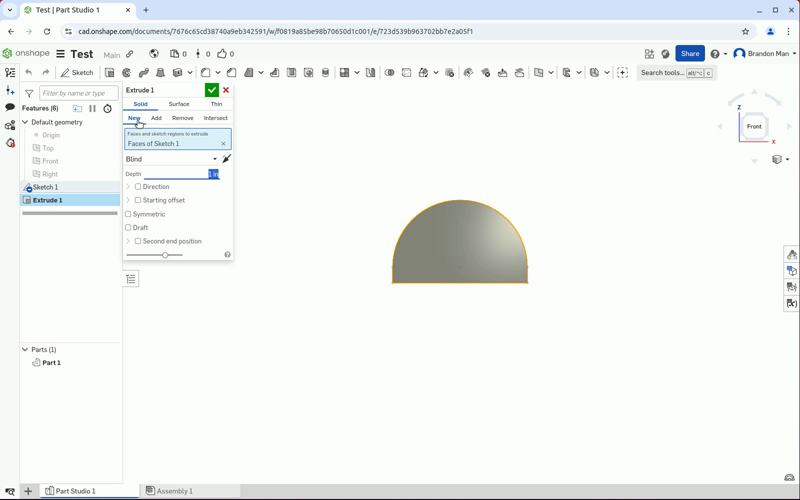
text(7.703)
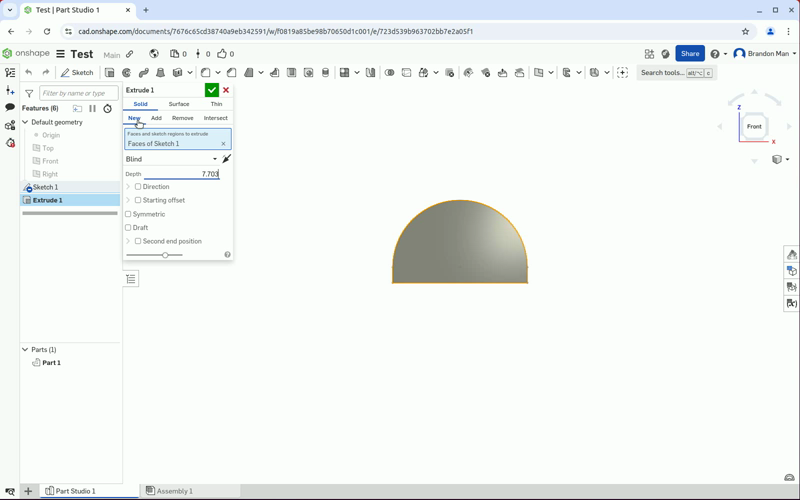
key(enter)
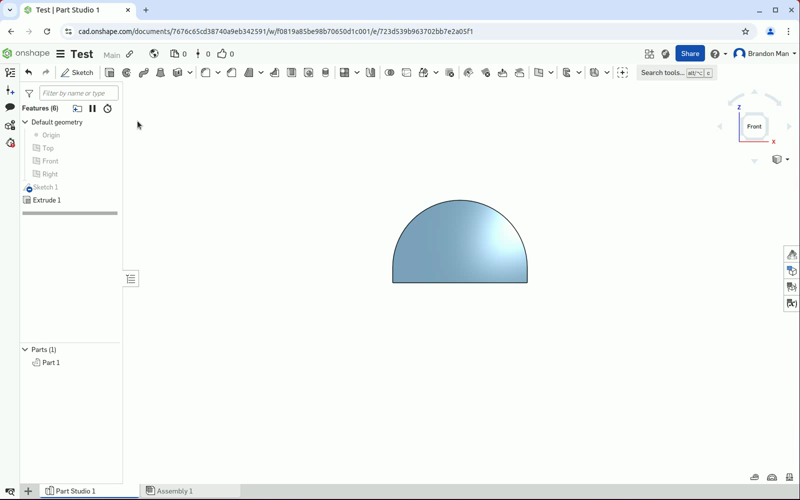
key(shift+h)
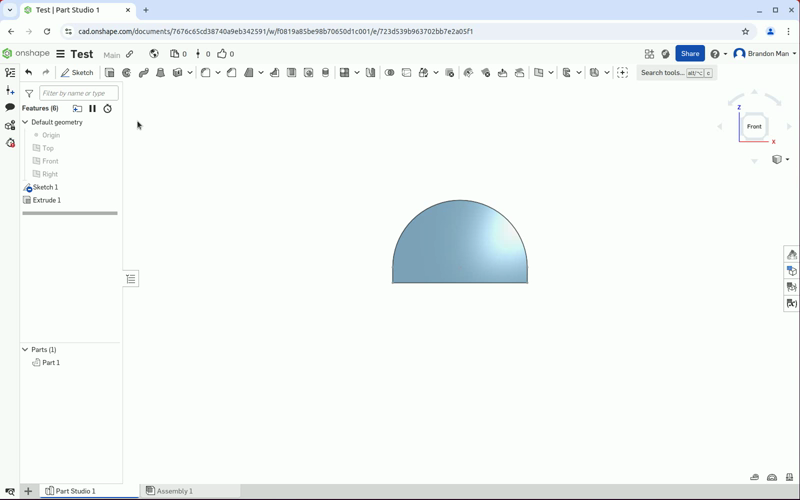
key(shift+h)
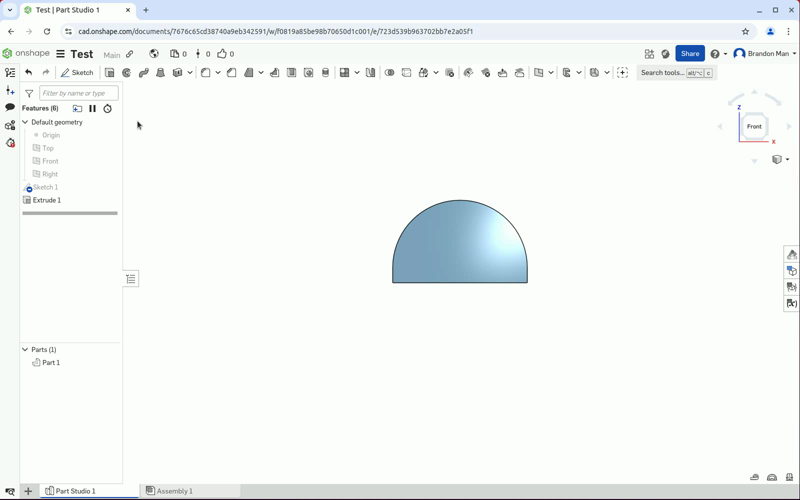
mouse_move(73, 189)
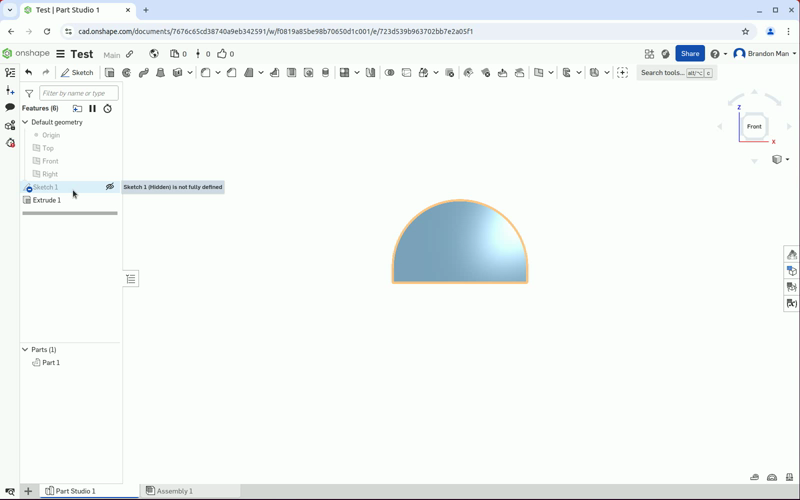
click(73, 189)
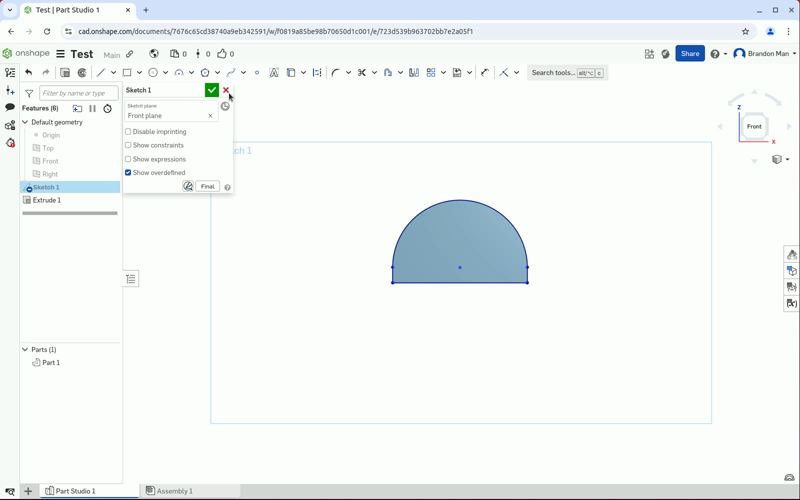
mouse_move(229, 92)
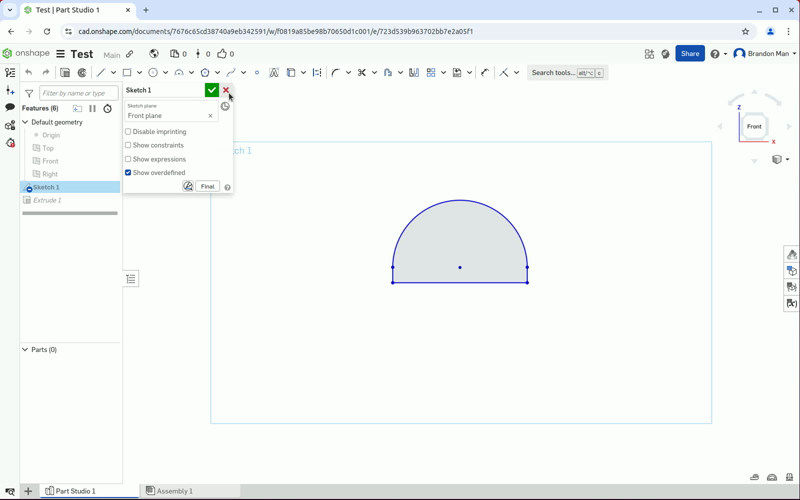
click(229, 92)
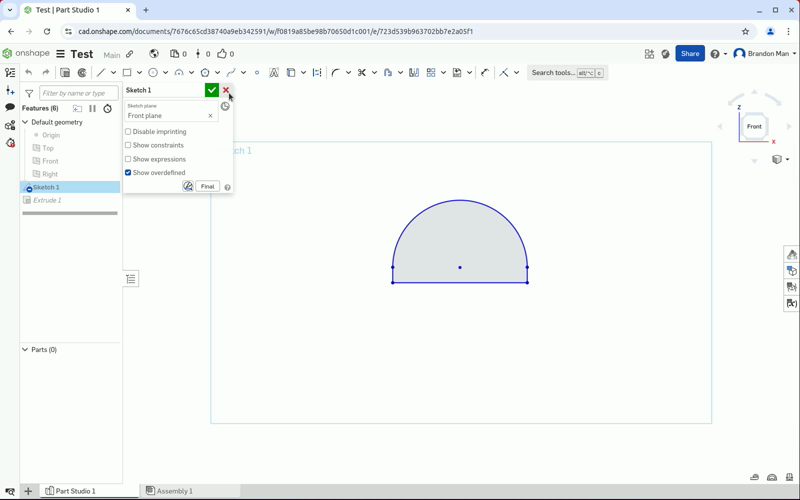
key(shift+s)
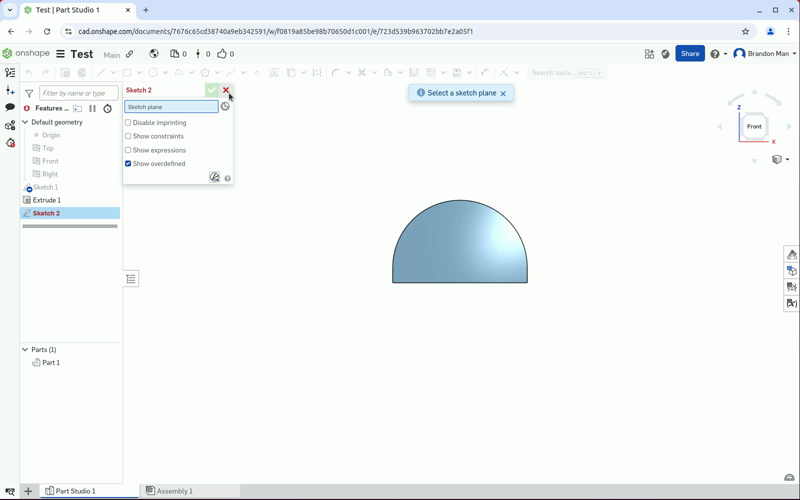
mouse_move(73, 163)
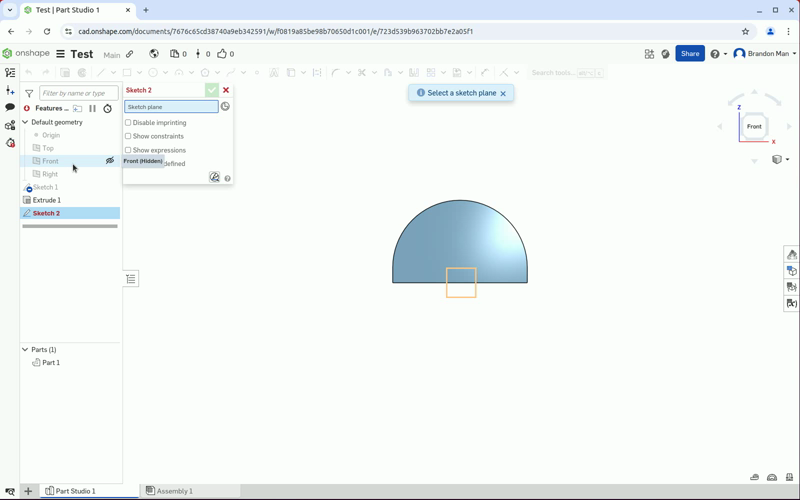
click(73, 163)
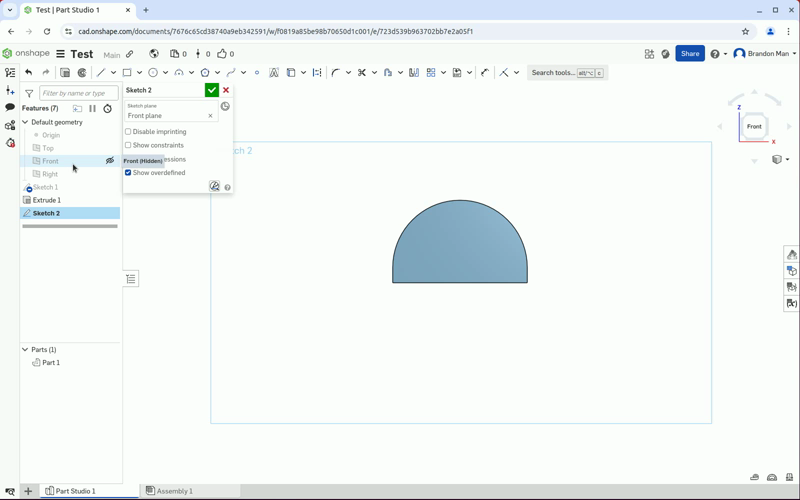
mouse_move(73, 352)
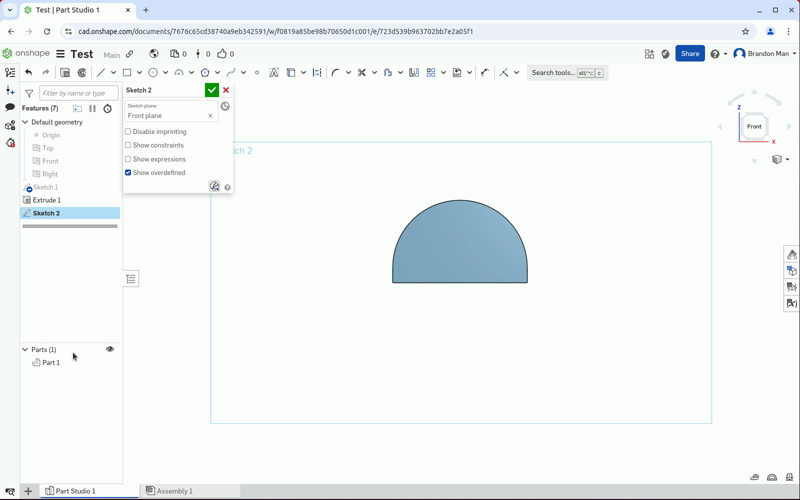
key(y)
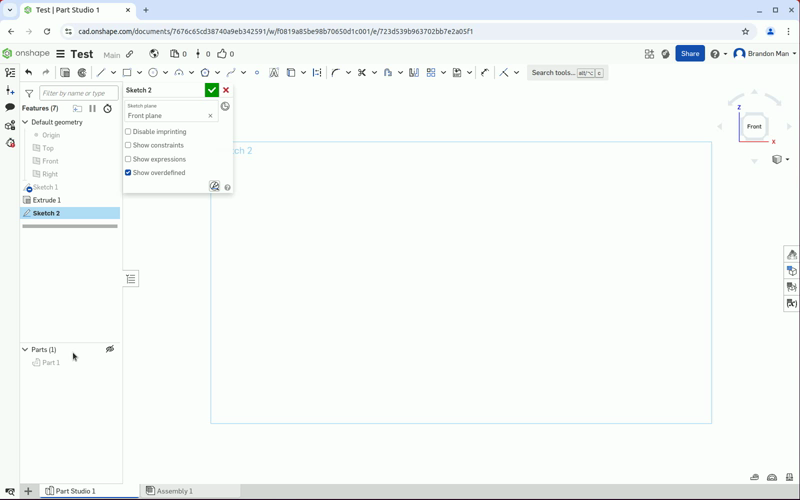
key(l)
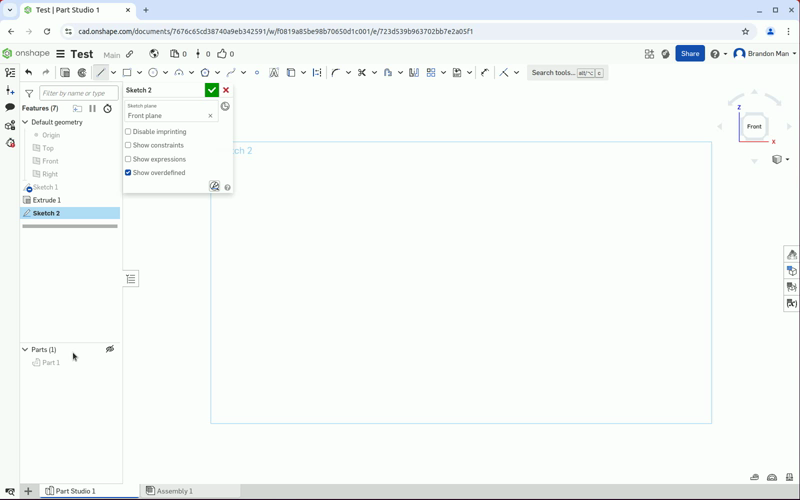
key_down(shift)
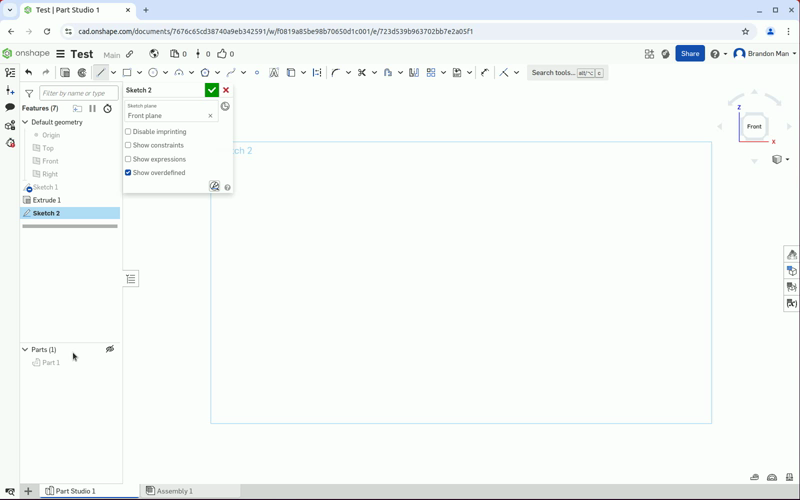
mouse_move(348, 282)
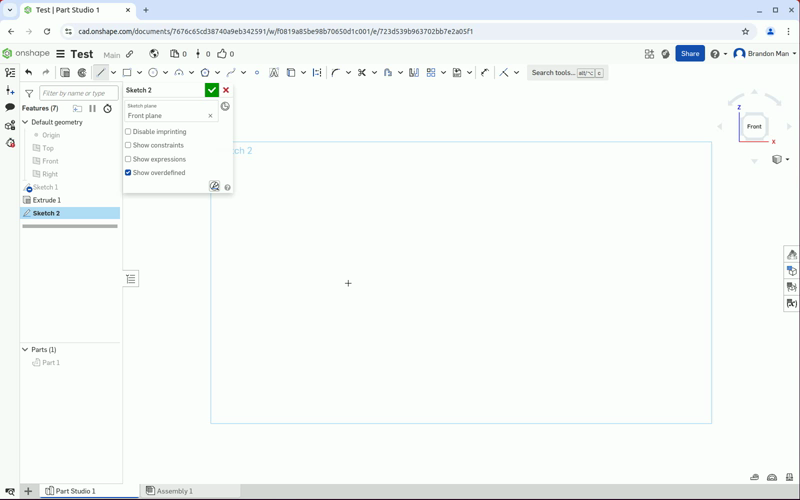
click(348, 282)
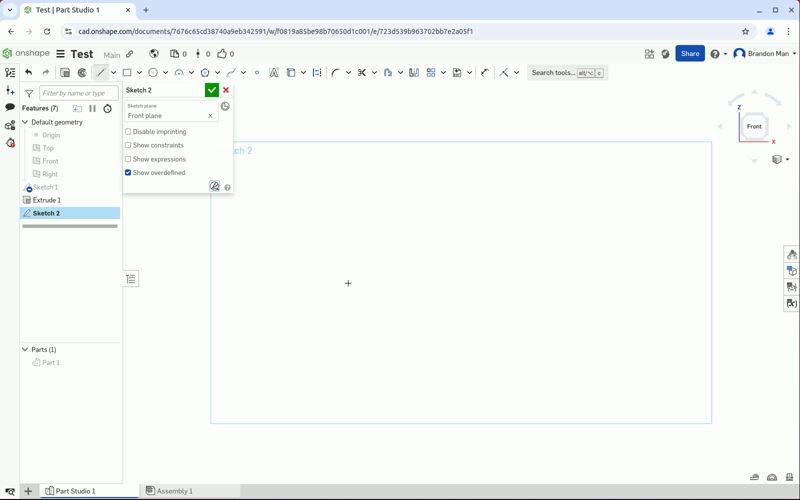
key_up(shift)
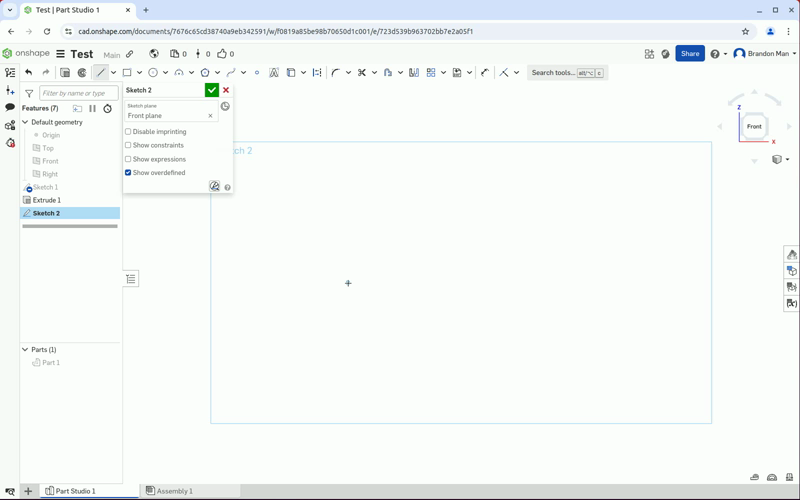
key_down(shift)
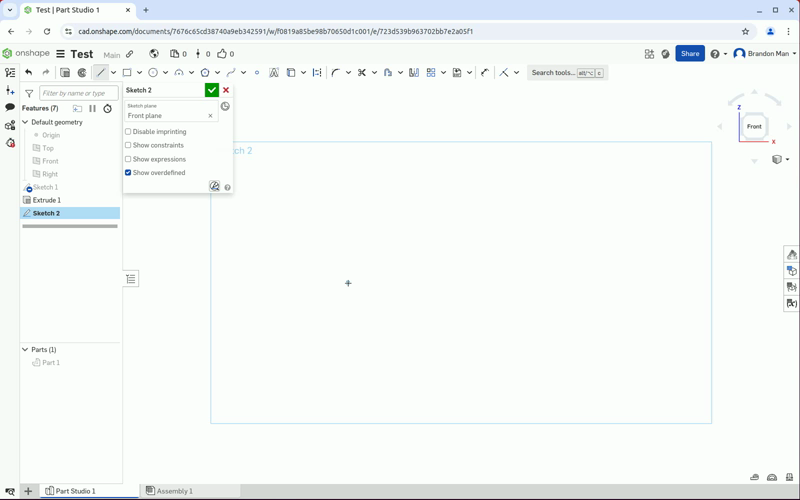
mouse_move(378, 282)
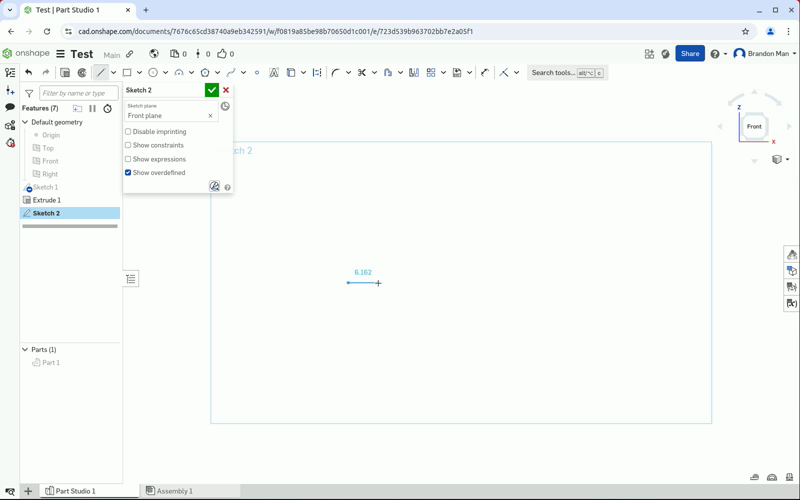
mouse_move(393, 282)
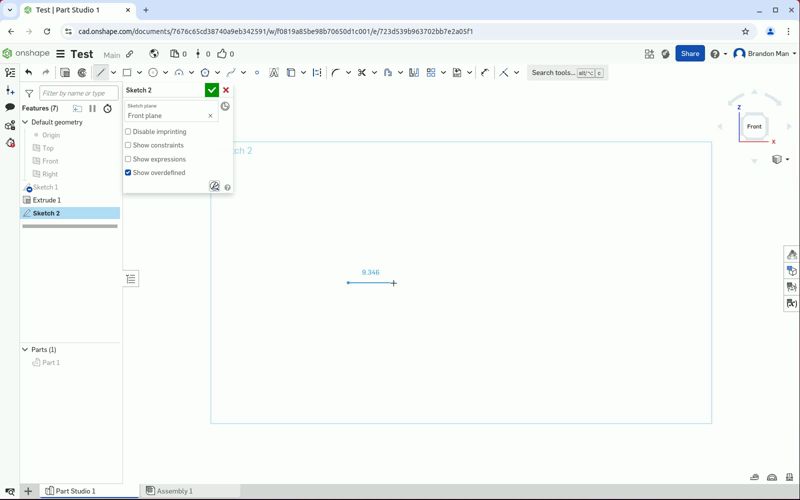
click(393, 282)
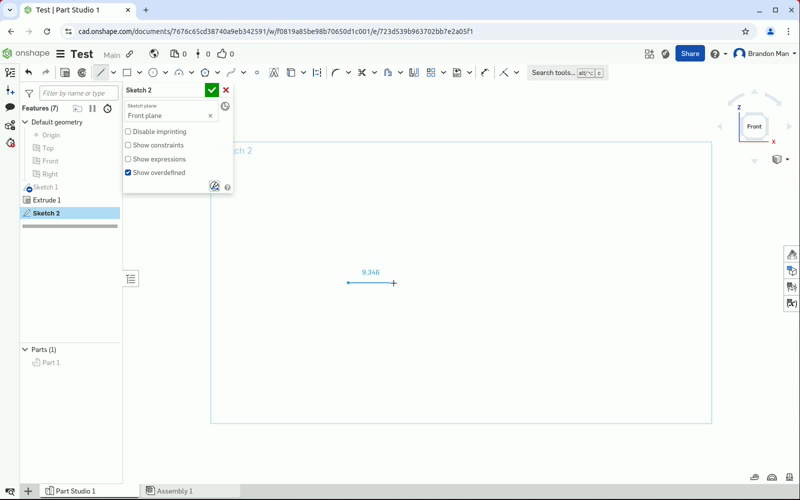
key_up(shift)
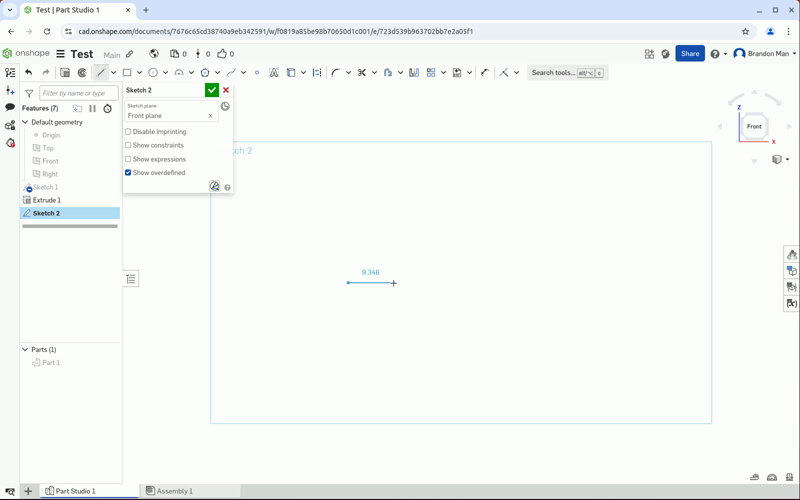
key_down(shift)
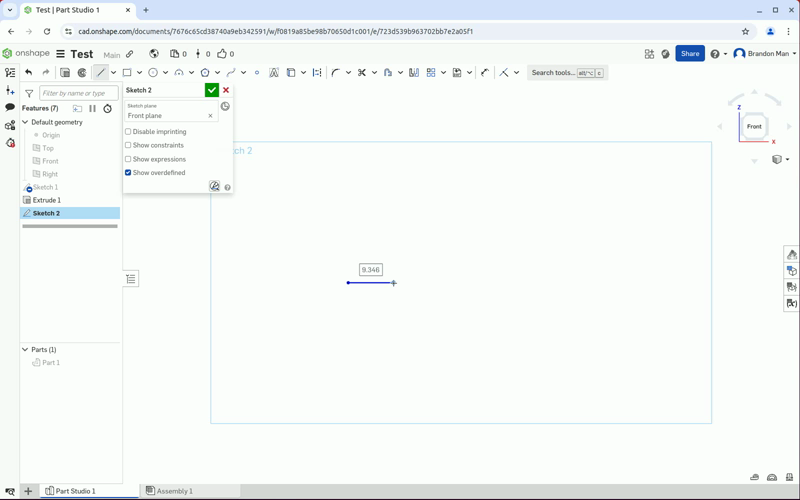
mouse_move(423, 282)
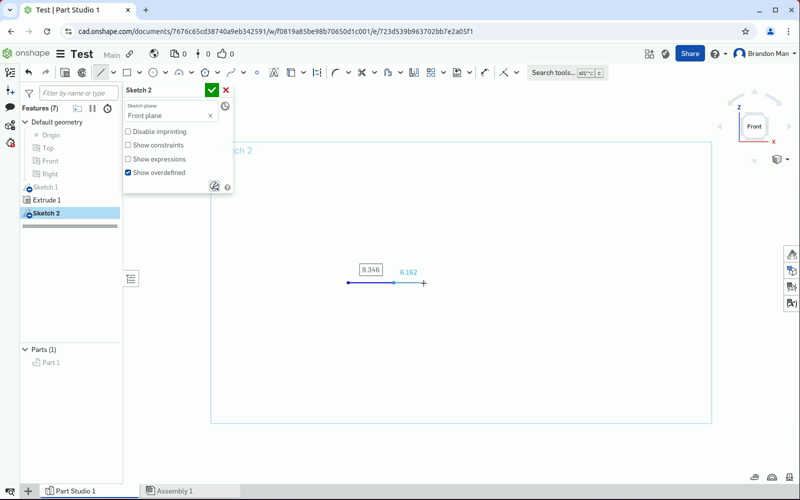
mouse_move(393, 267)
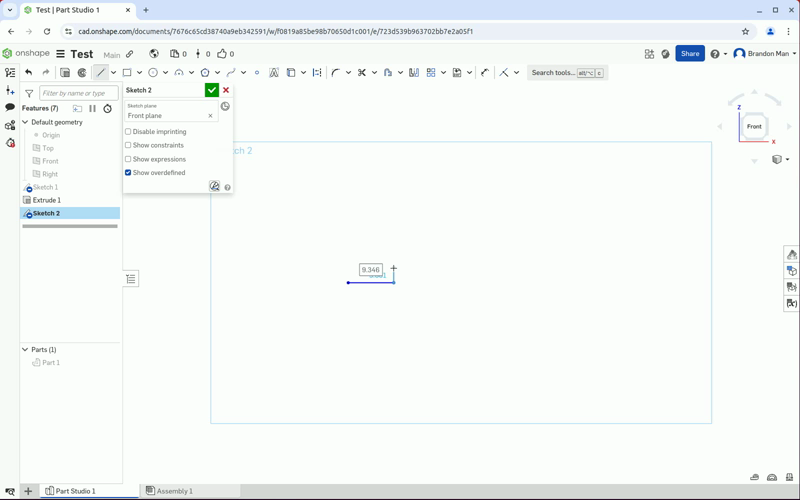
click(393, 267)
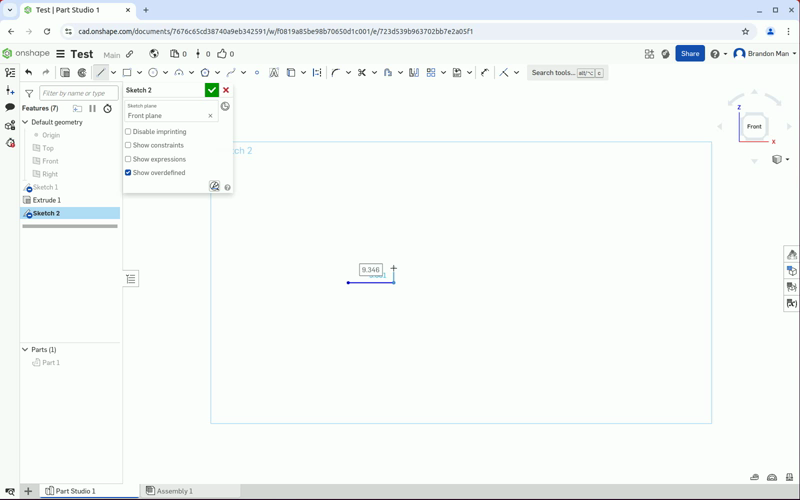
key_up(shift)
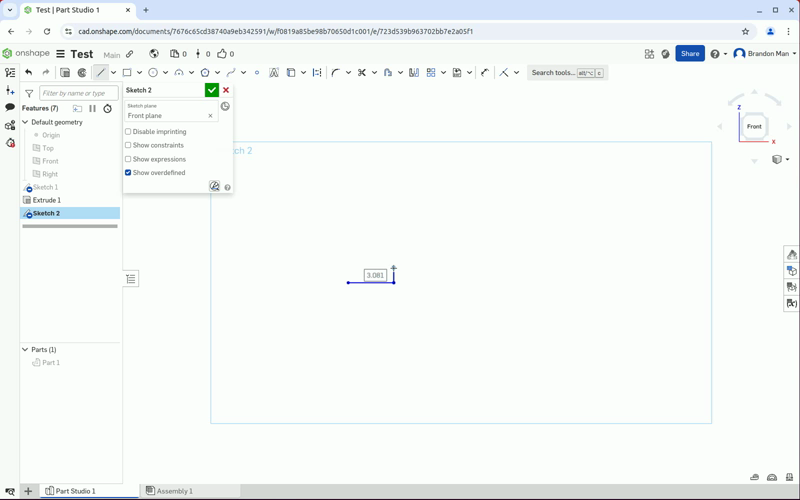
key_down(shift)
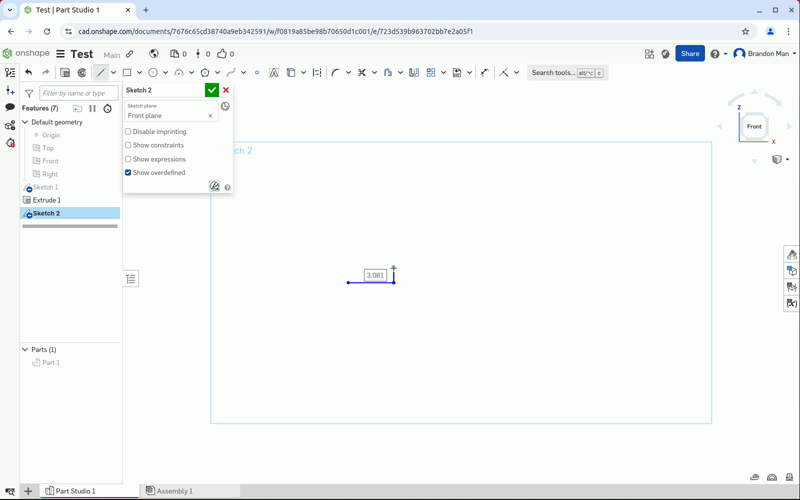
mouse_move(423, 267)
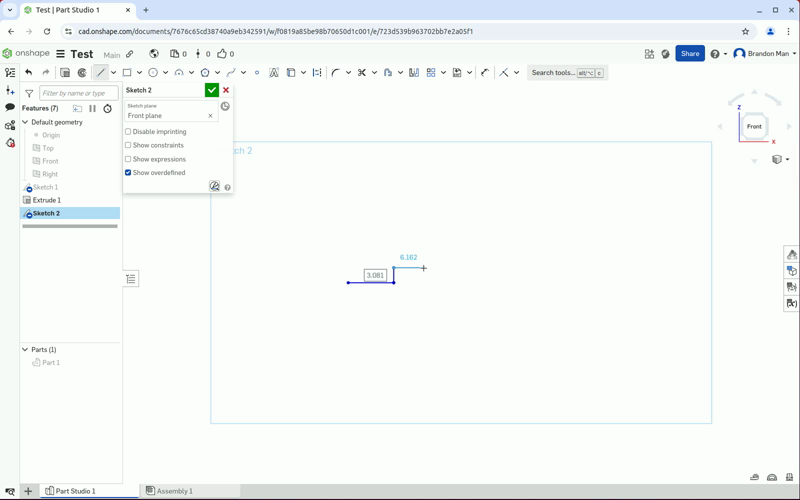
mouse_move(355, 267)
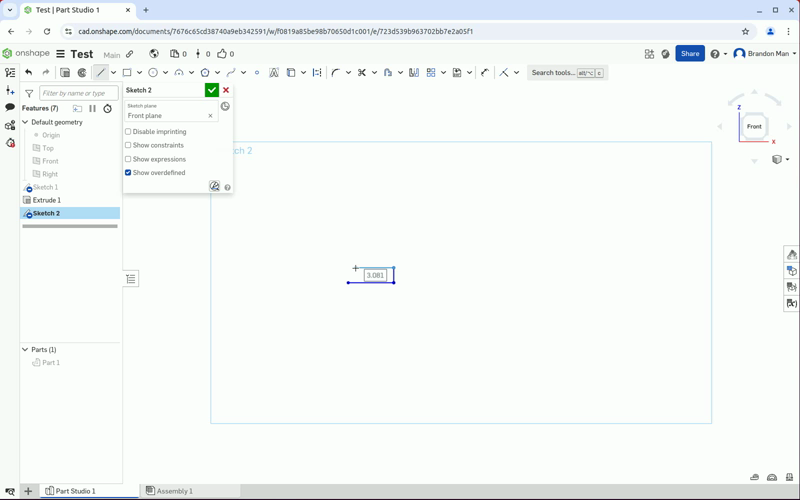
click(355, 267)
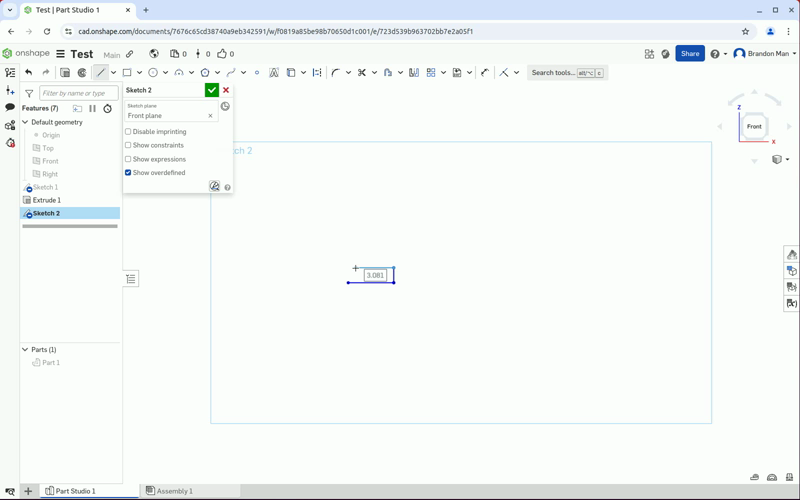
key_up(shift)
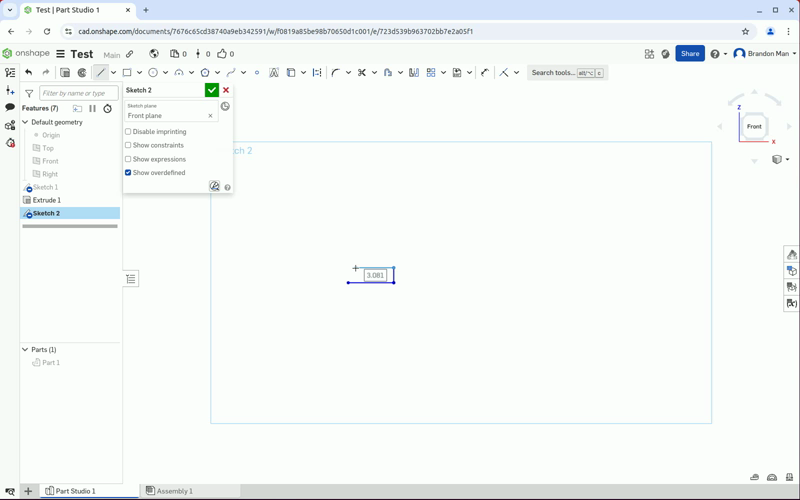
key(esc)
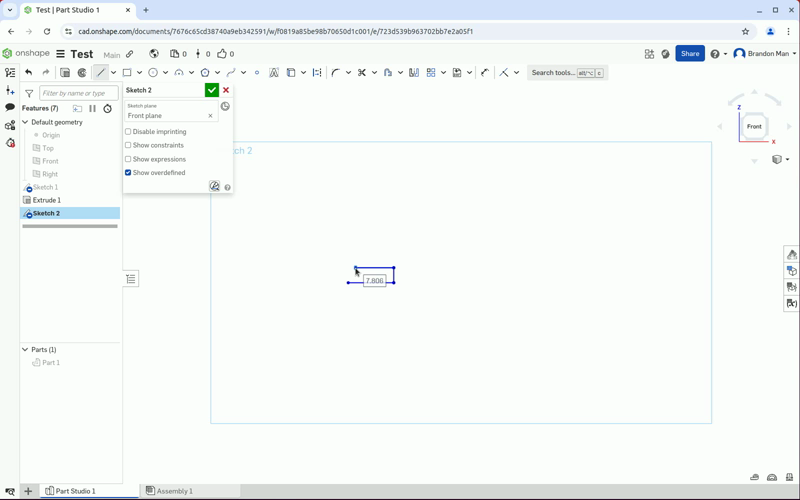
key(a)
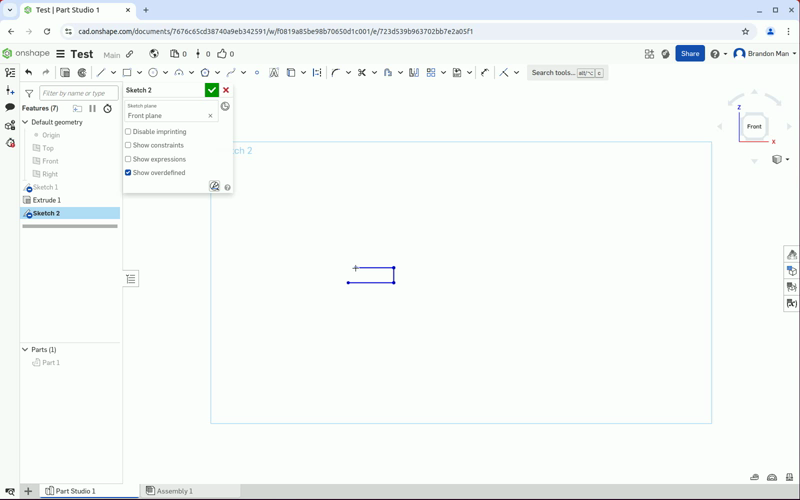
mouse_move(355, 267)
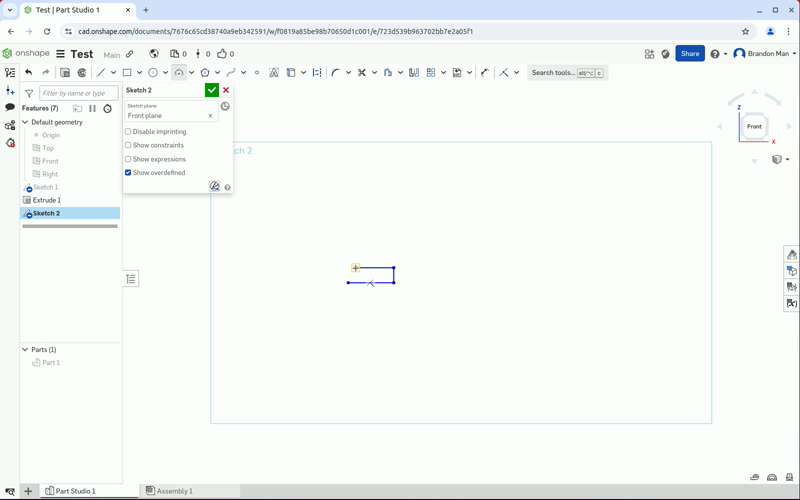
click(355, 267)
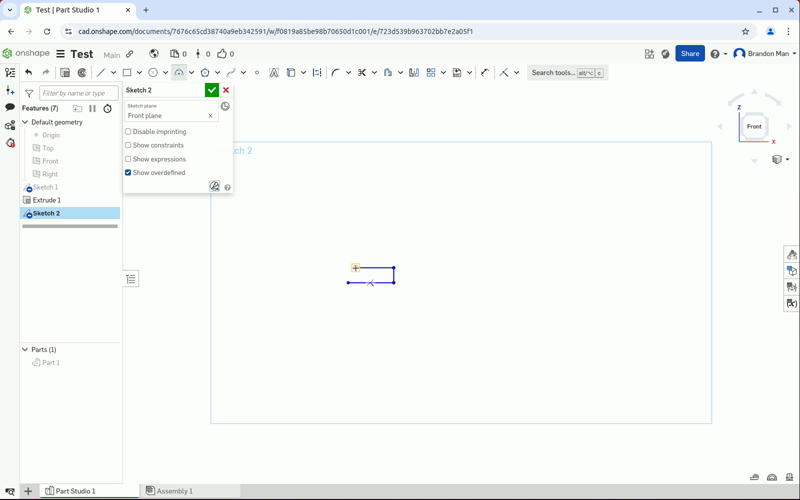
key_down(shift)
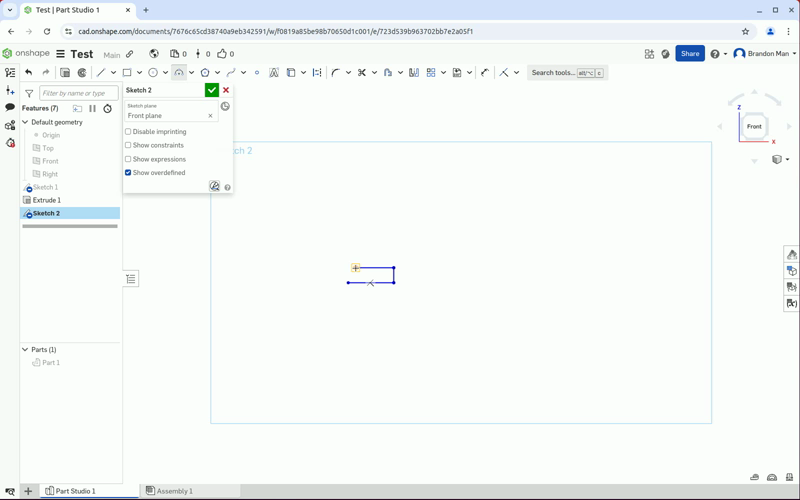
mouse_move(348, 275)
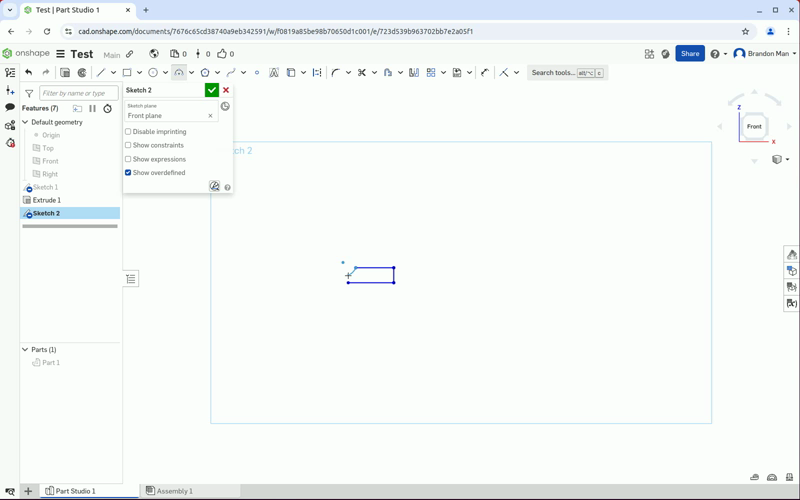
click(348, 275)
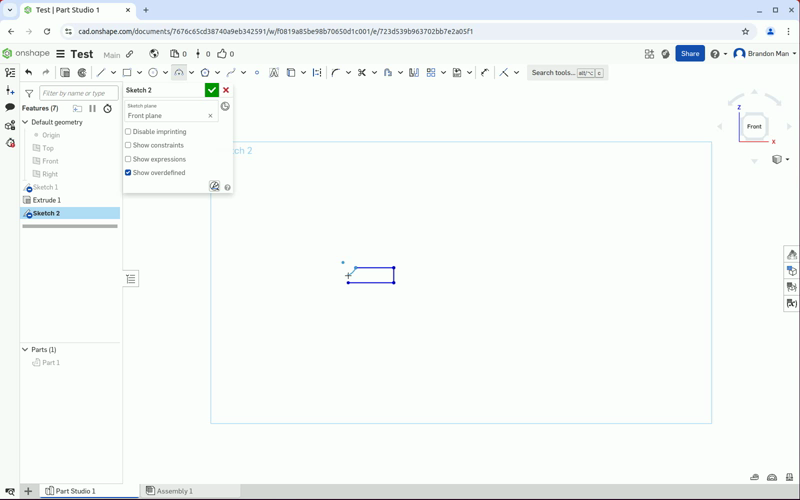
mouse_move(350, 270)
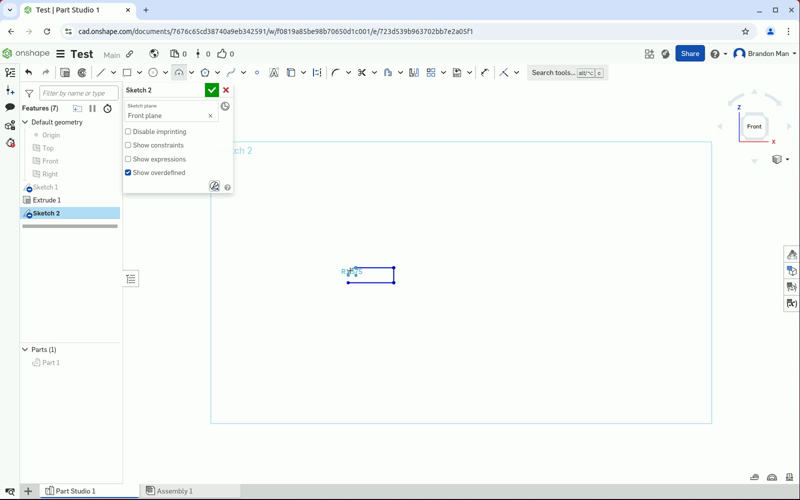
click(350, 270)
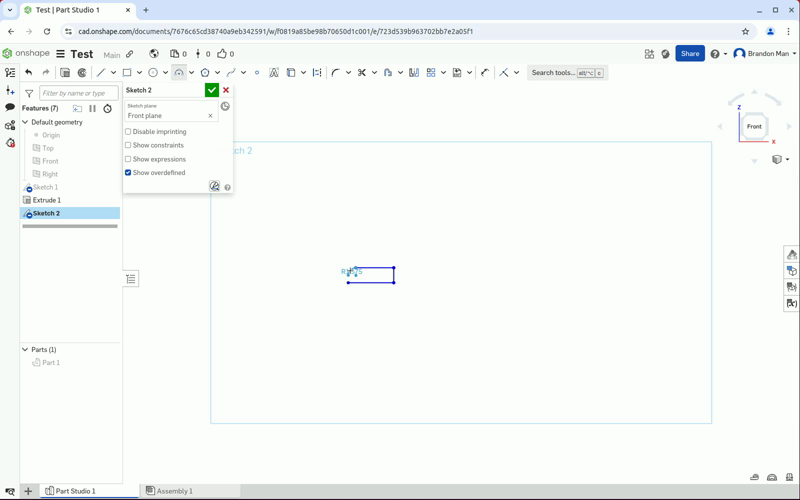
key_up(shift)
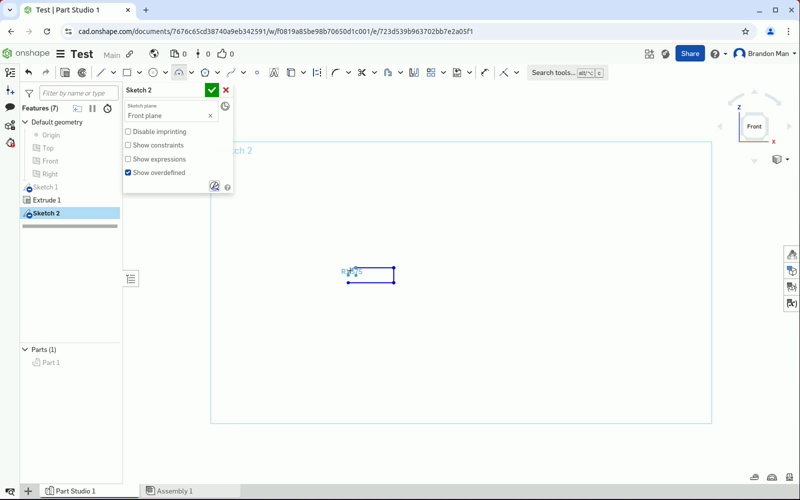
key(esc)
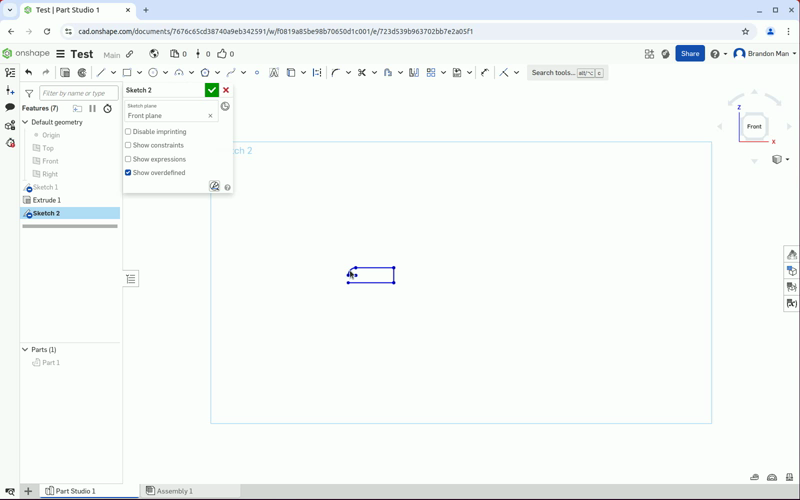
key(l)
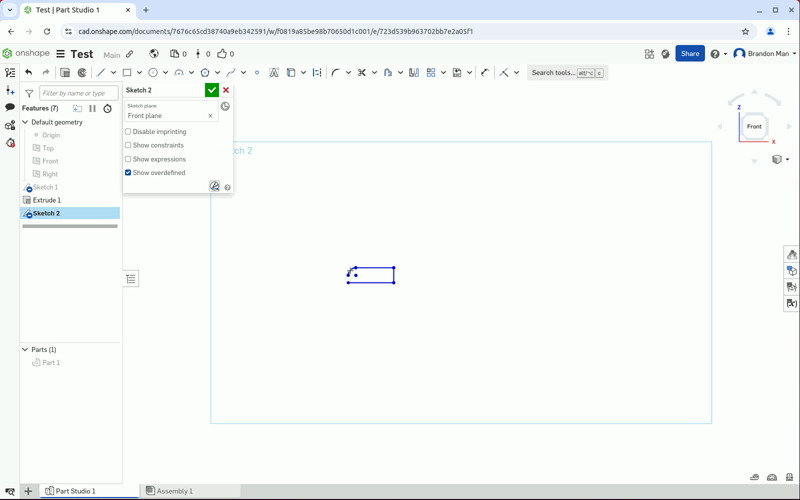
mouse_move(348, 275)
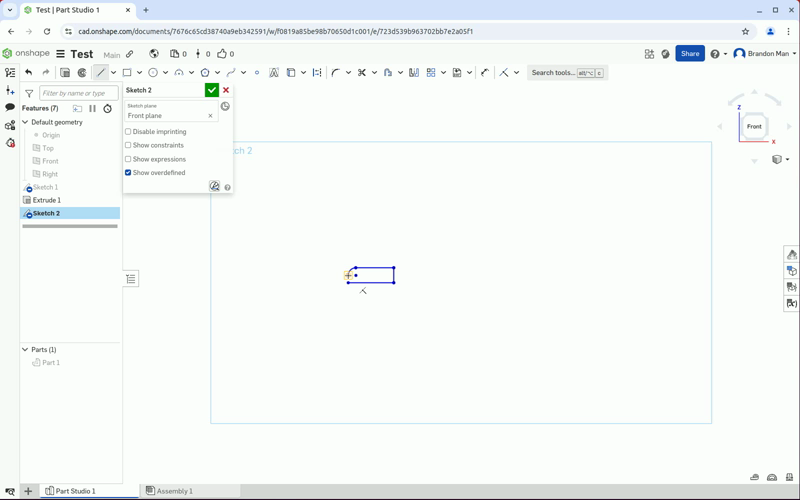
click(348, 275)
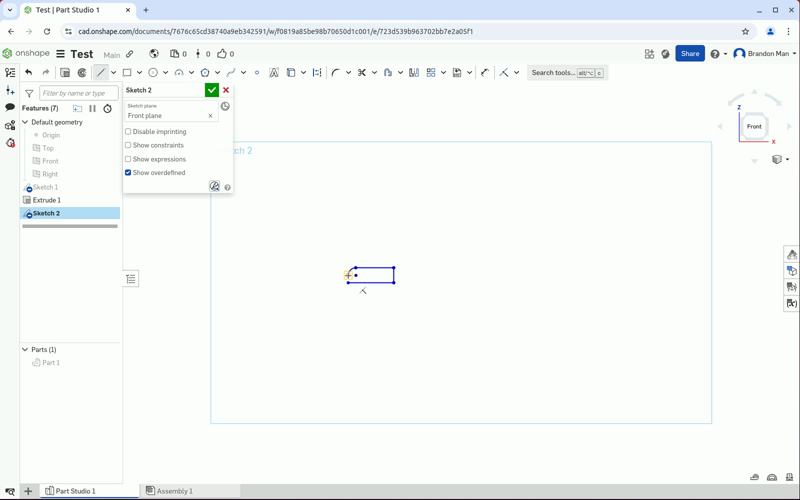
mouse_move(378, 275)
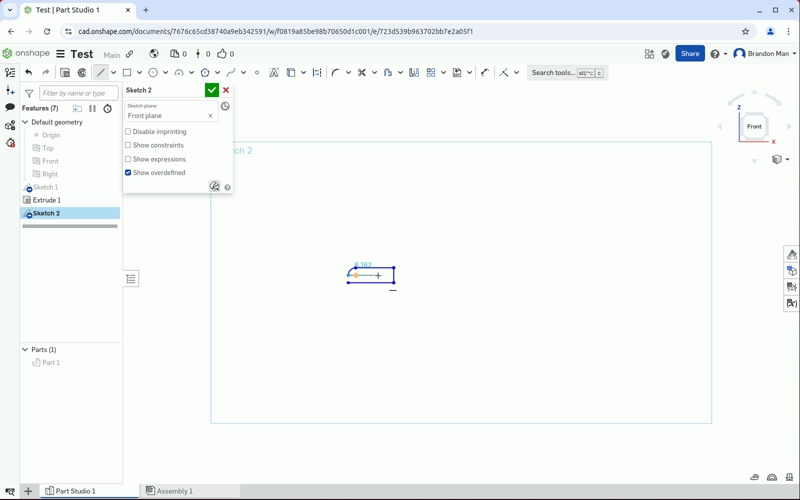
key_down(shift)
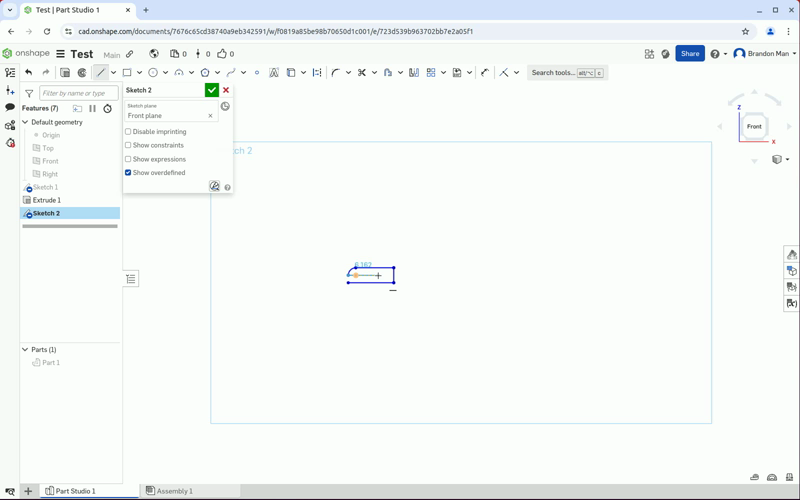
mouse_move(348, 282)
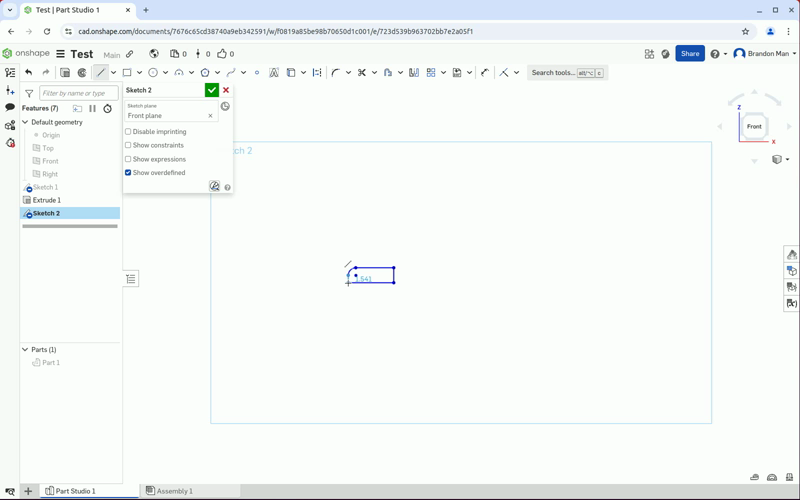
key_up(shift)
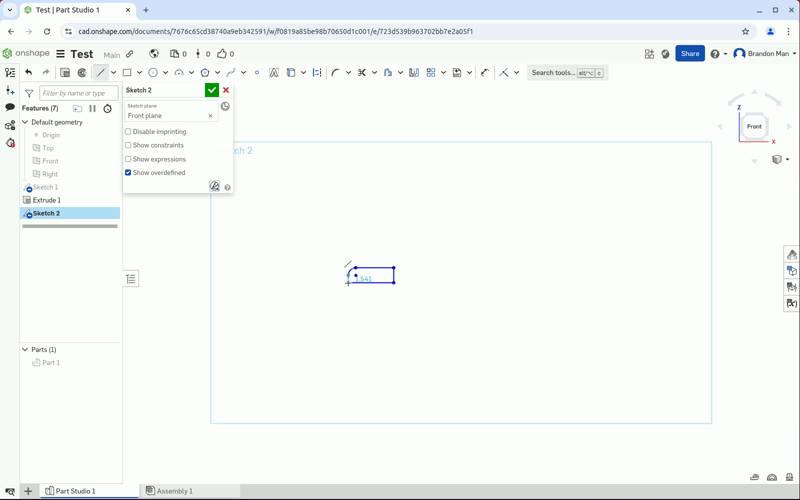
click(348, 282)
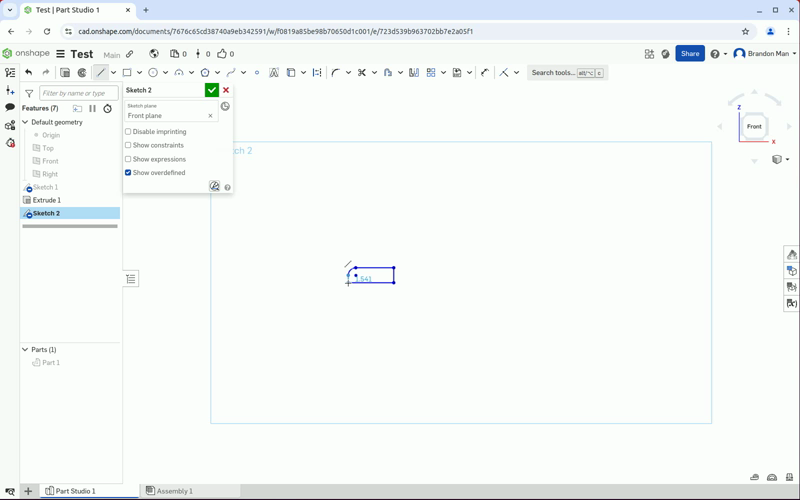
key(esc)
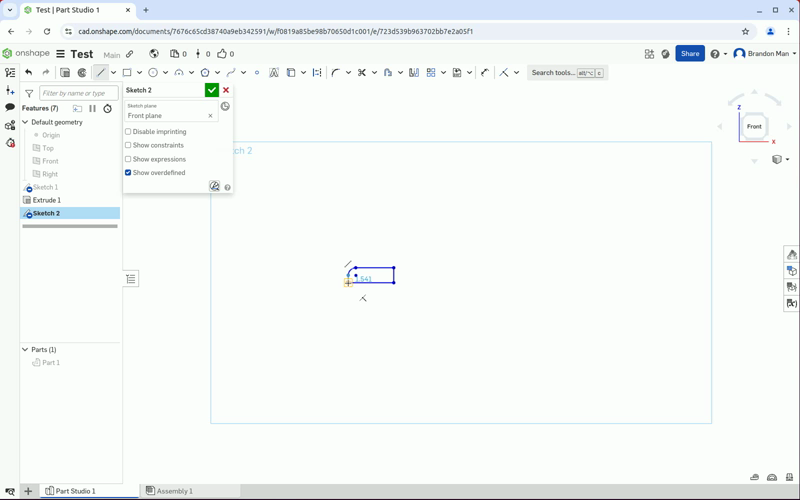
mouse_move(391, 277)
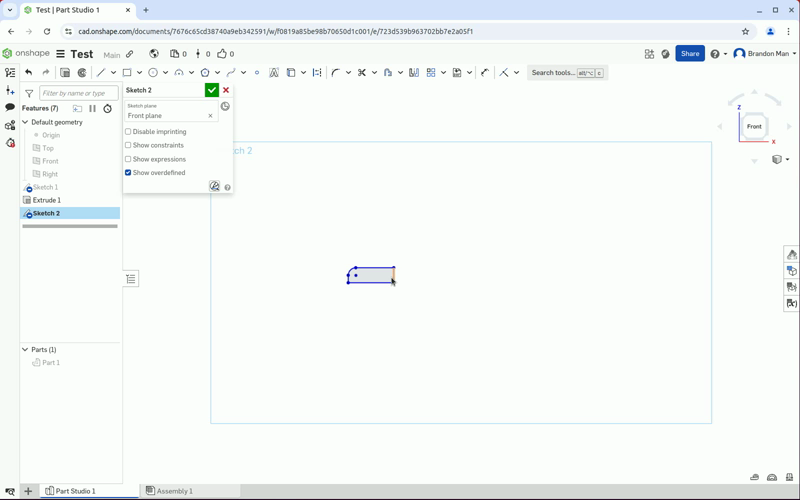
scroll(6)
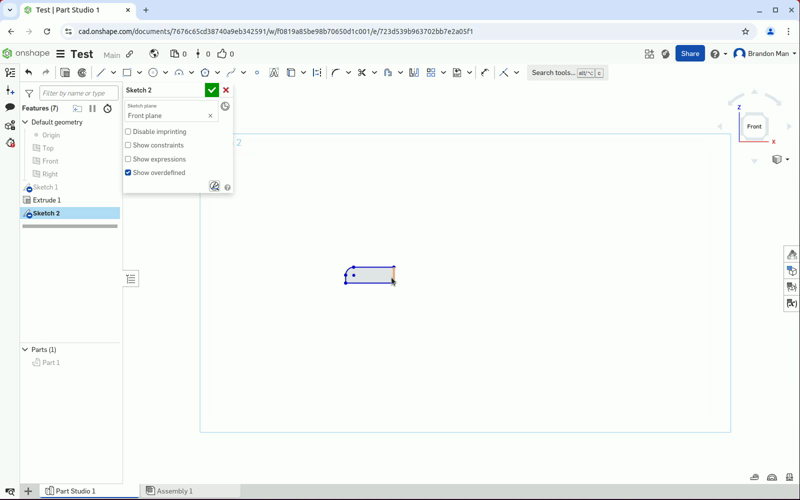
scroll(6)
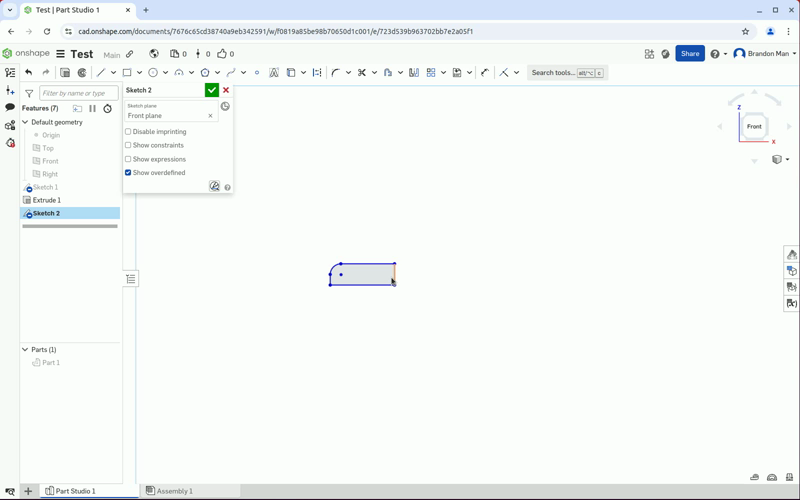
scroll(6)
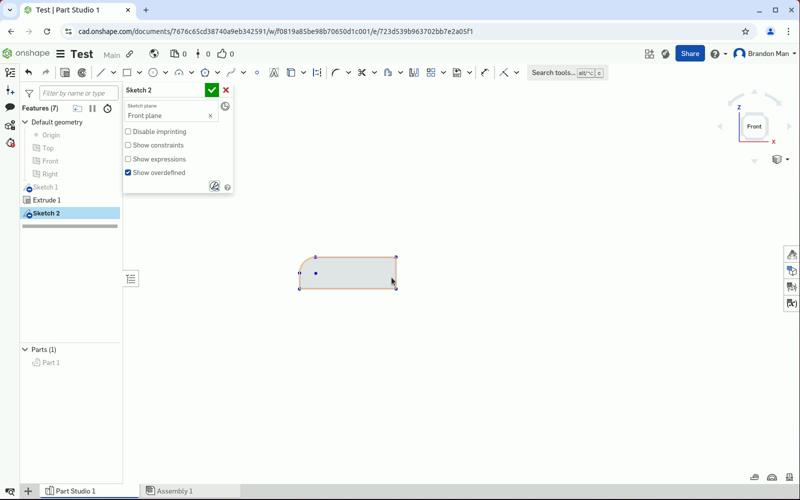
scroll(6)
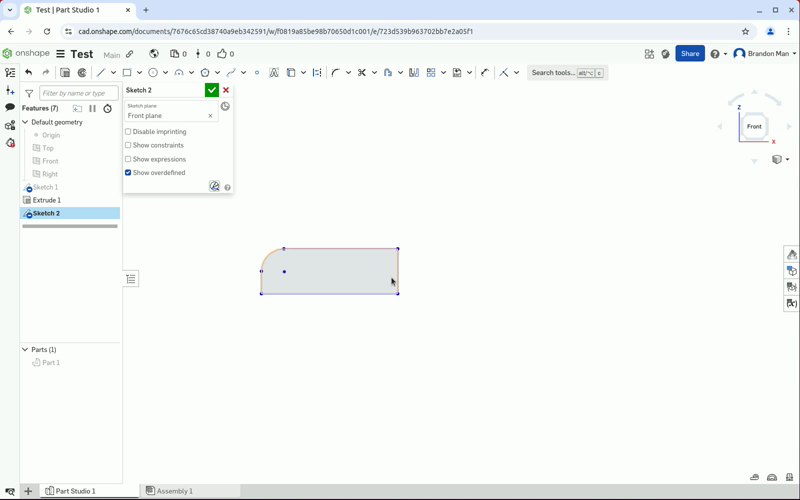
scroll(6)
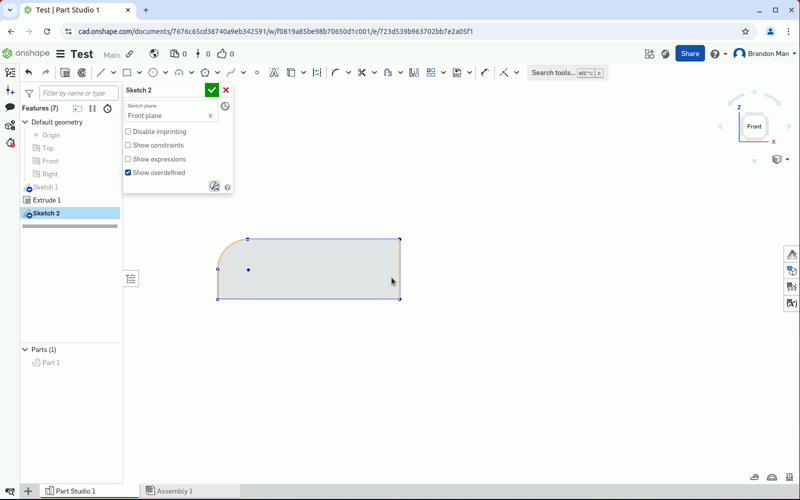
scroll(6)
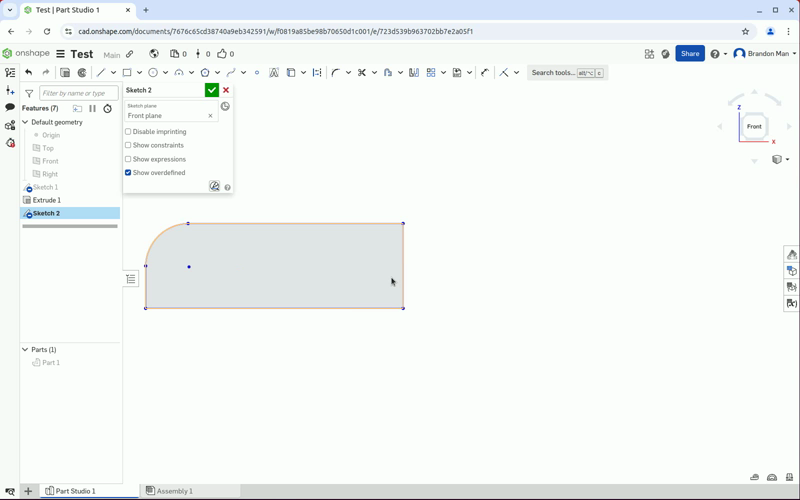
scroll(6)
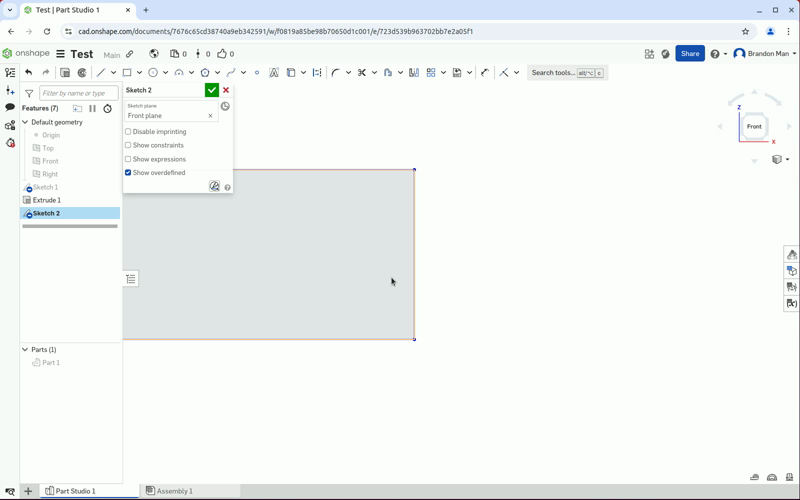
click(391, 277)
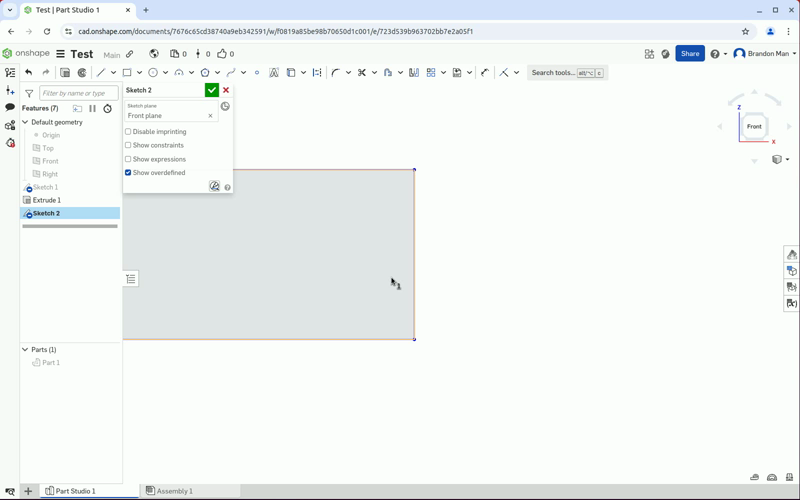
scroll(-6)
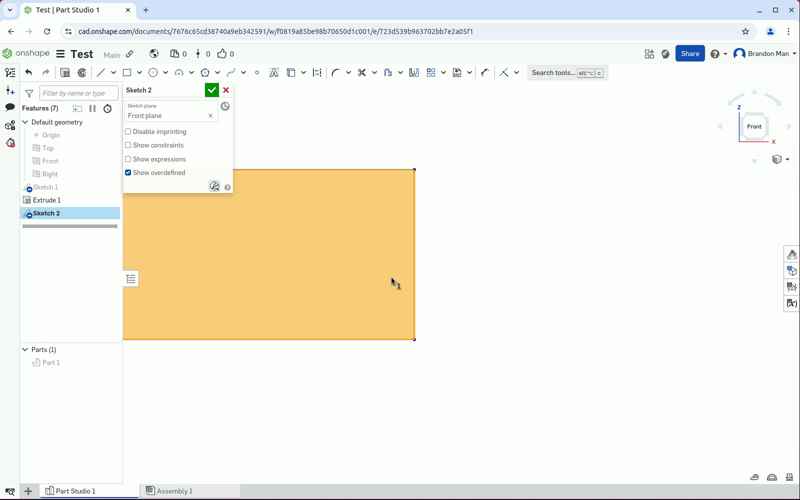
scroll(-6)
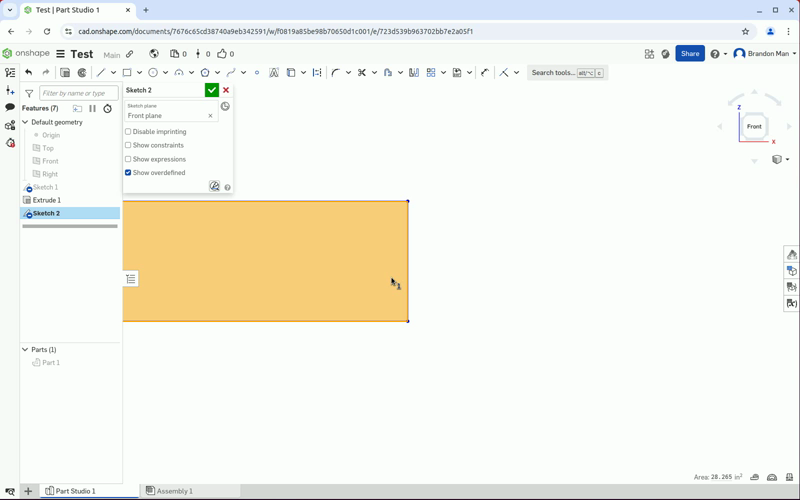
scroll(-6)
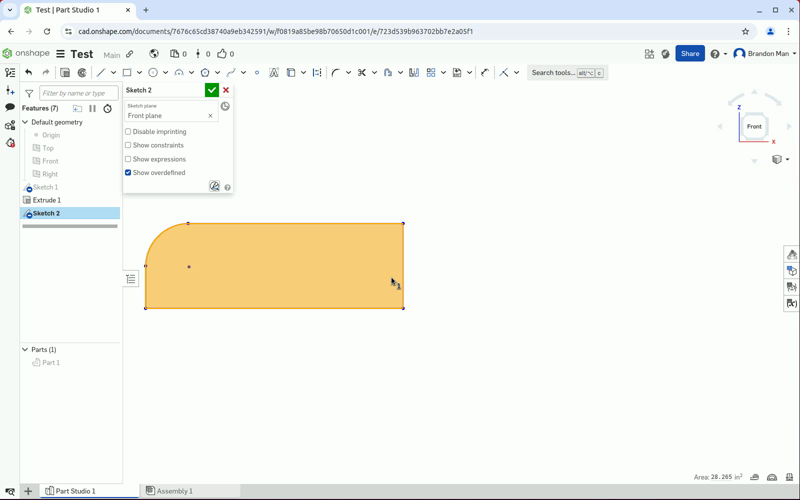
scroll(-6)
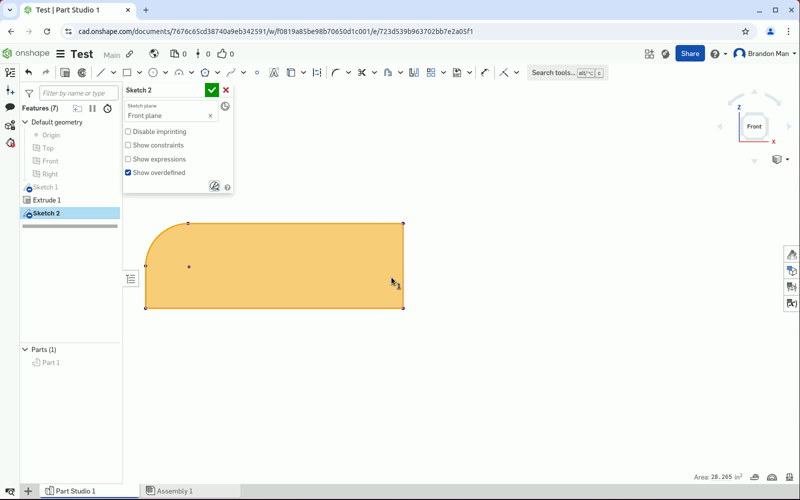
scroll(-6)
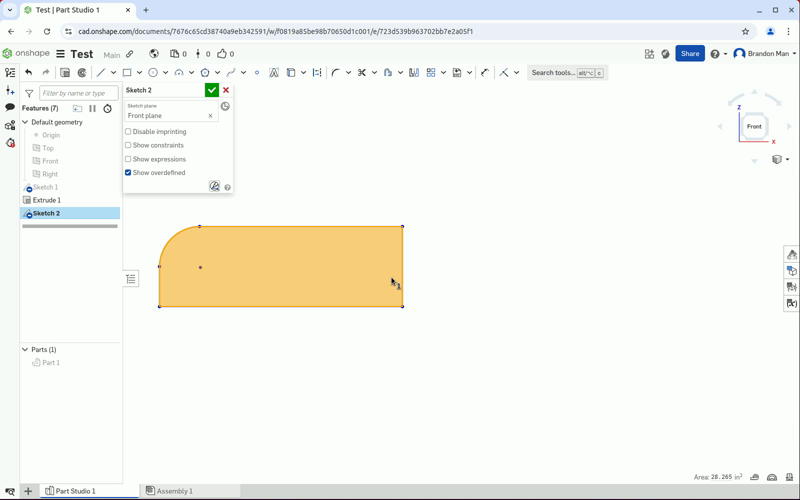
scroll(-6)
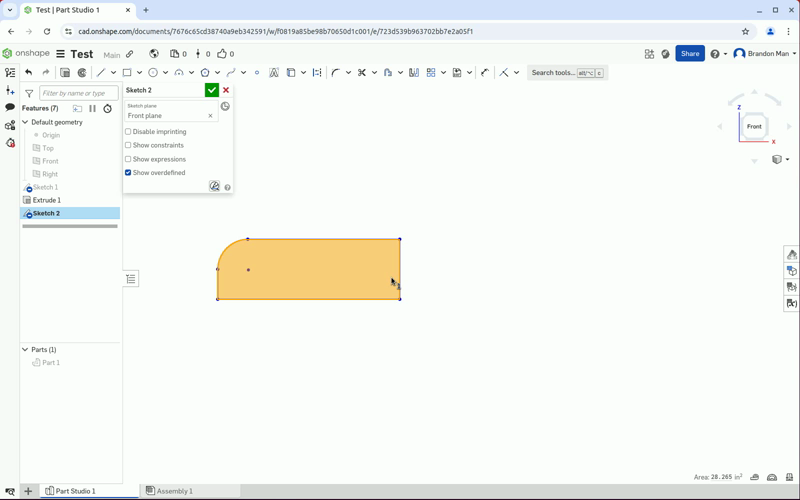
scroll(-6)
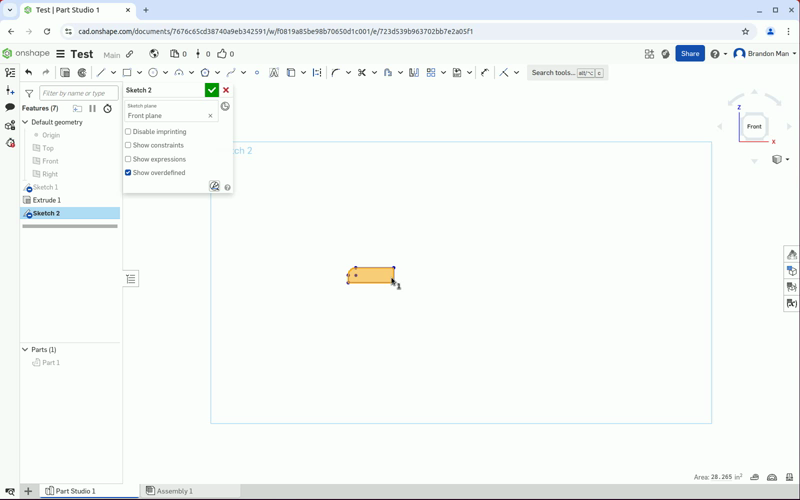
mouse_move(73, 352)
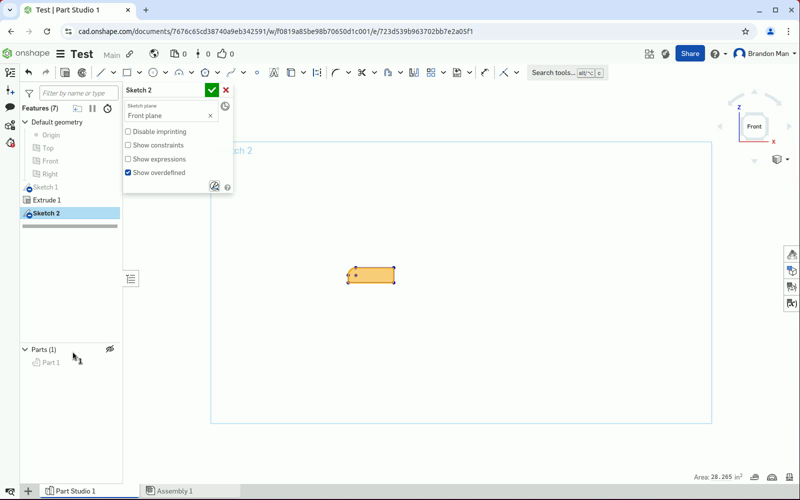
key(shift+y)
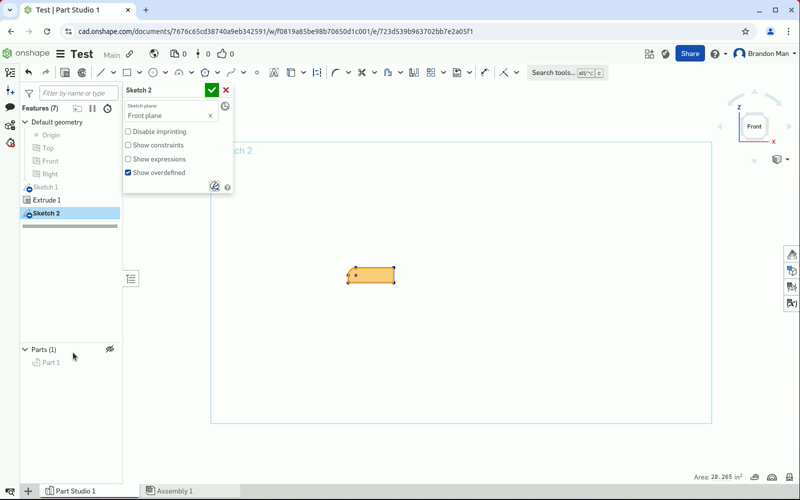
key(shift+e)
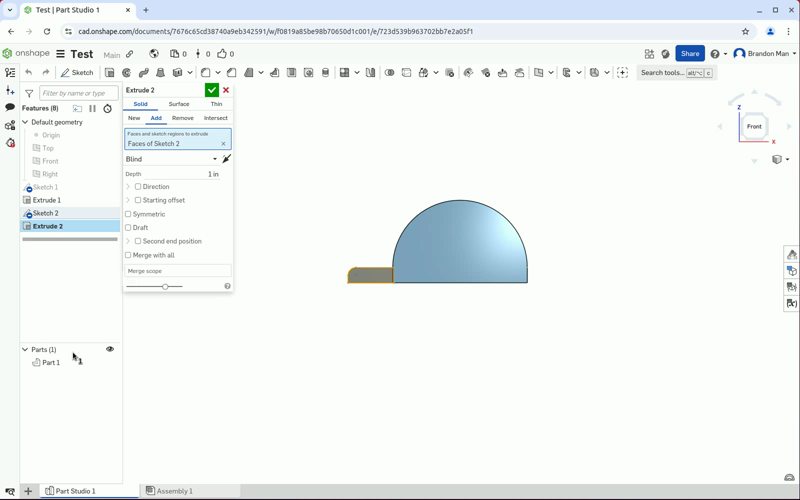
mouse_move(143, 106)
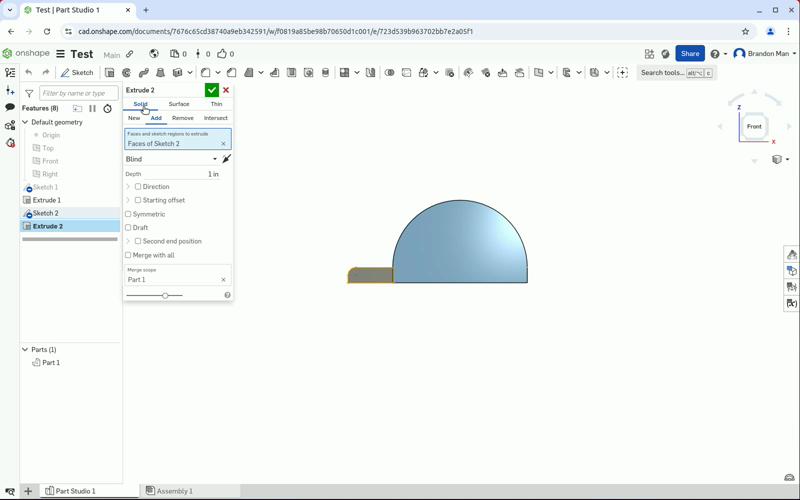
click(143, 106)
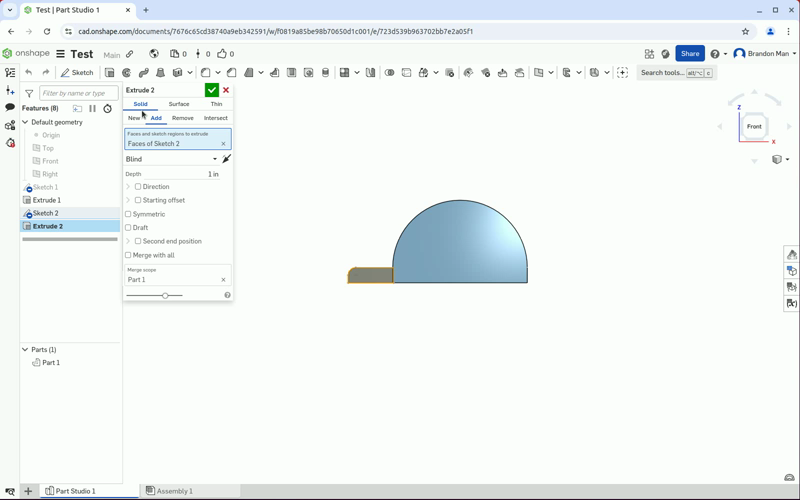
mouse_move(137, 120)
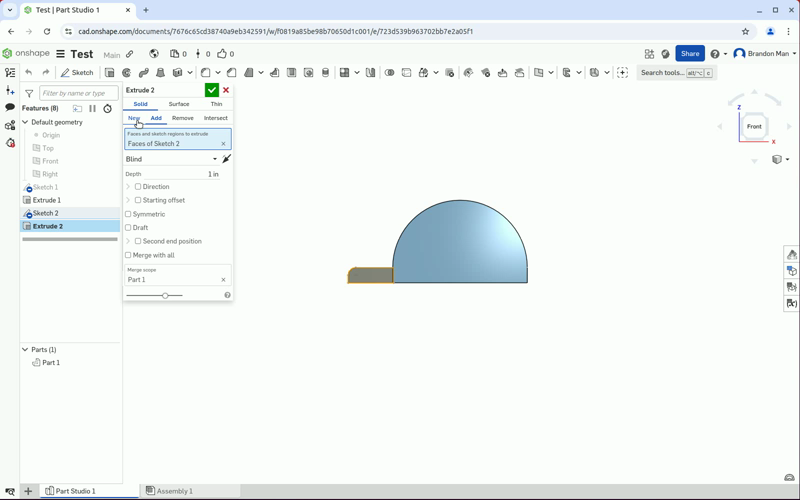
click(137, 120)
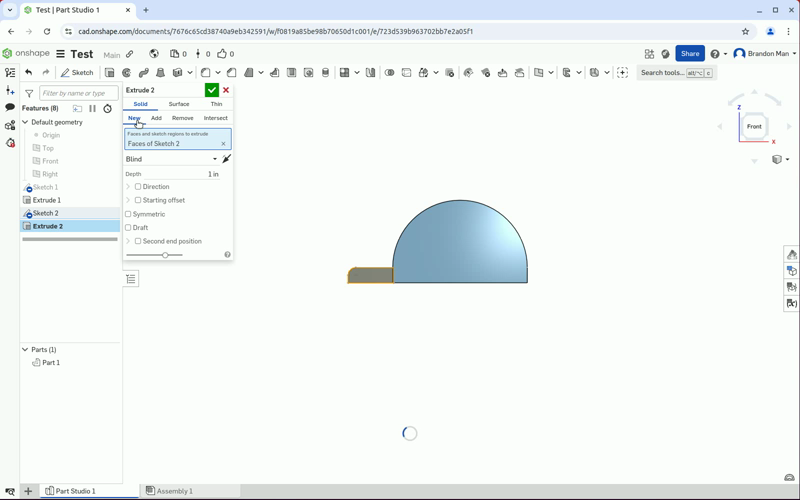
key(tab, 4)
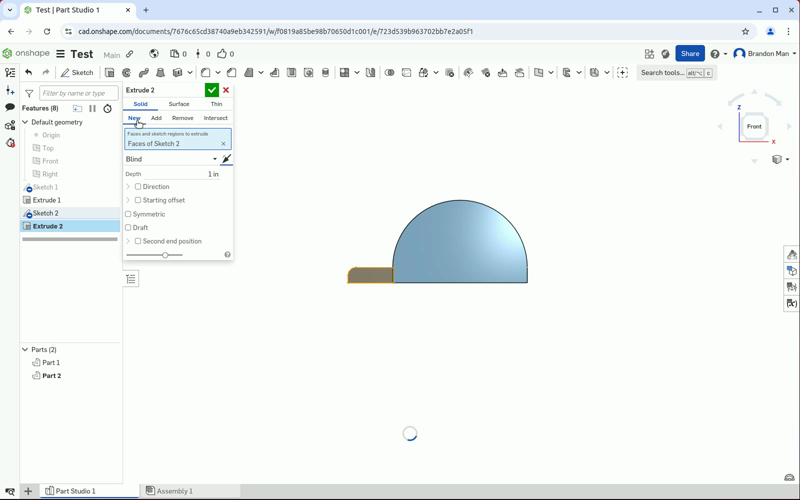
text(7.703)
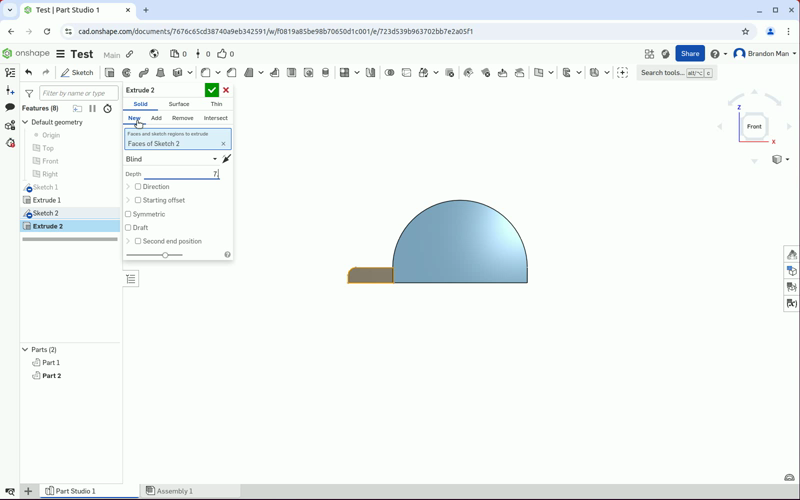
key(enter)
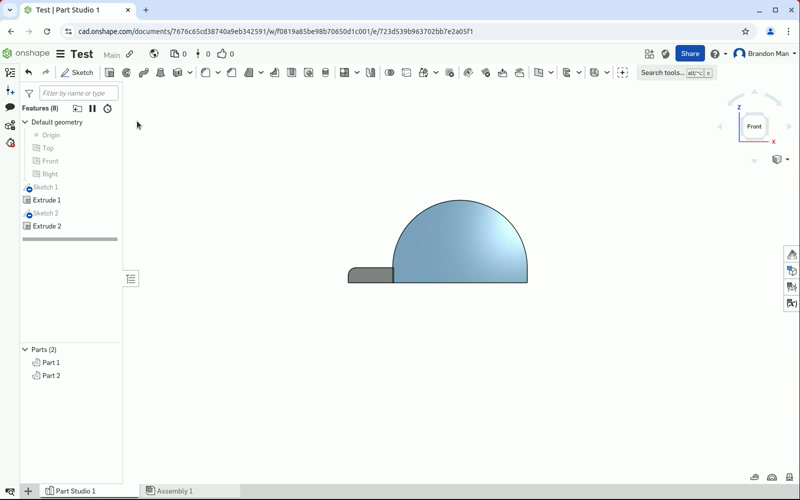
key(shift+h)
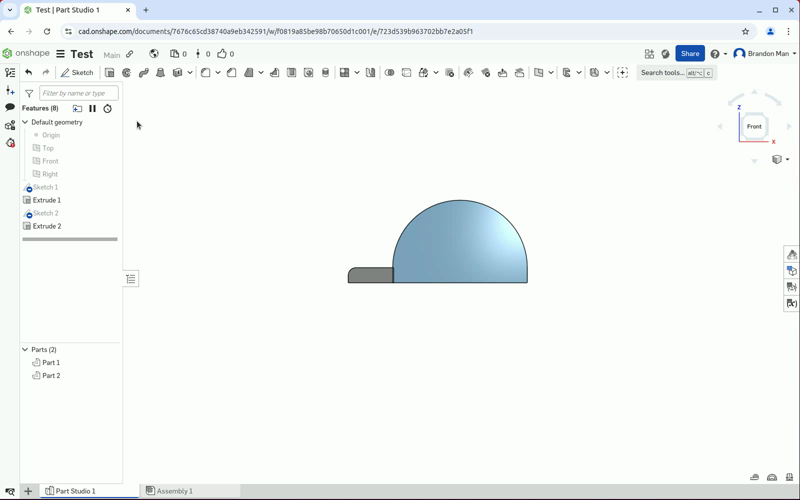
key(shift+h)
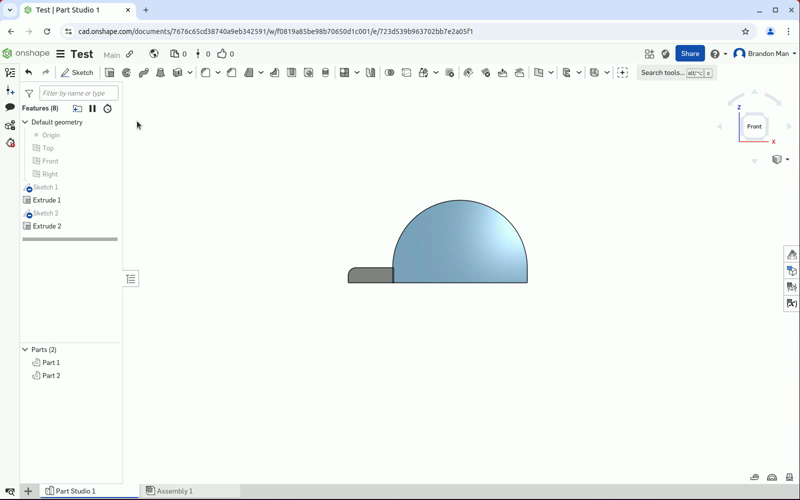
mouse_move(73, 189)
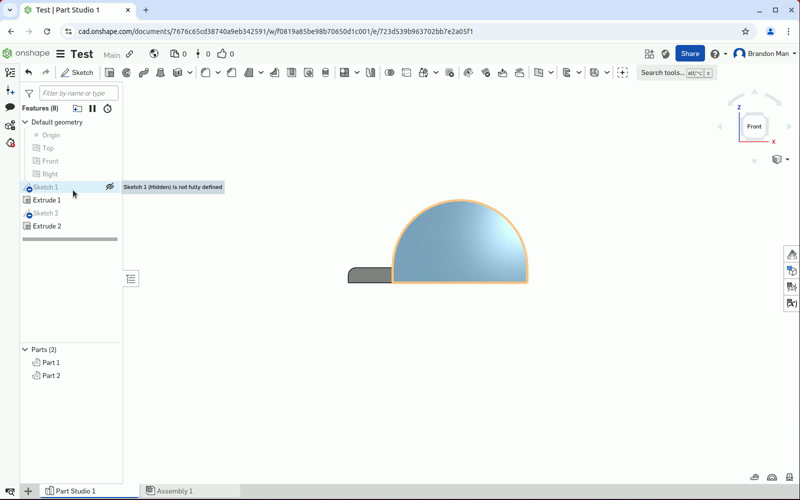
click(73, 189)
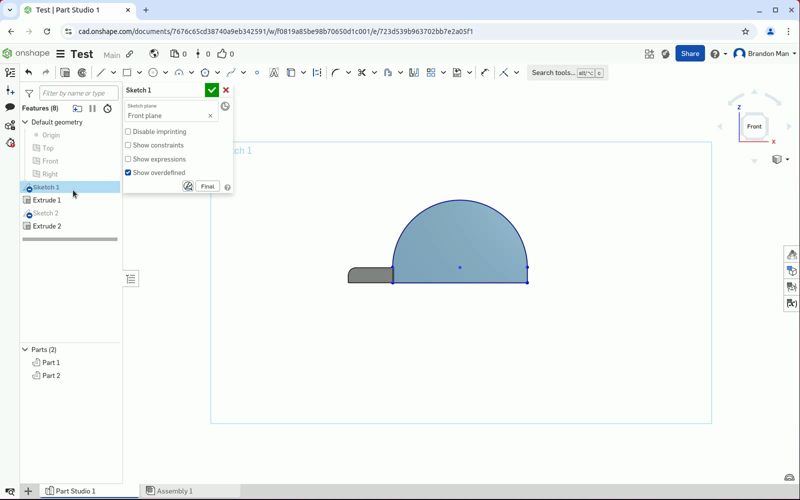
mouse_move(229, 92)
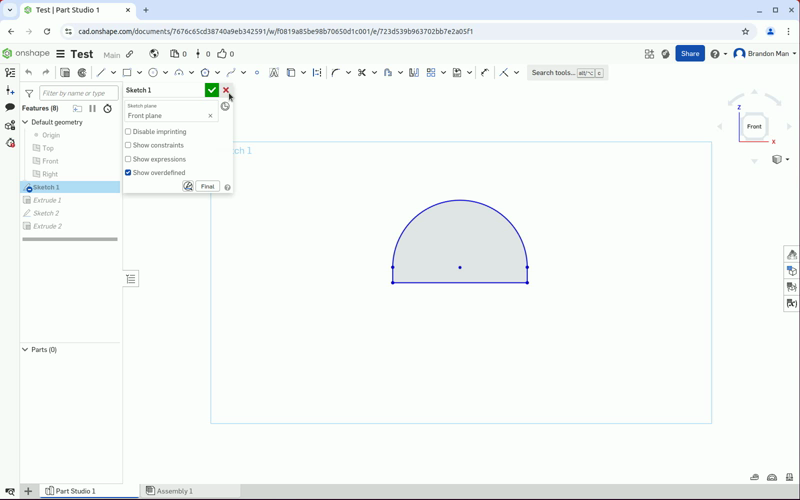
click(229, 92)
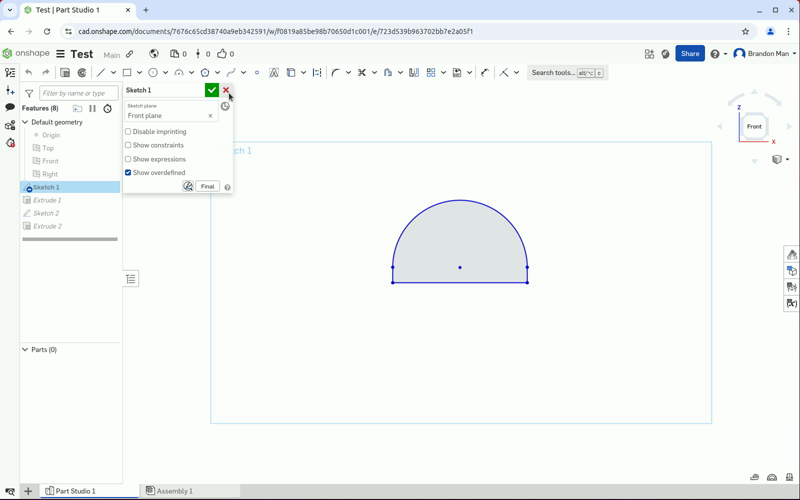
key(shift+s)
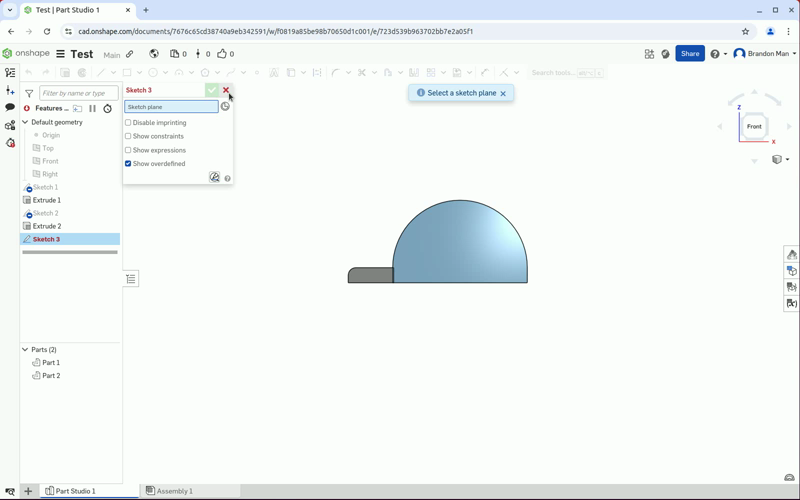
mouse_move(73, 163)
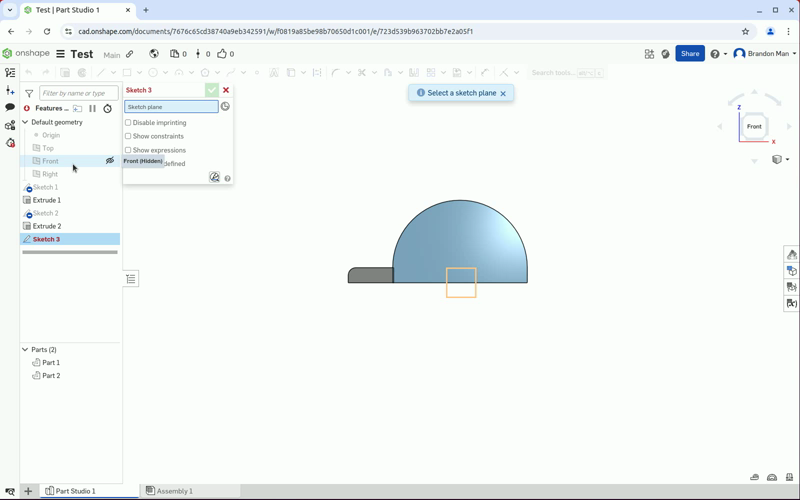
click(73, 163)
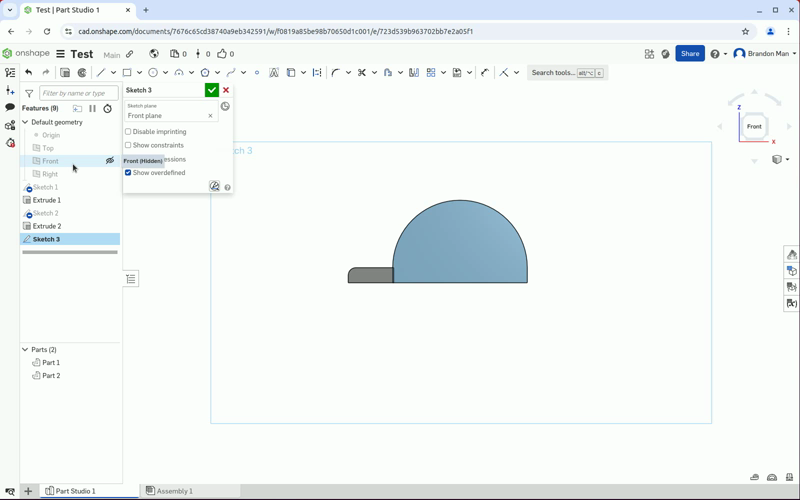
mouse_move(73, 352)
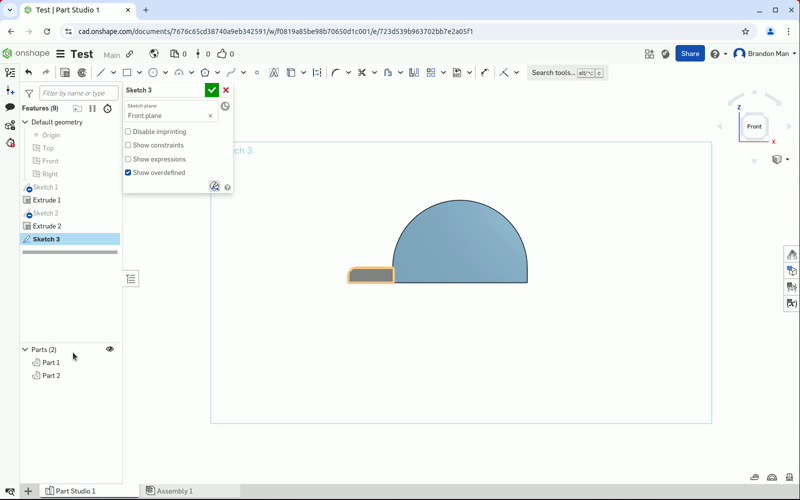
key(y)
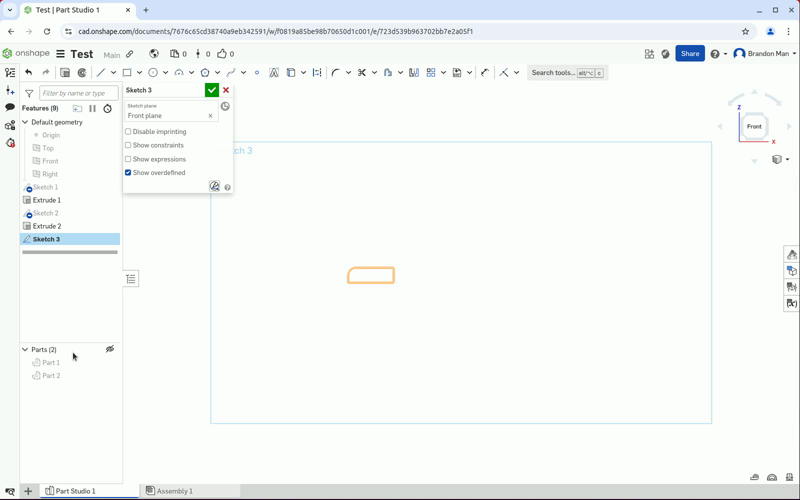
key(l)
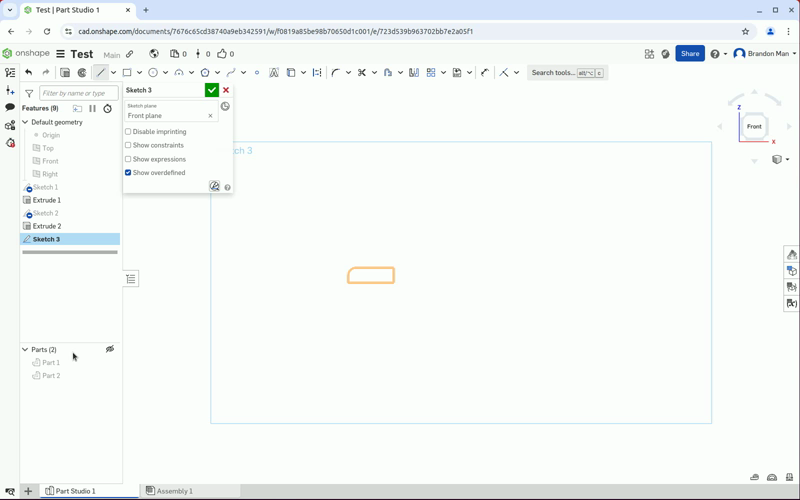
key_down(shift)
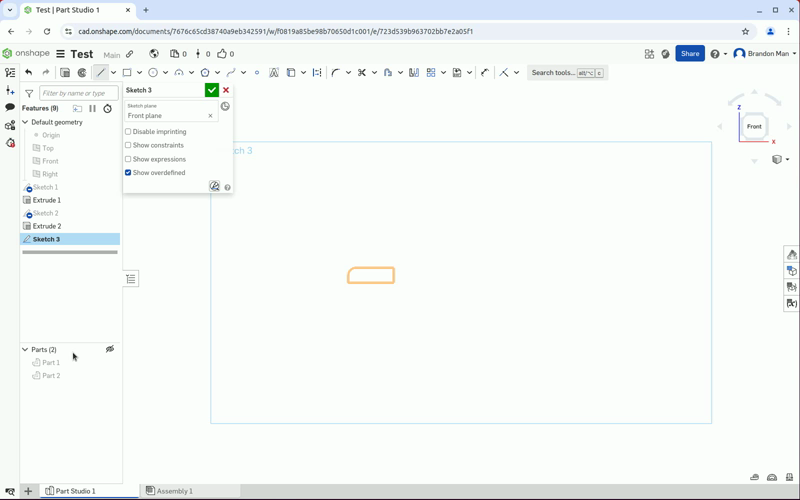
mouse_move(528, 282)
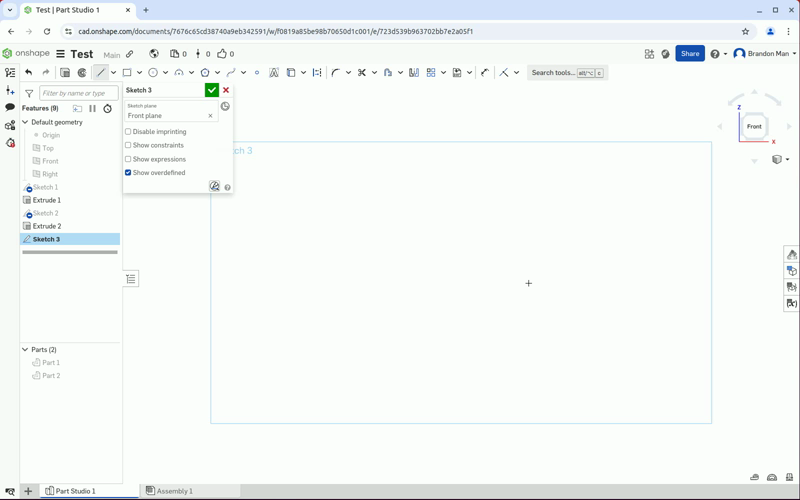
click(528, 282)
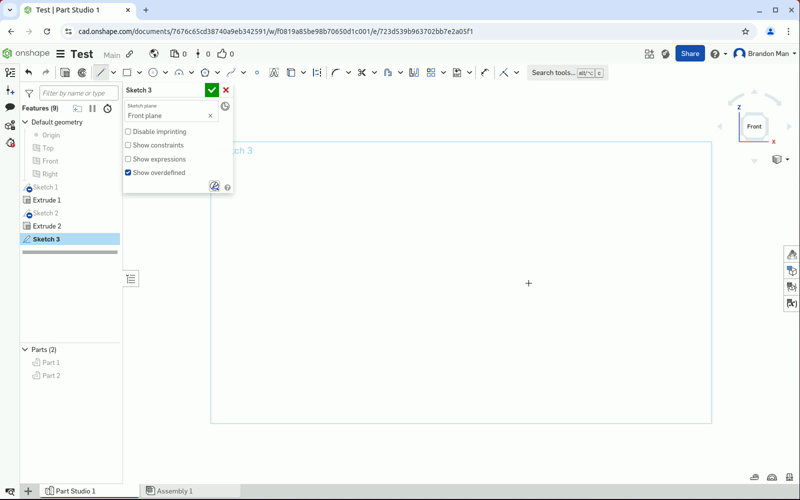
key_up(shift)
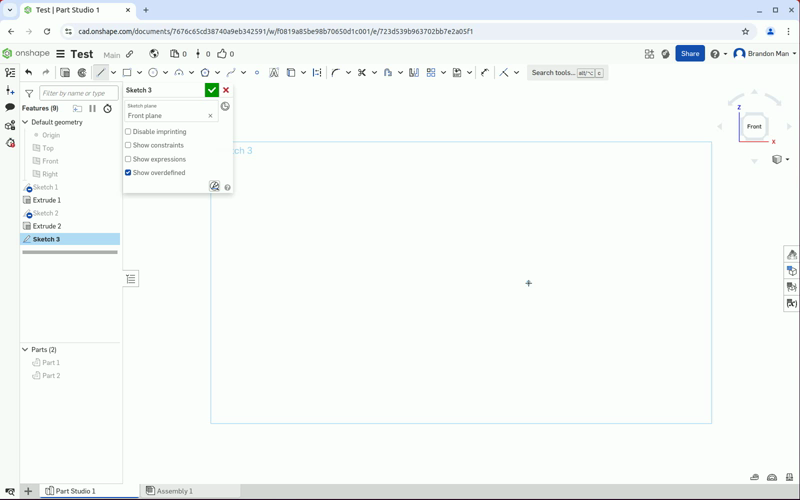
key_down(shift)
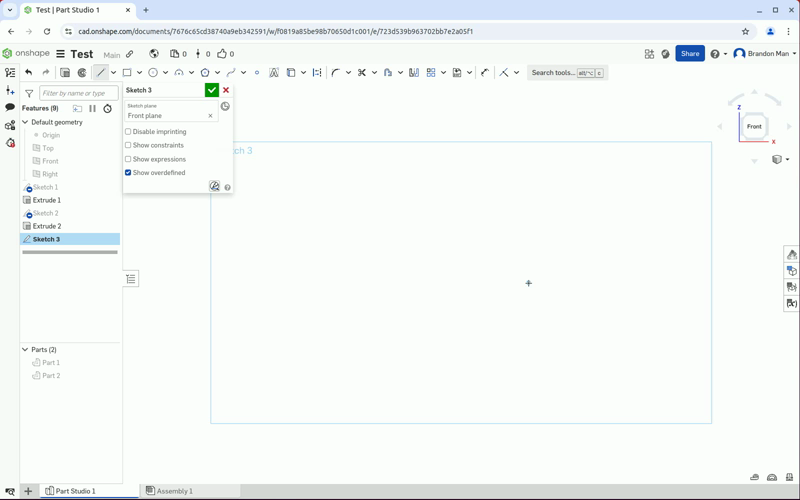
mouse_move(558, 282)
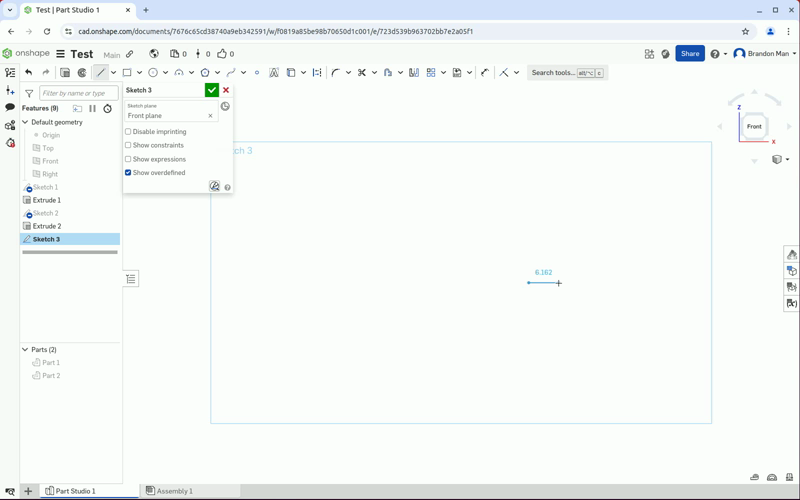
mouse_move(573, 282)
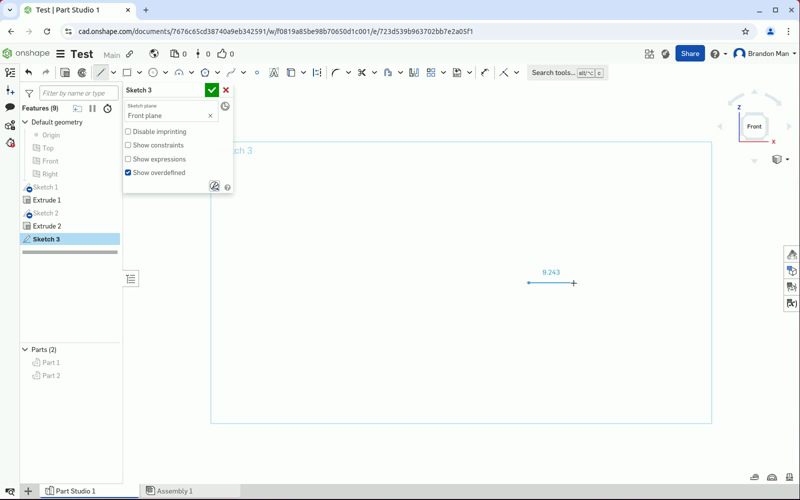
click(573, 282)
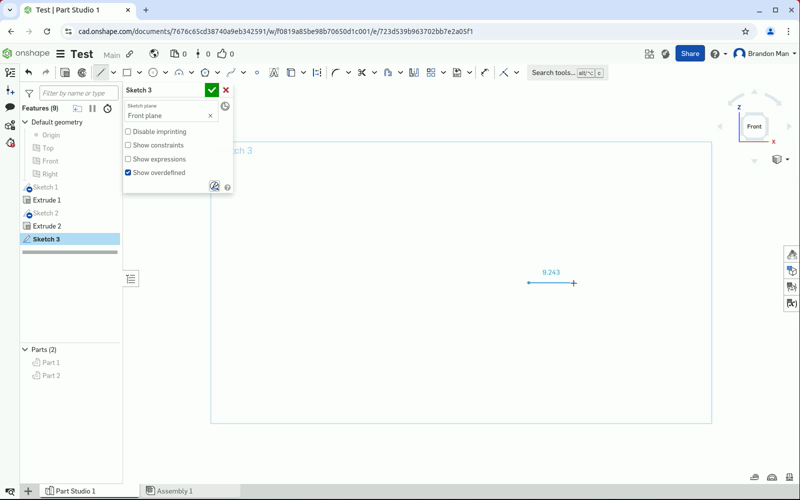
key_up(shift)
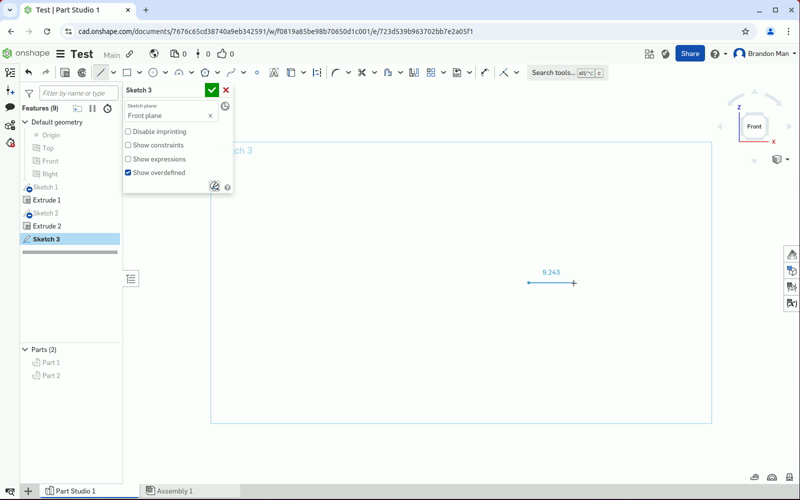
key_down(shift)
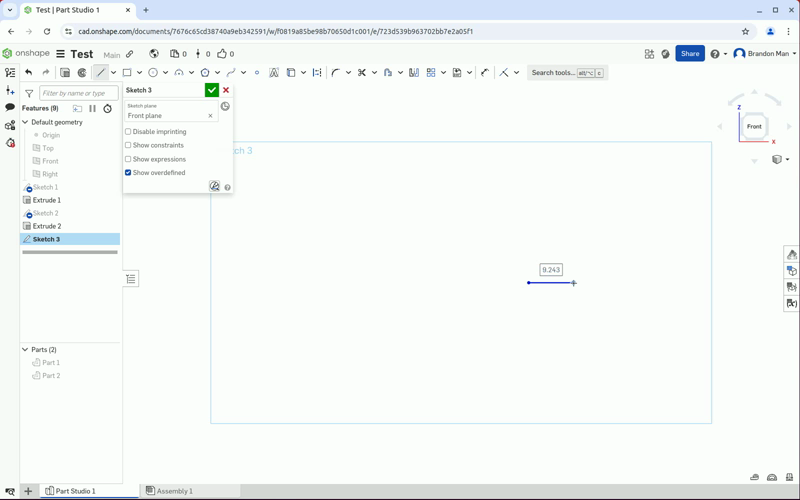
mouse_move(589, 282)
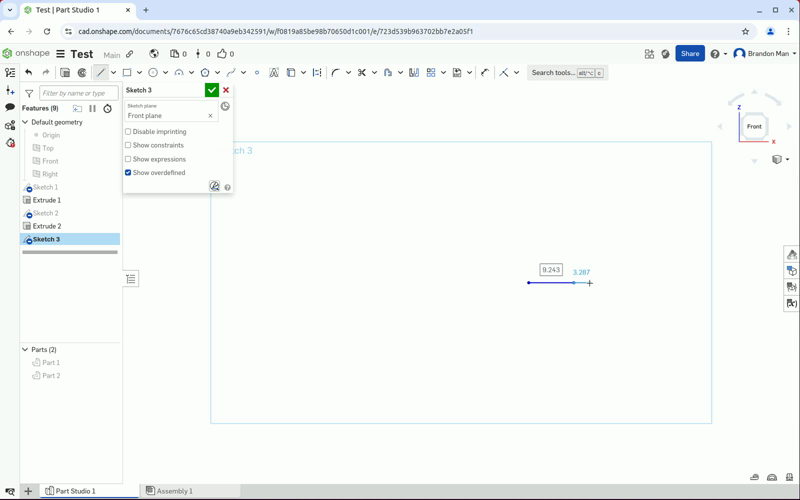
mouse_move(573, 275)
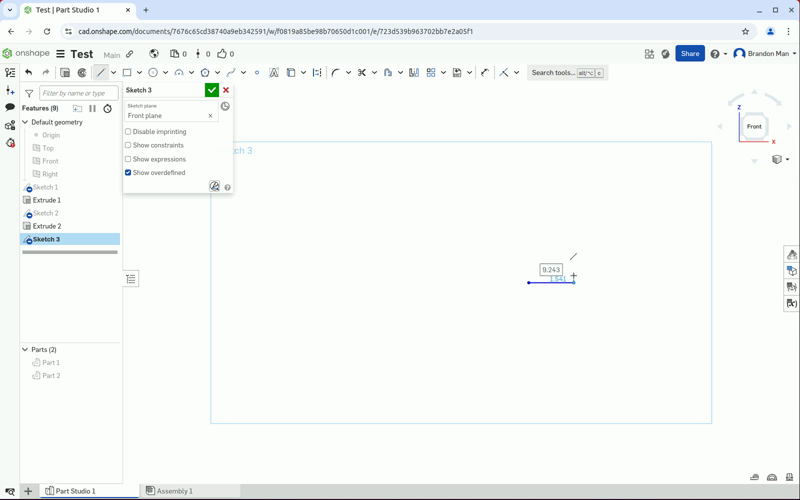
click(573, 275)
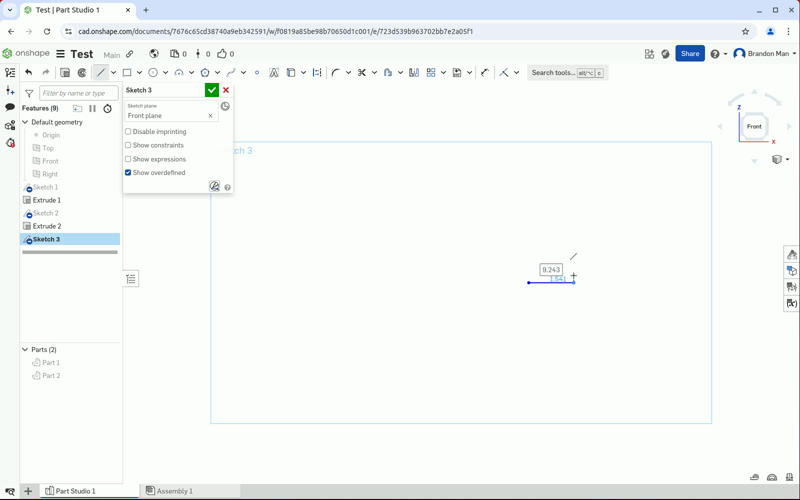
key_up(shift)
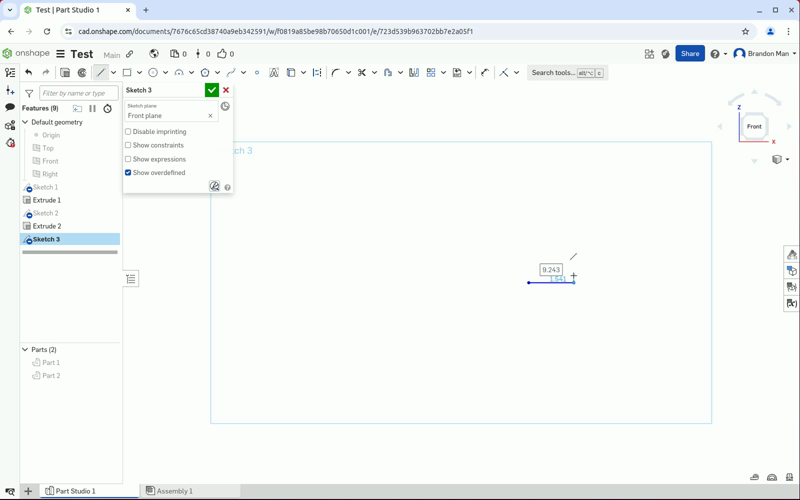
key(esc)
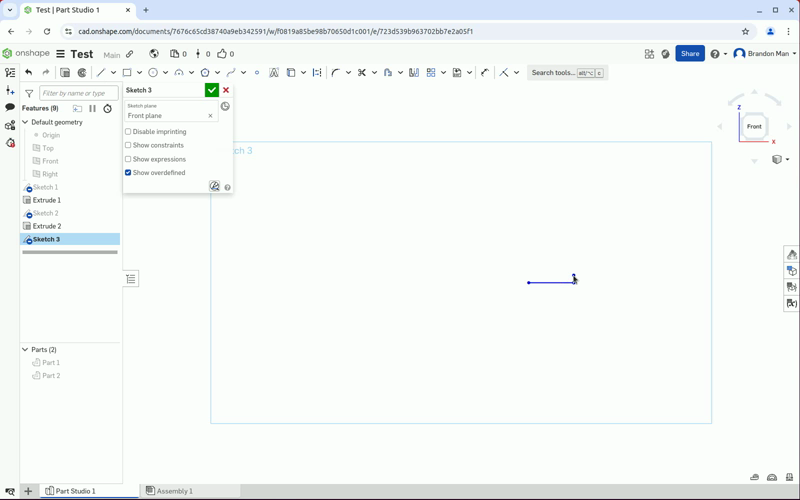
key(a)
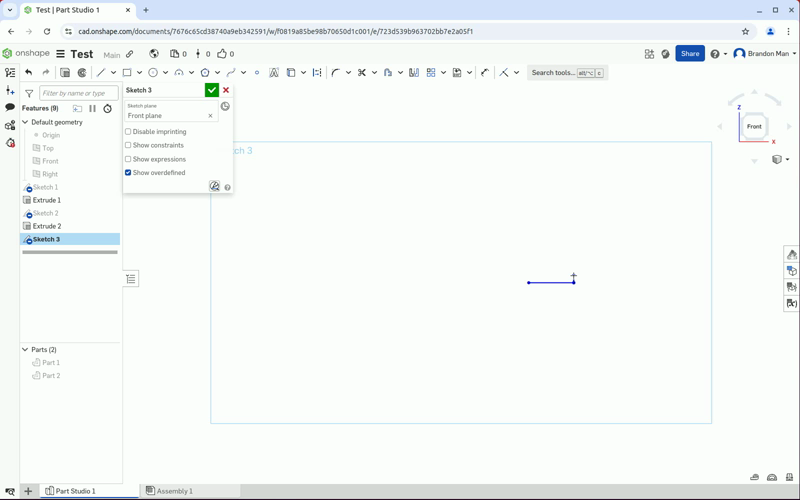
mouse_move(573, 275)
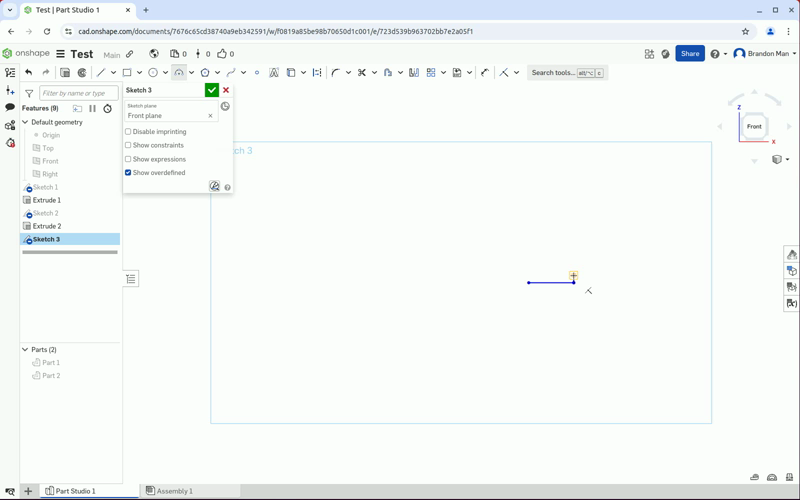
click(573, 275)
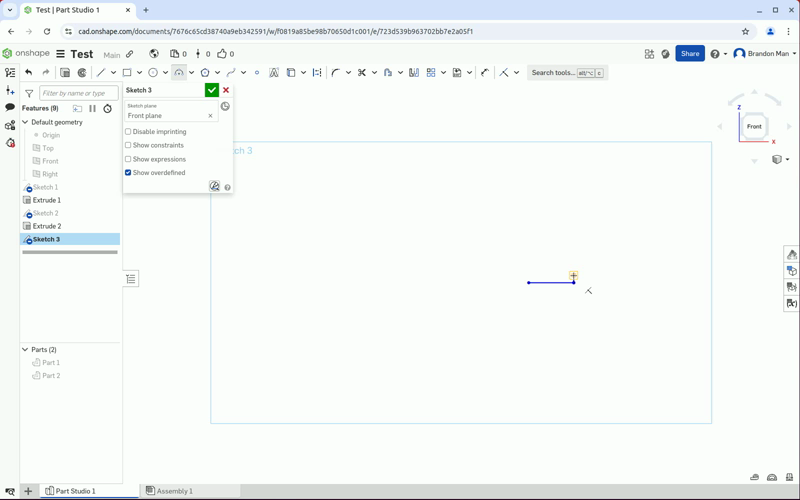
key_down(shift)
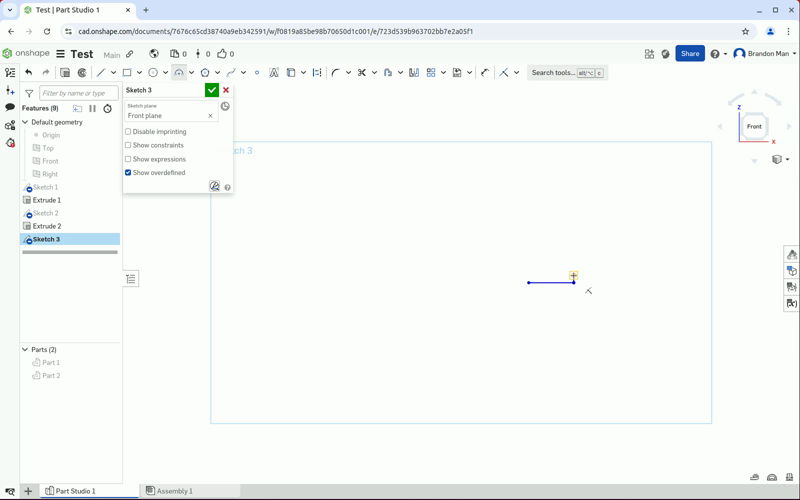
mouse_move(566, 267)
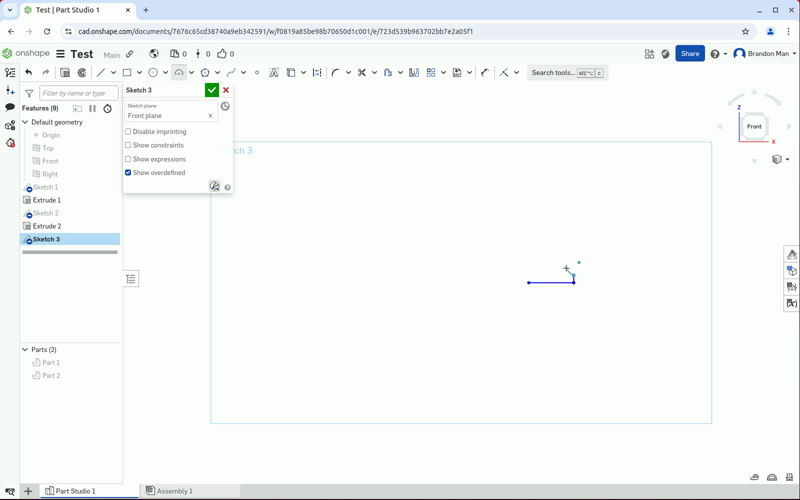
click(566, 267)
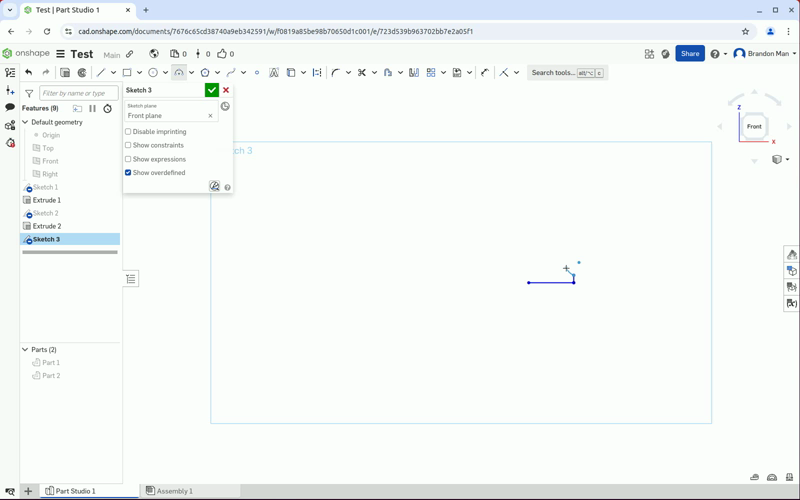
mouse_move(571, 270)
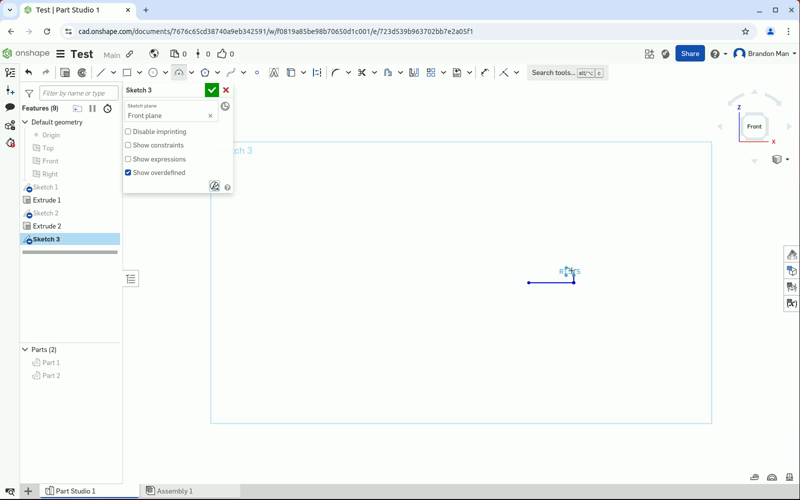
click(571, 270)
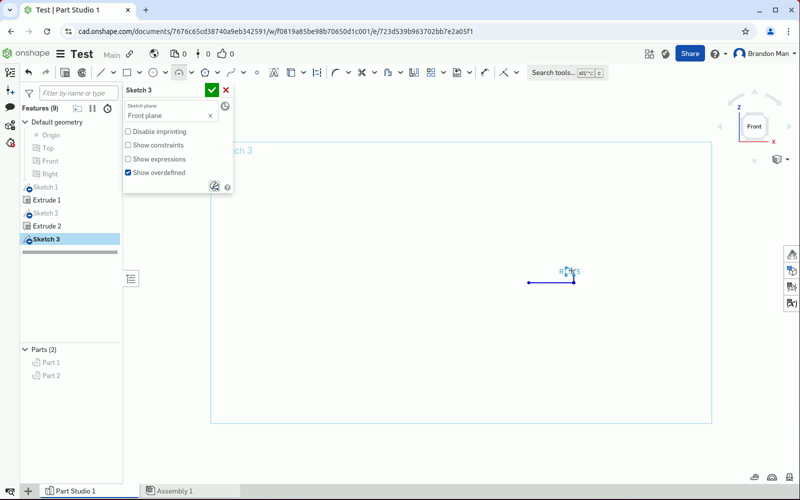
key_up(shift)
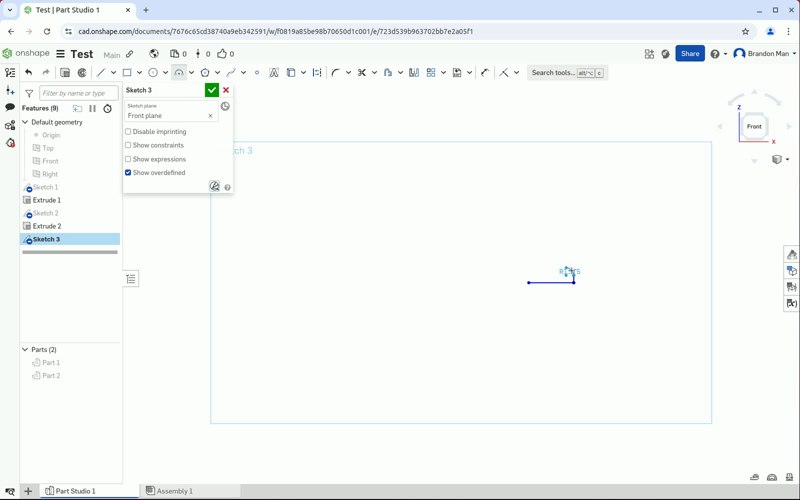
key(esc)
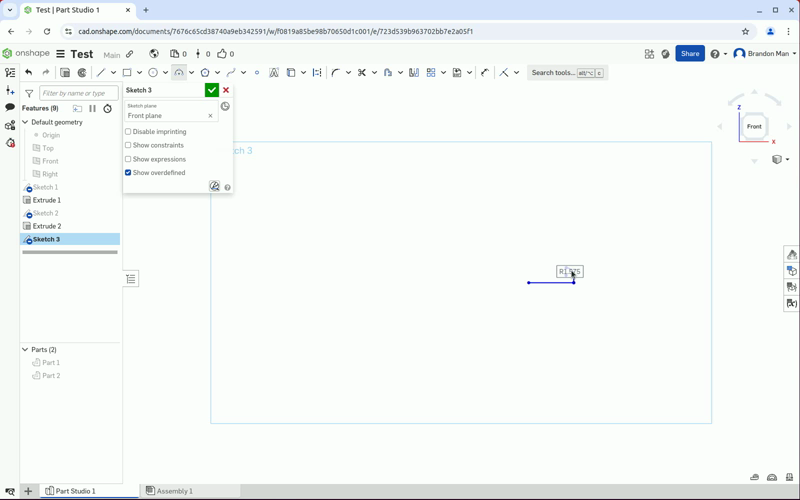
key(l)
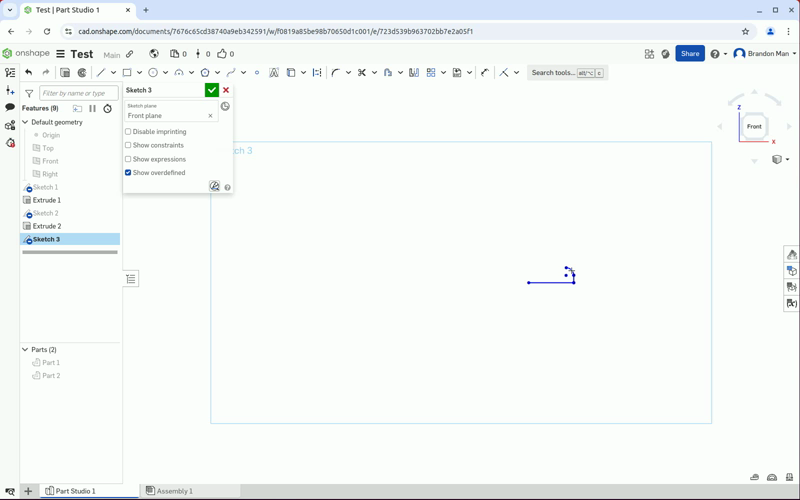
mouse_move(566, 267)
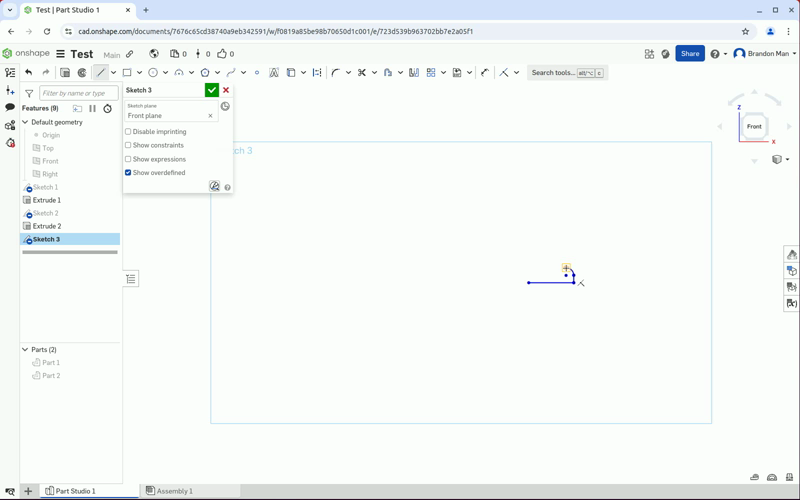
click(566, 267)
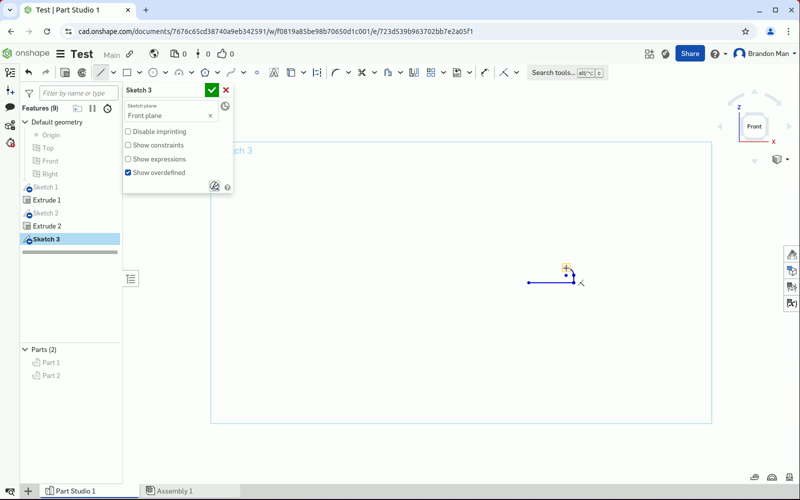
key_down(shift)
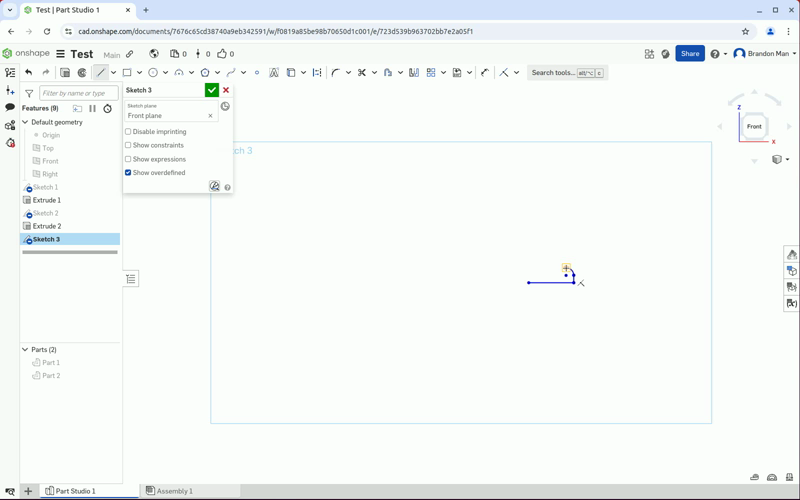
mouse_move(589, 267)
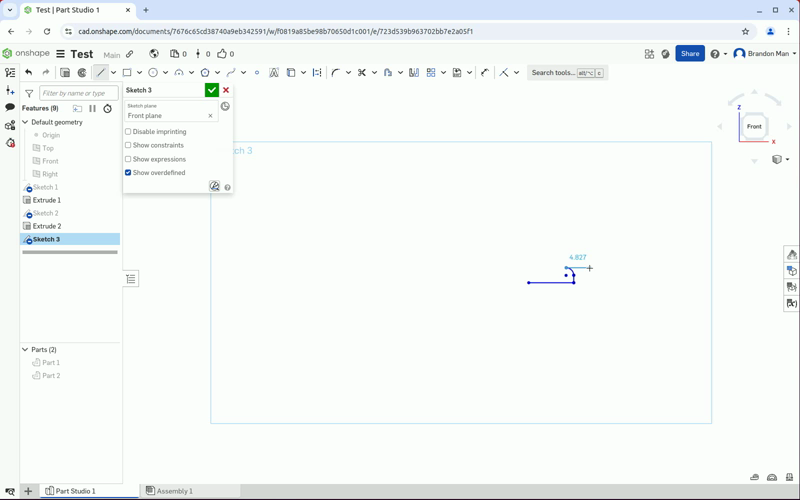
mouse_move(528, 267)
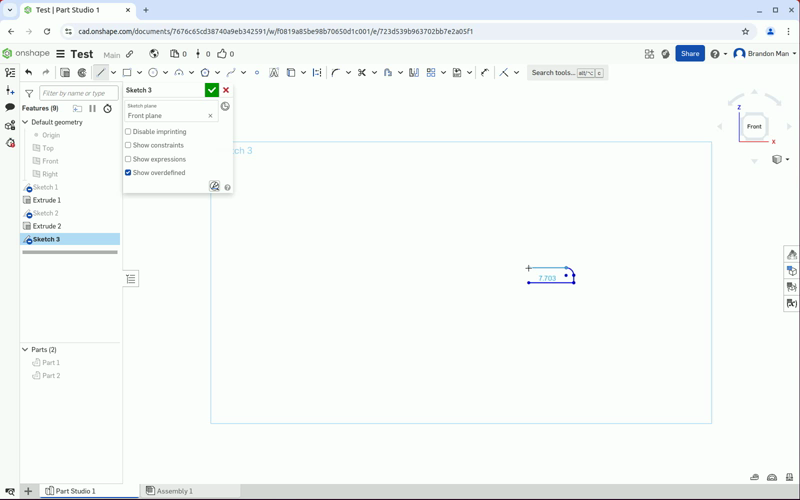
click(528, 267)
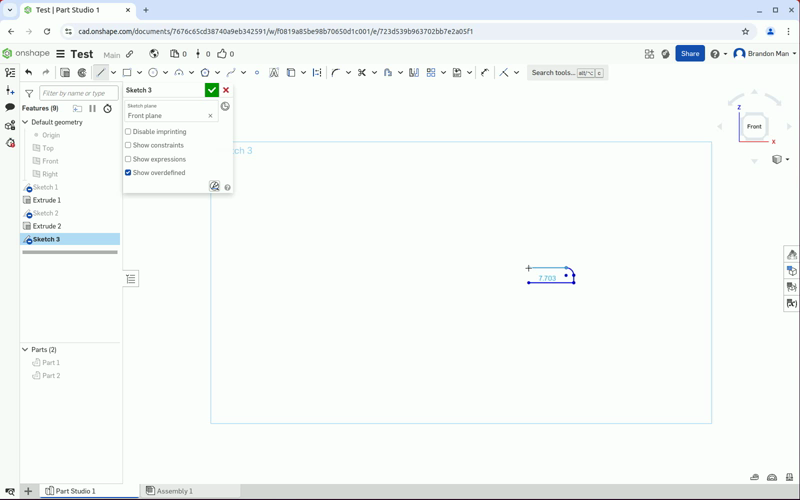
key_up(shift)
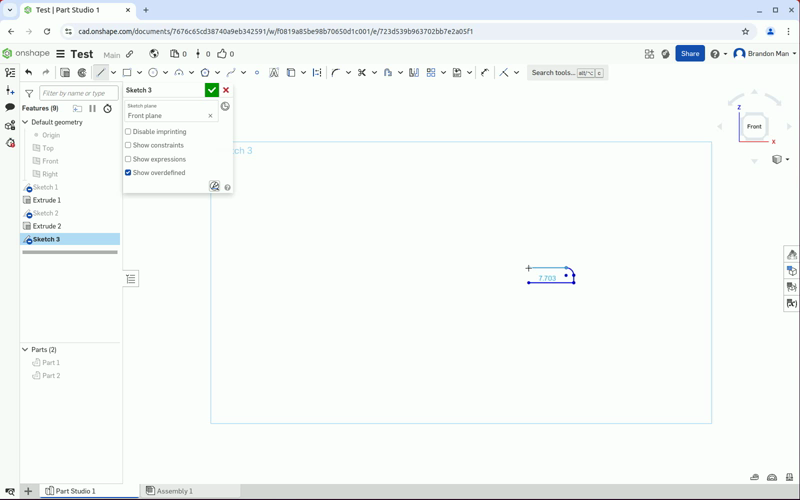
mouse_move(558, 267)
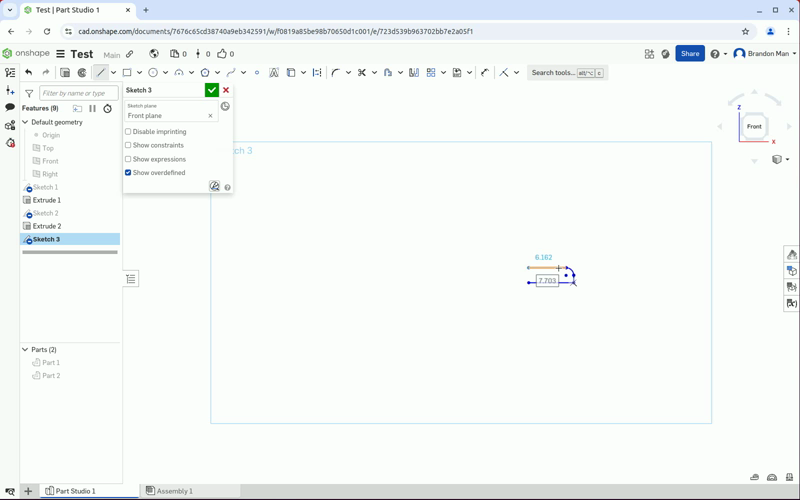
key_down(shift)
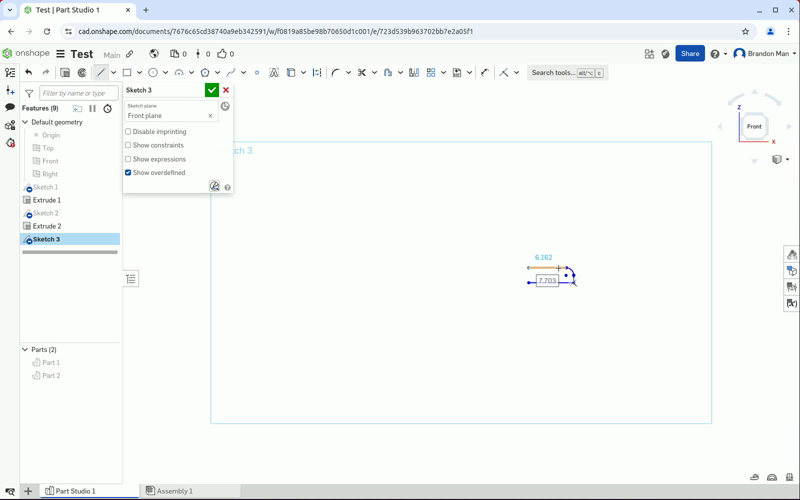
mouse_move(528, 282)
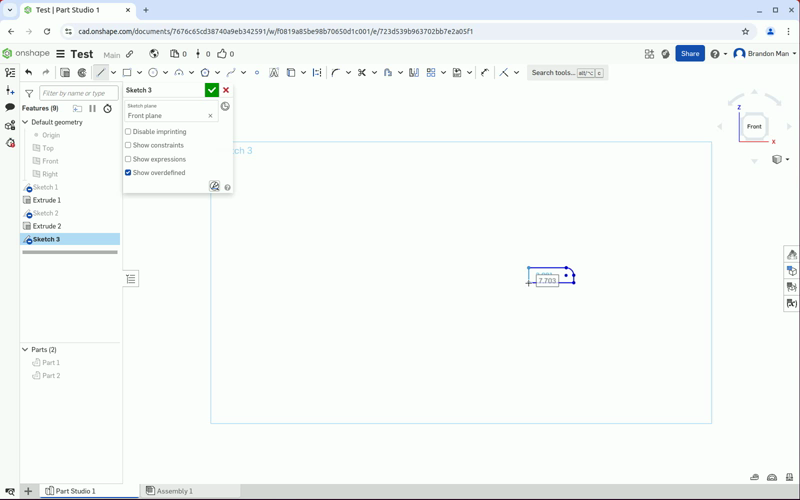
key_up(shift)
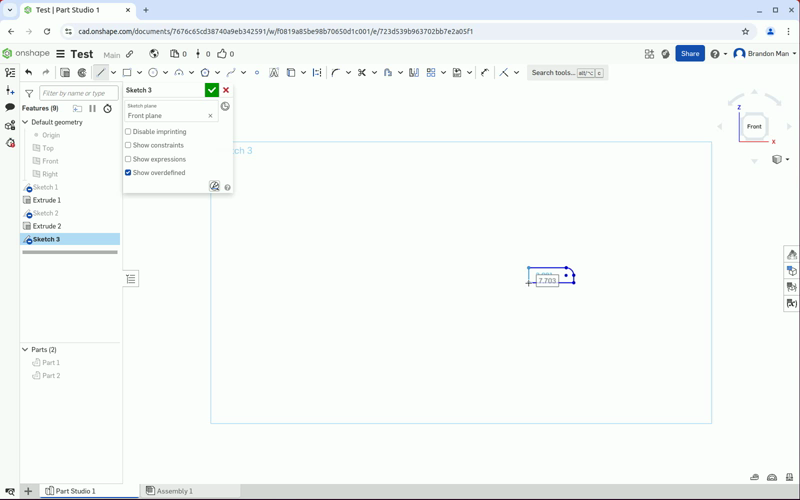
click(528, 282)
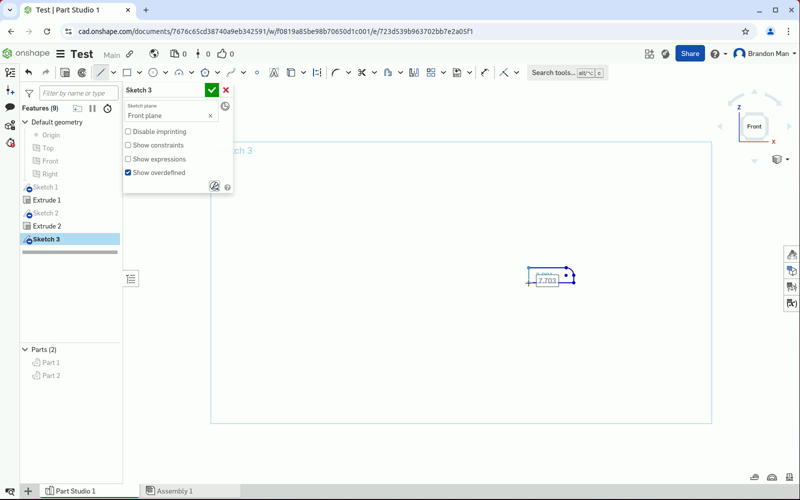
key(esc)
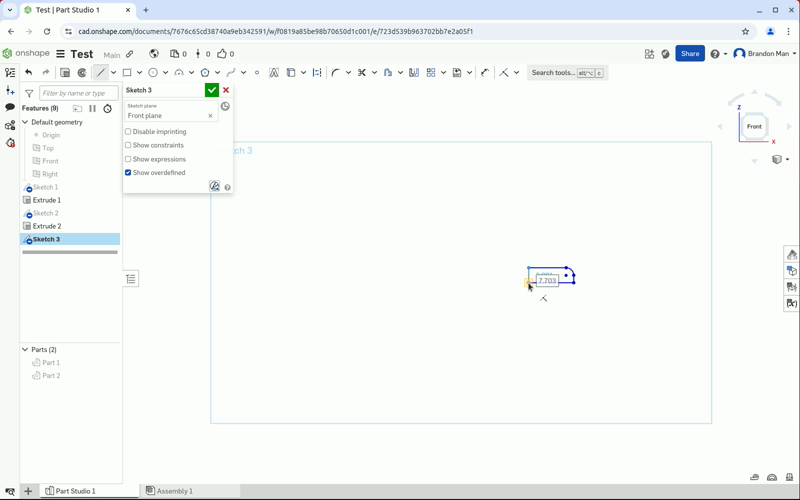
mouse_move(546, 269)
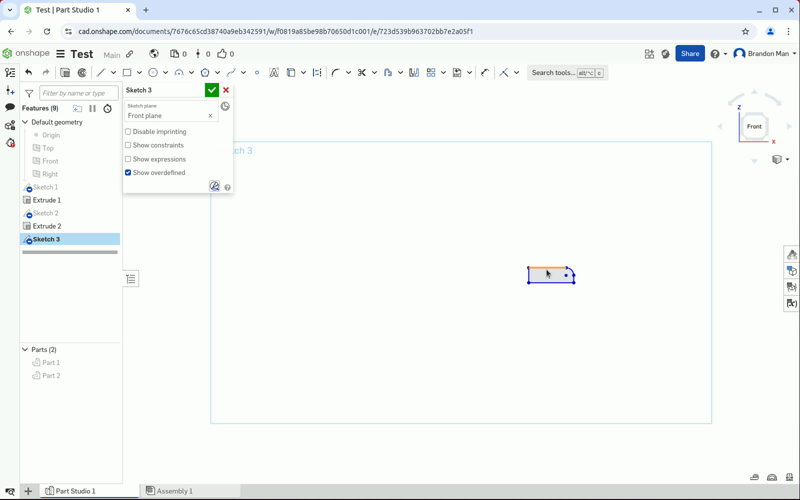
scroll(6)
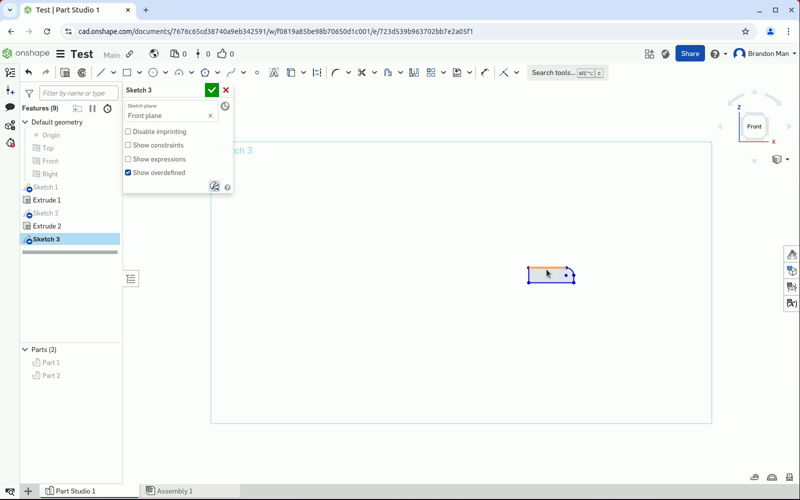
scroll(6)
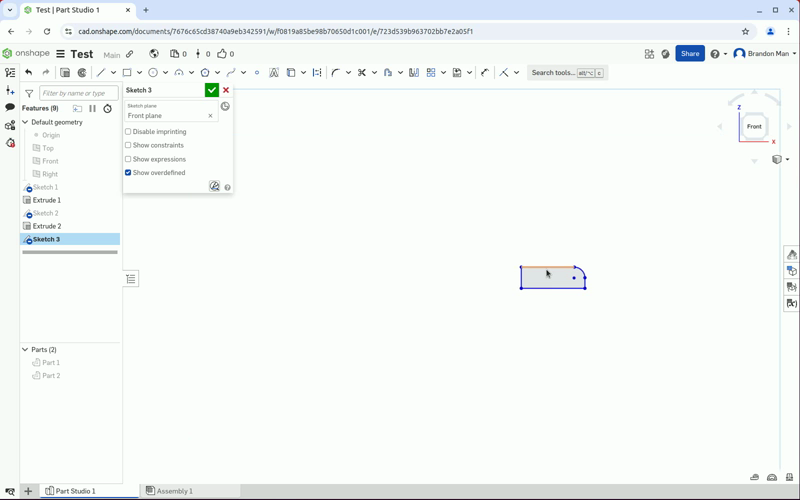
scroll(6)
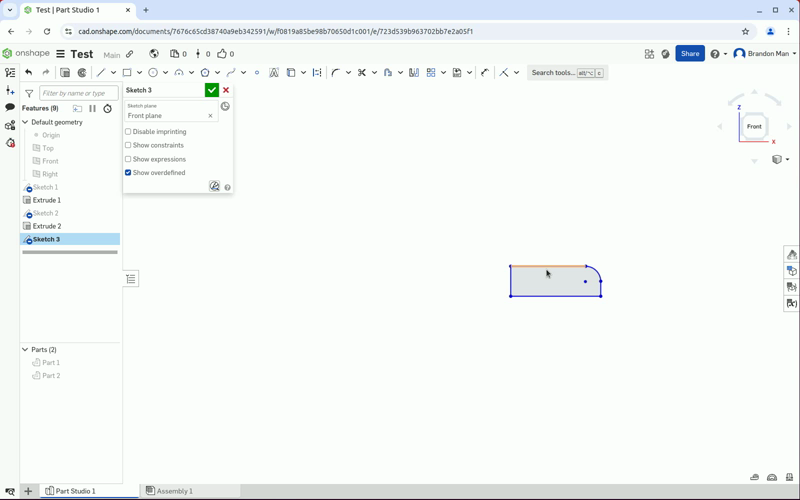
scroll(6)
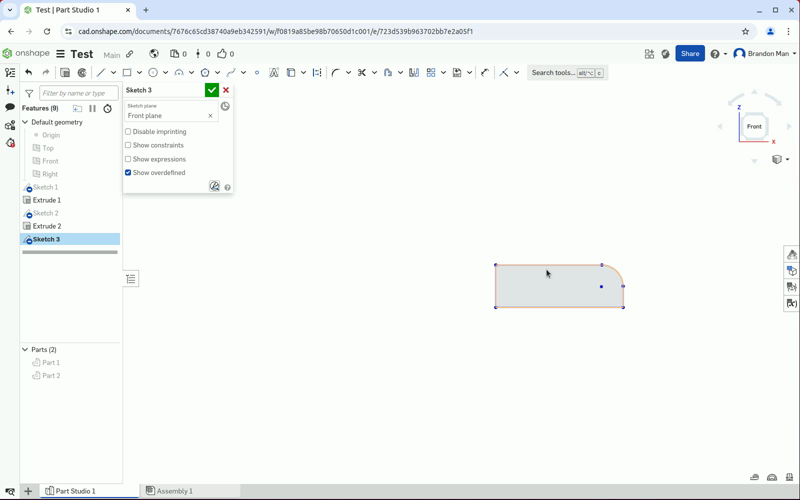
scroll(6)
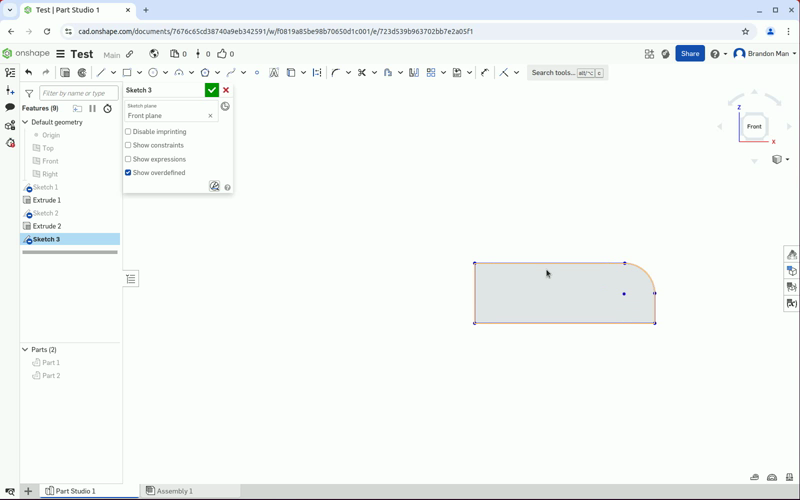
scroll(6)
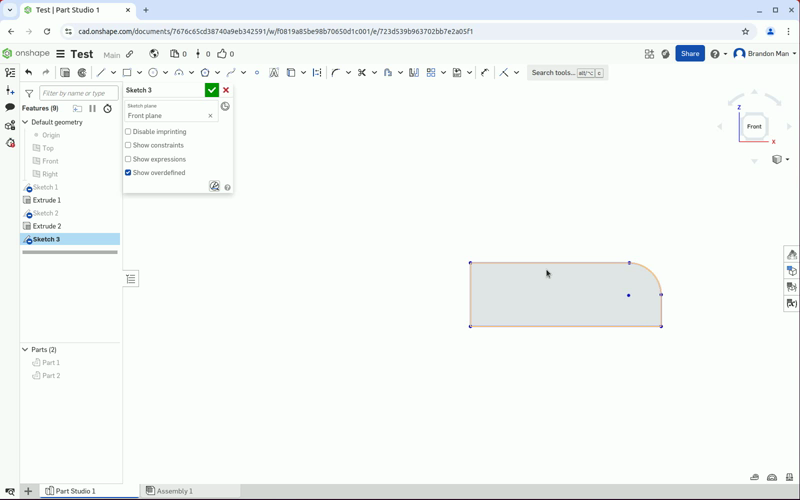
scroll(6)
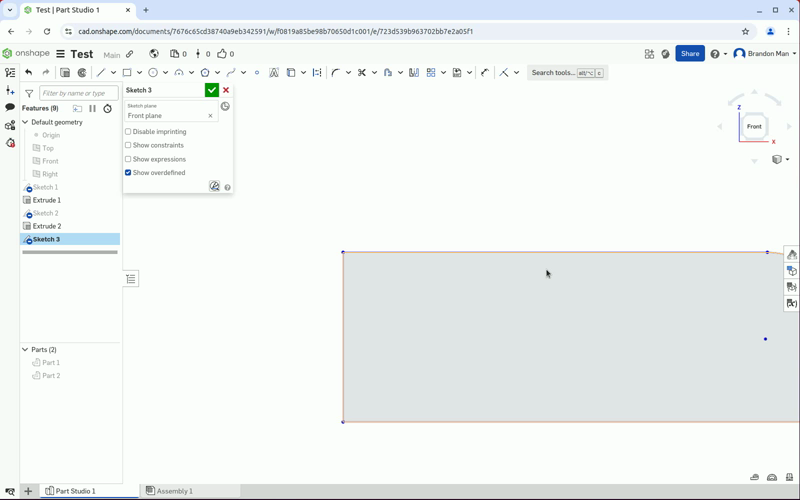
click(546, 269)
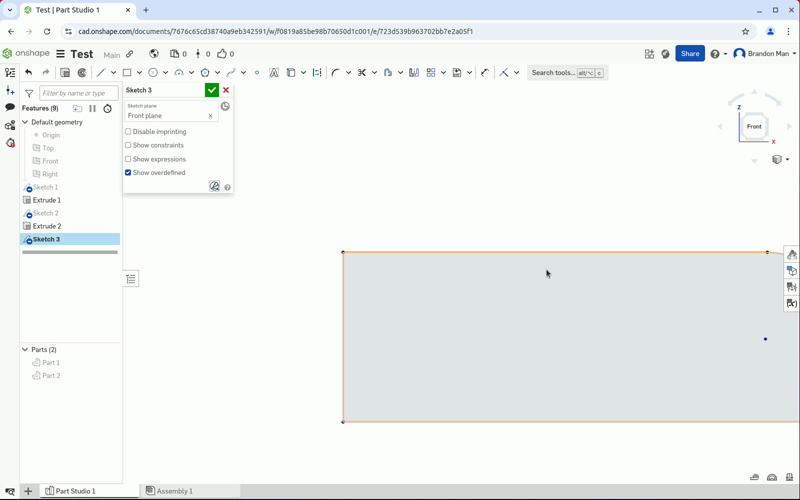
scroll(-6)
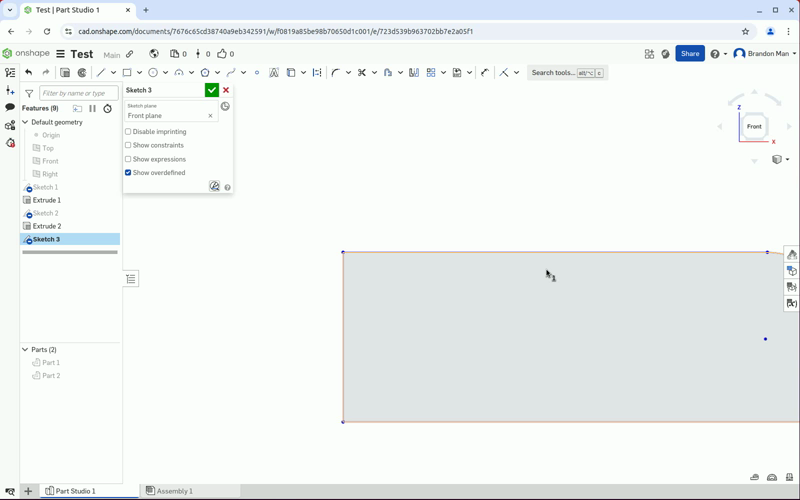
scroll(-6)
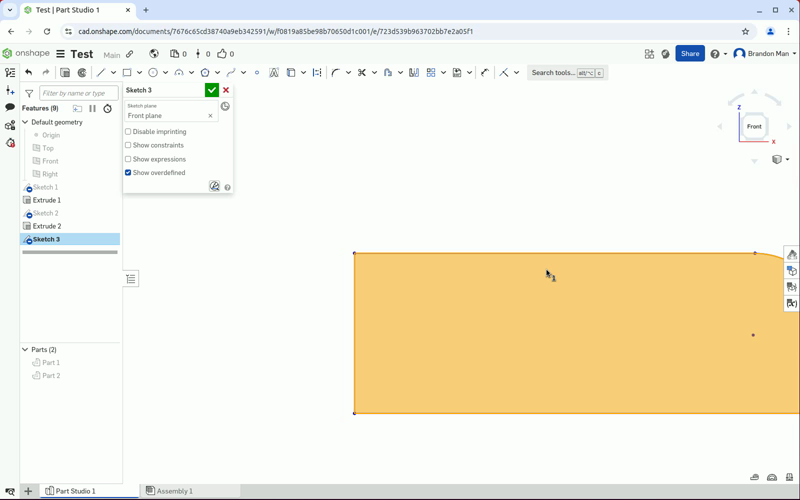
scroll(-6)
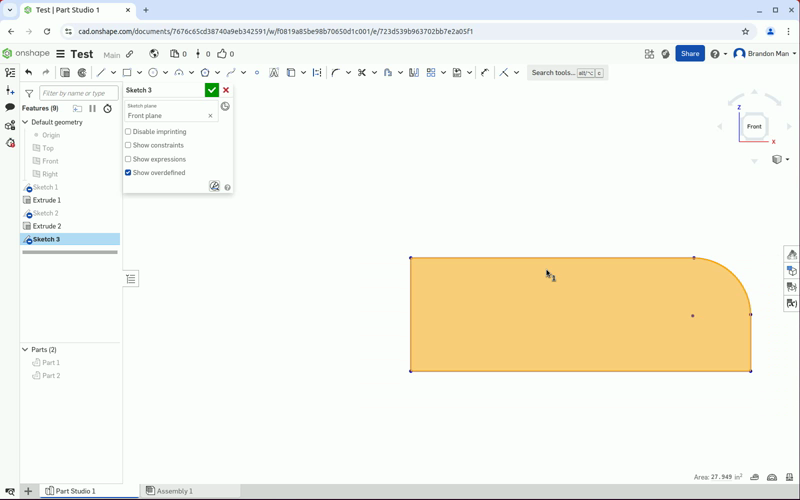
scroll(-6)
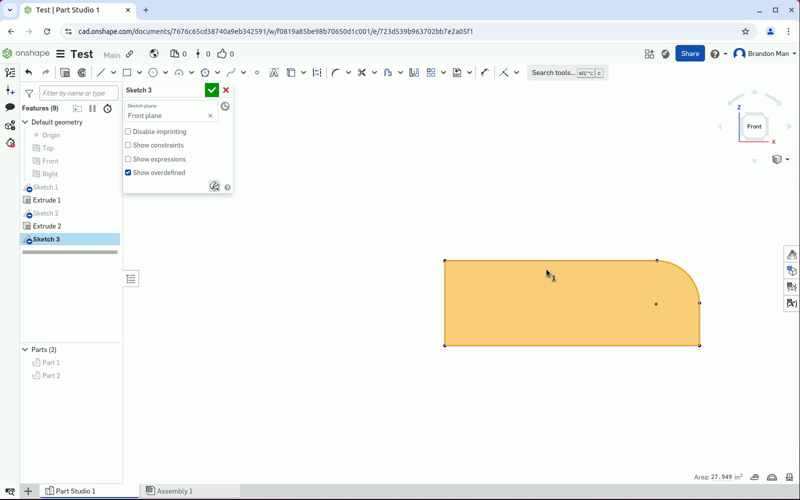
scroll(-6)
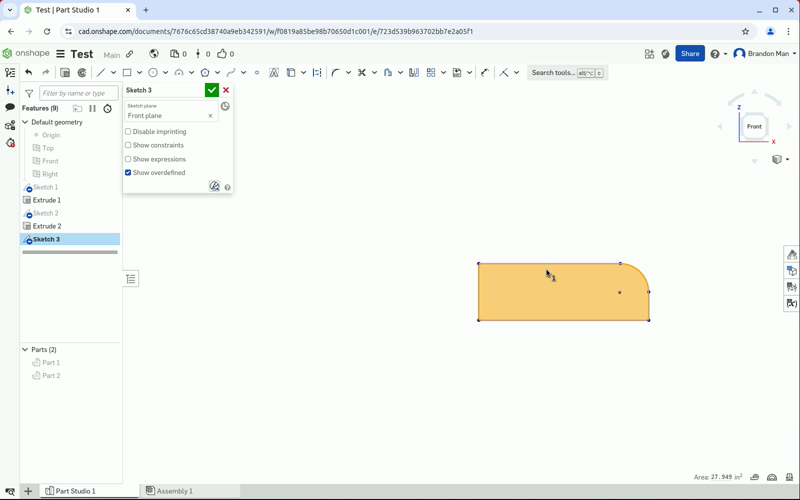
scroll(-6)
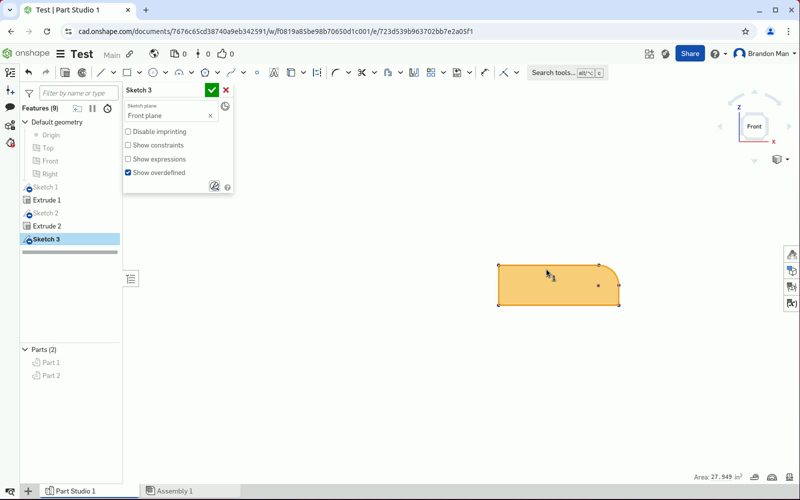
scroll(-6)
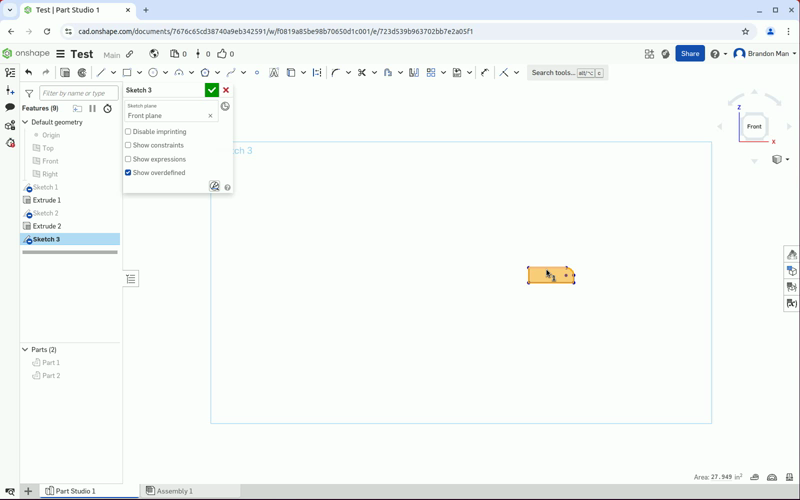
mouse_move(73, 352)
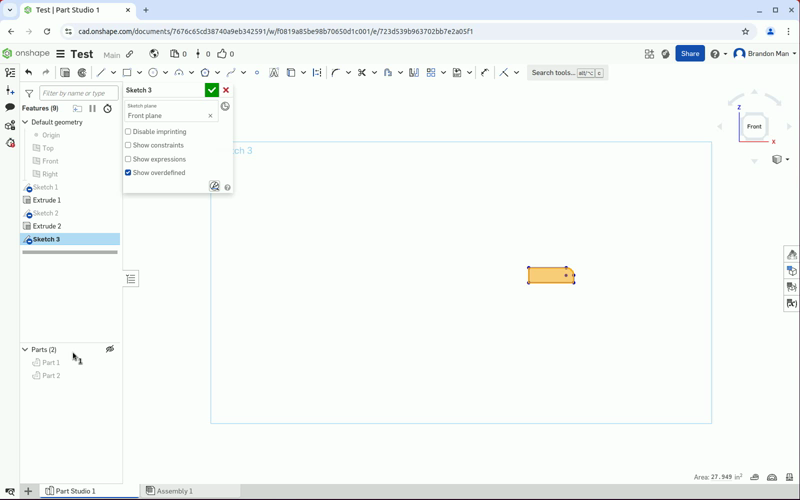
key(shift+y)
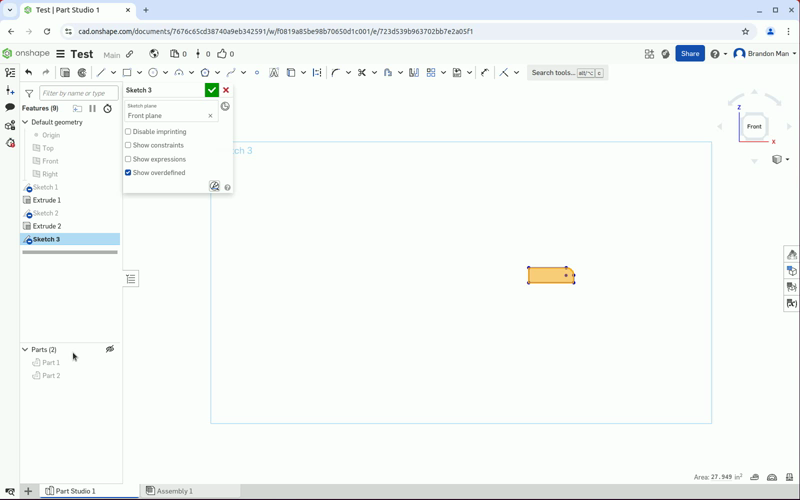
key(shift+e)
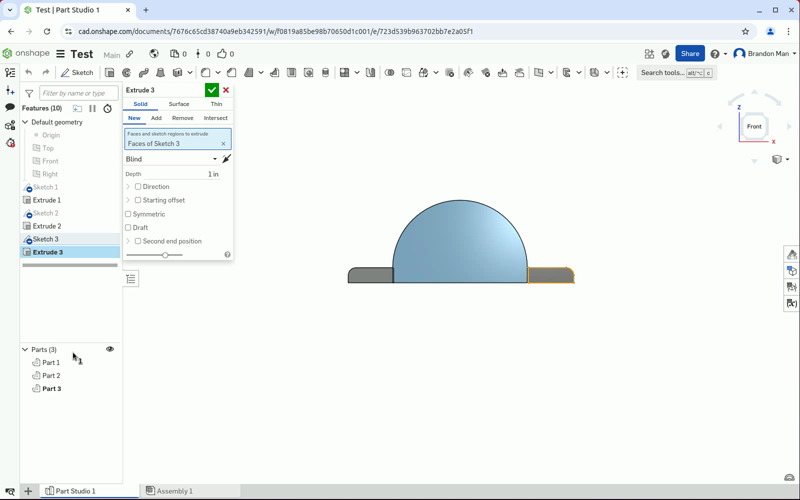
mouse_move(143, 106)
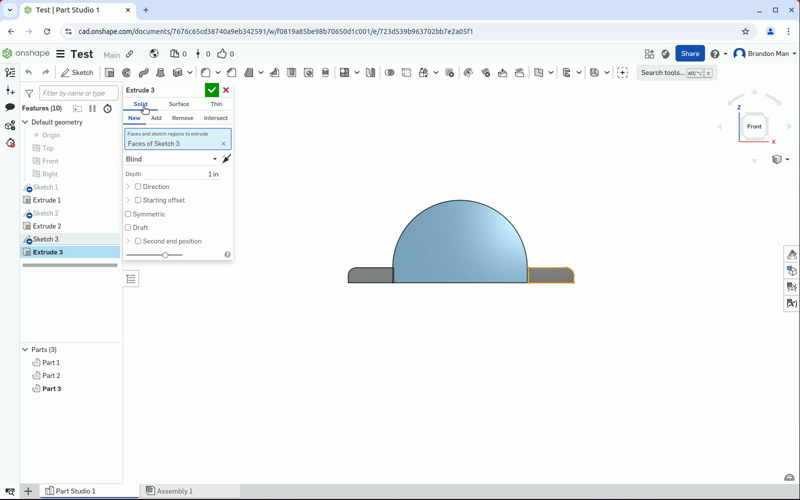
click(143, 106)
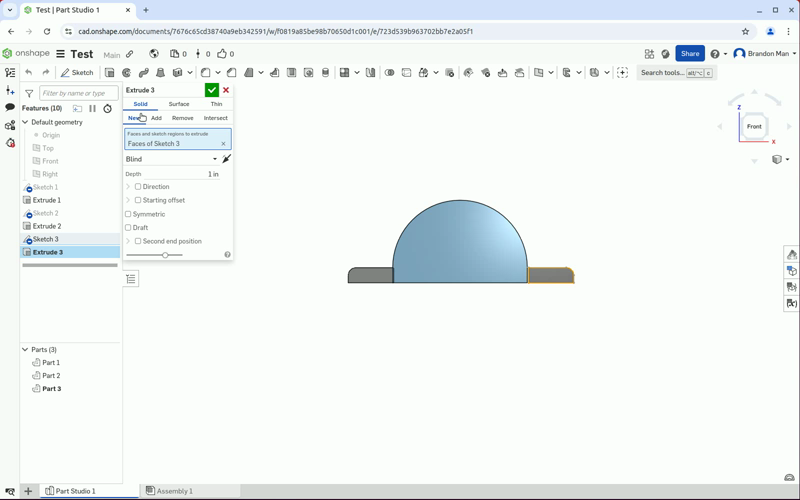
mouse_move(137, 120)
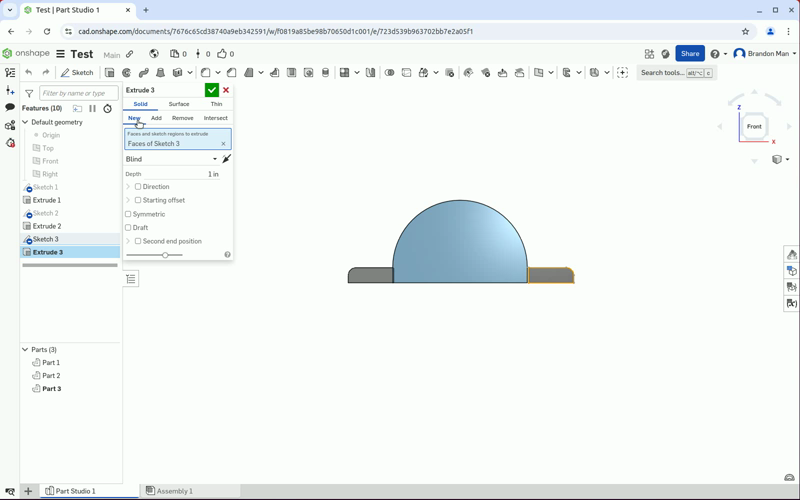
click(137, 120)
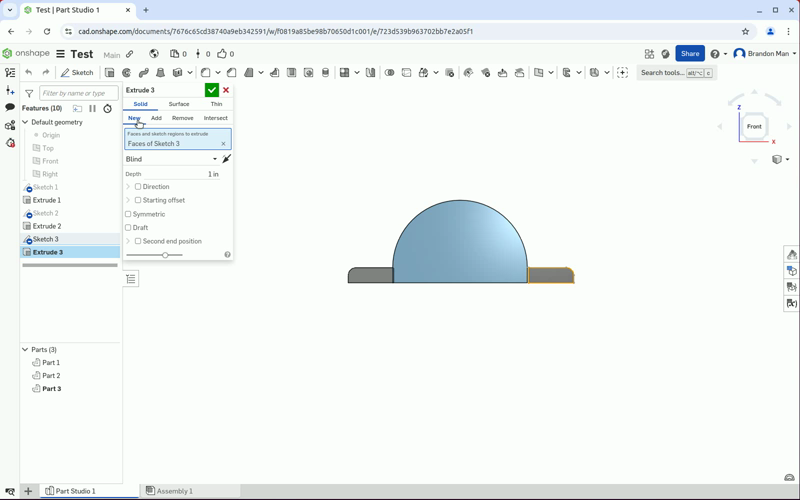
key(tab, 4)
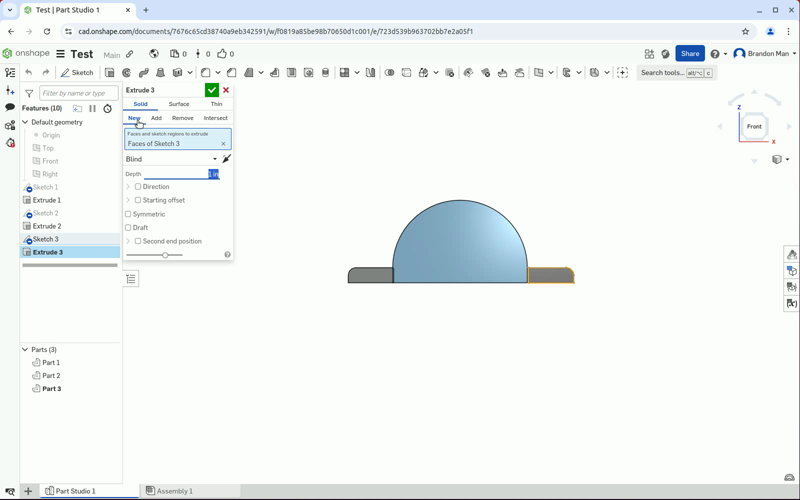
text(7.703)
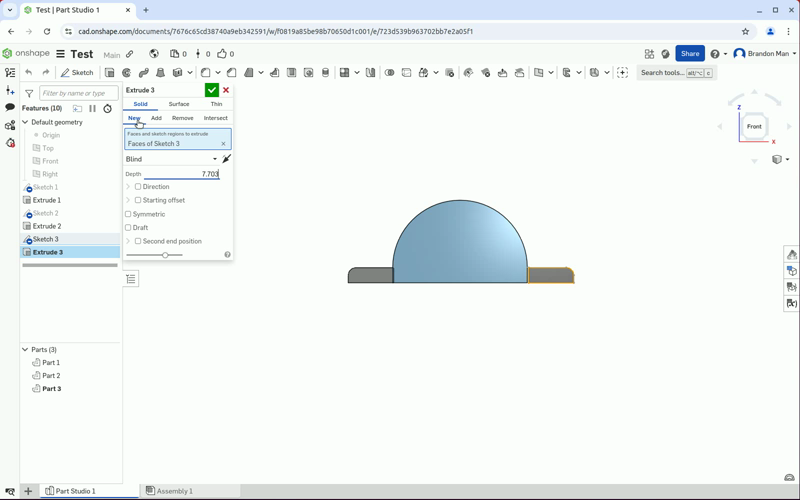
key(enter)
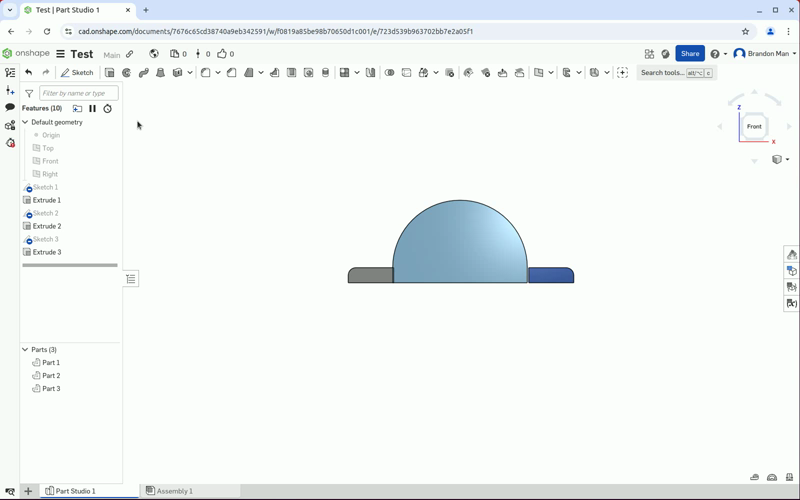
key(shift+h)
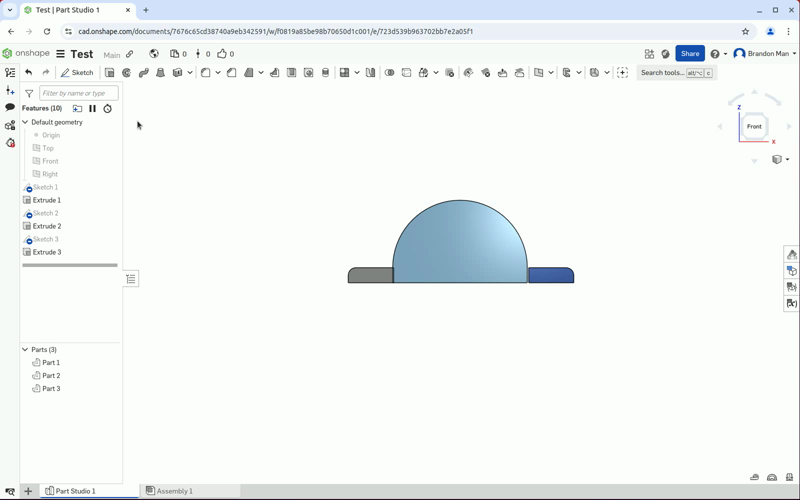
key(shift+h)
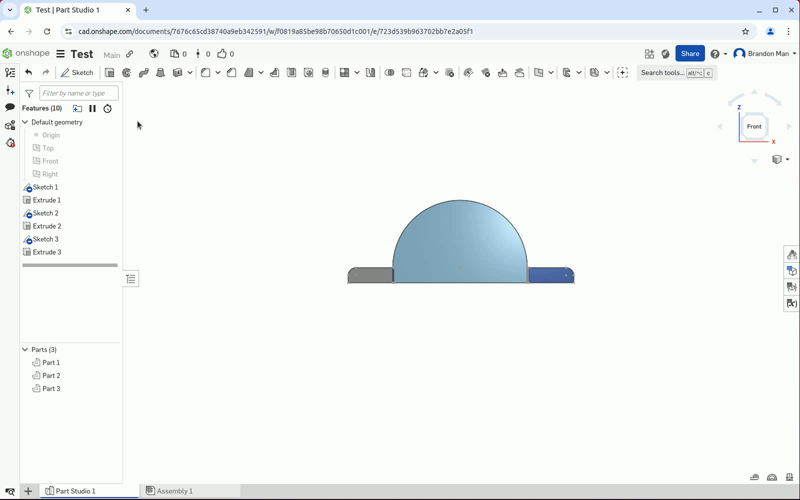
key(shift+7)
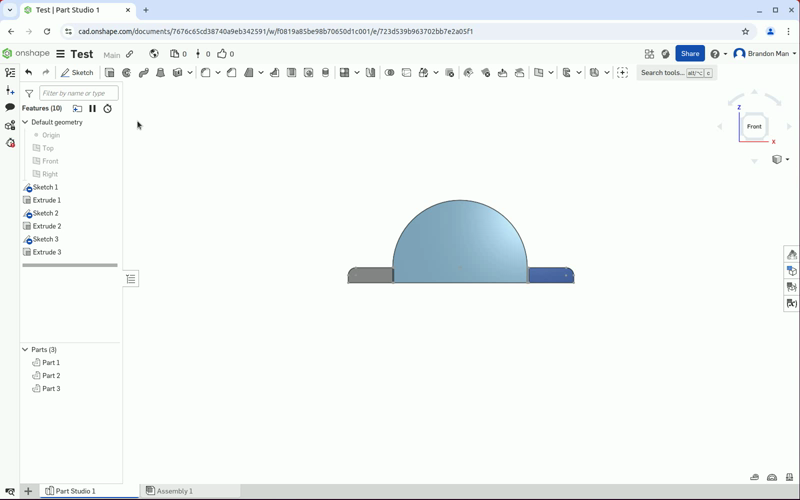
key(left, 2)
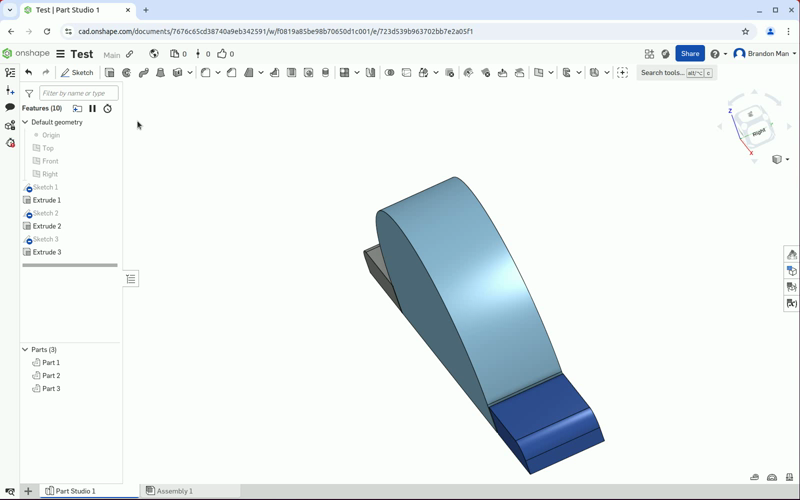
key(down, 2)
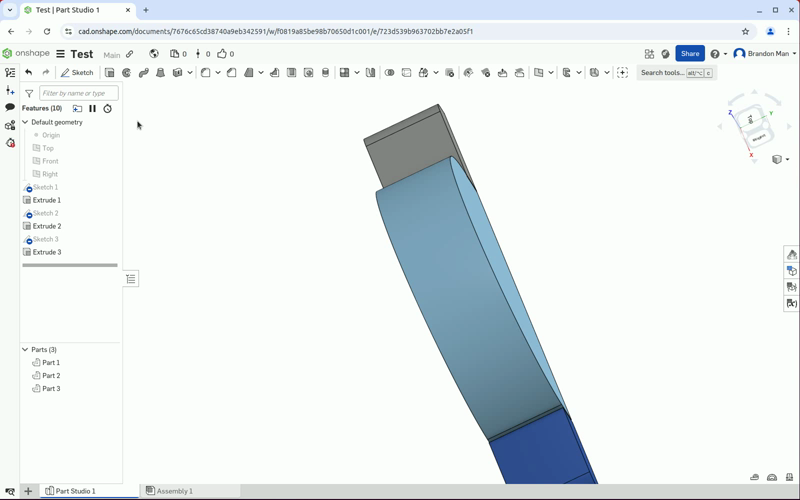
key(up, 2)
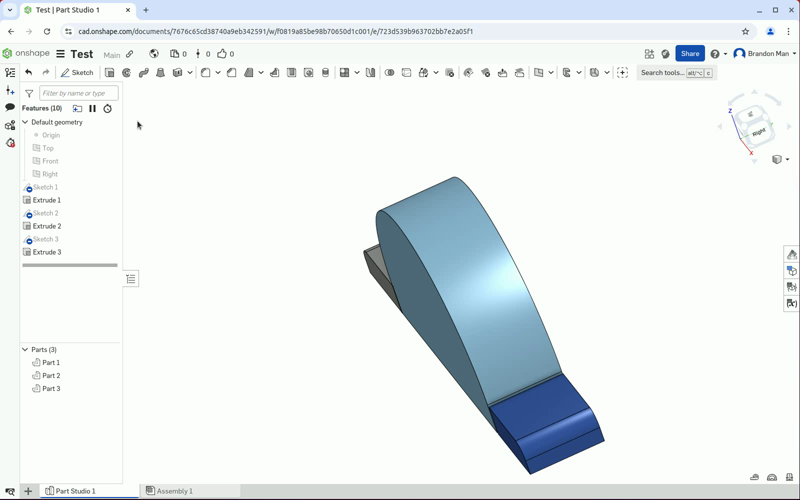
key(right, 2)
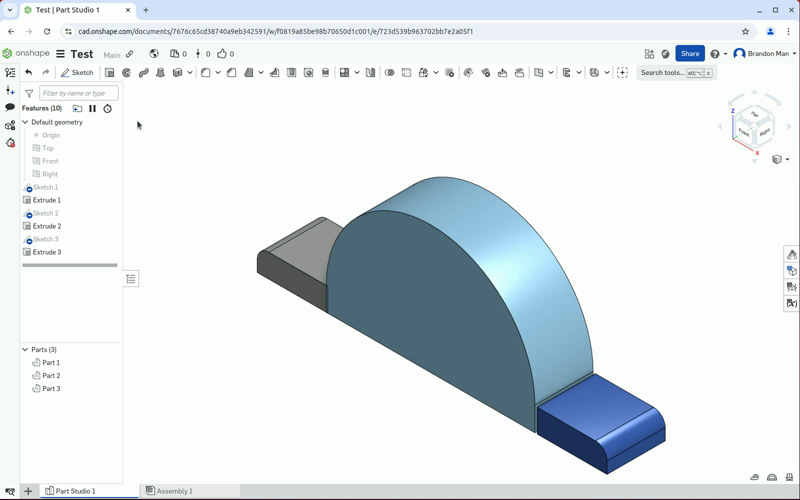
mouse_move(73, 189)
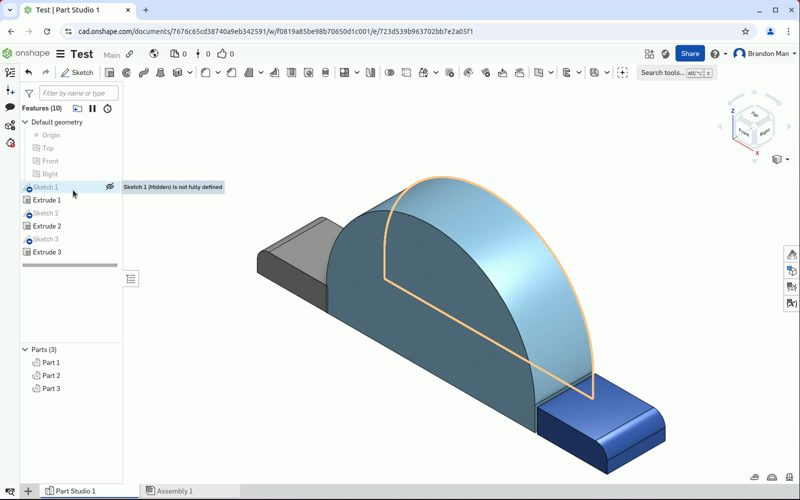
click(73, 189)